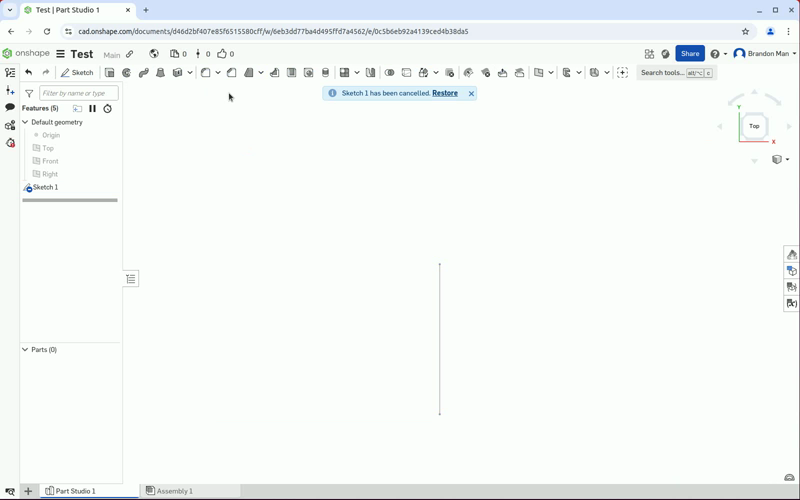
key(shift+h)
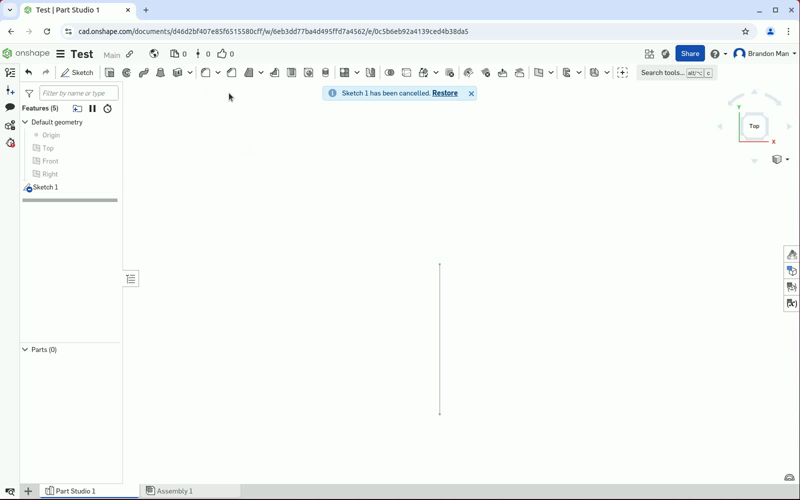
key(shift+s)
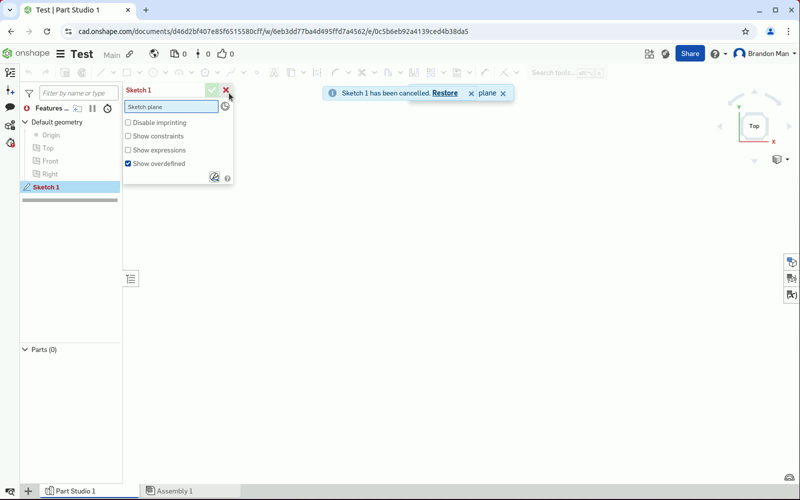
mouse_move(73, 150)
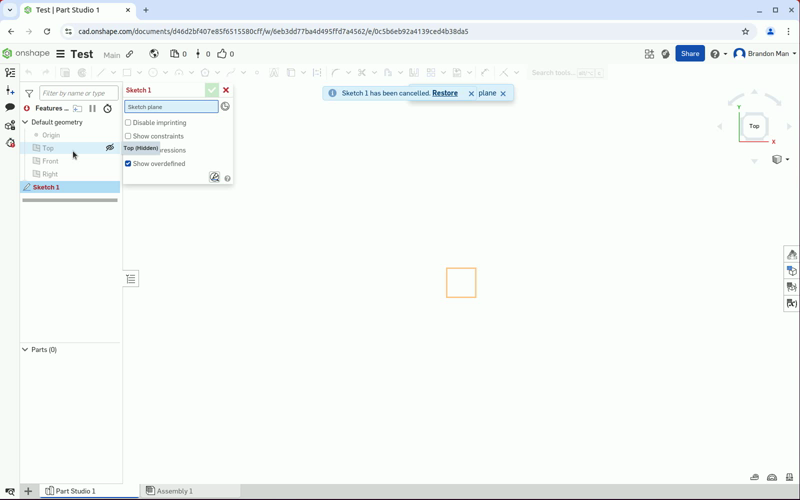
click(73, 150)
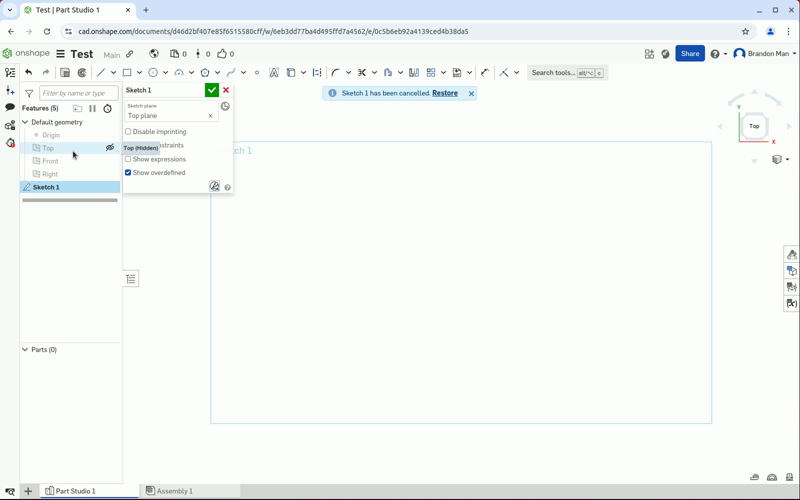
mouse_move(73, 352)
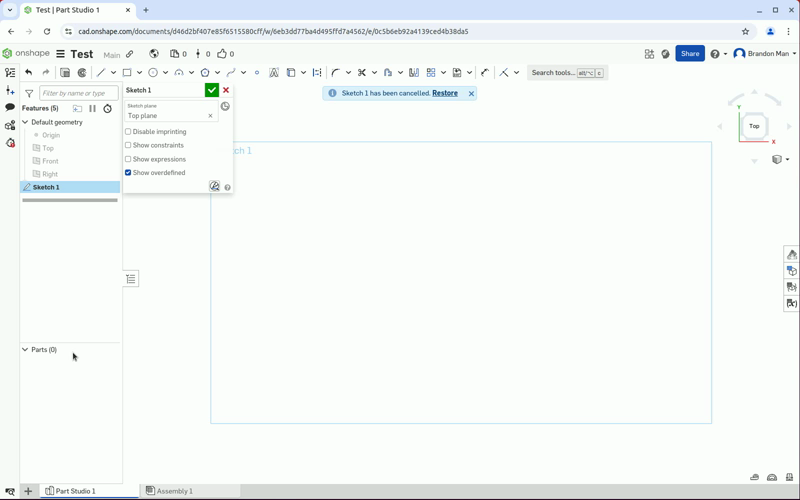
key(y)
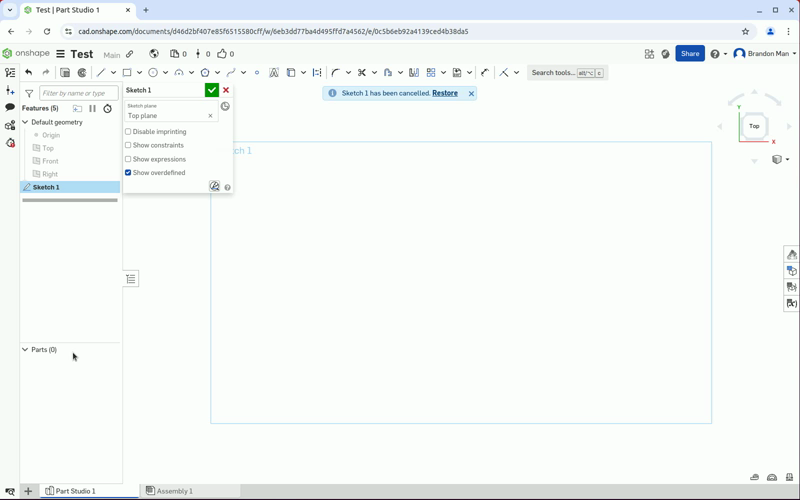
key(l)
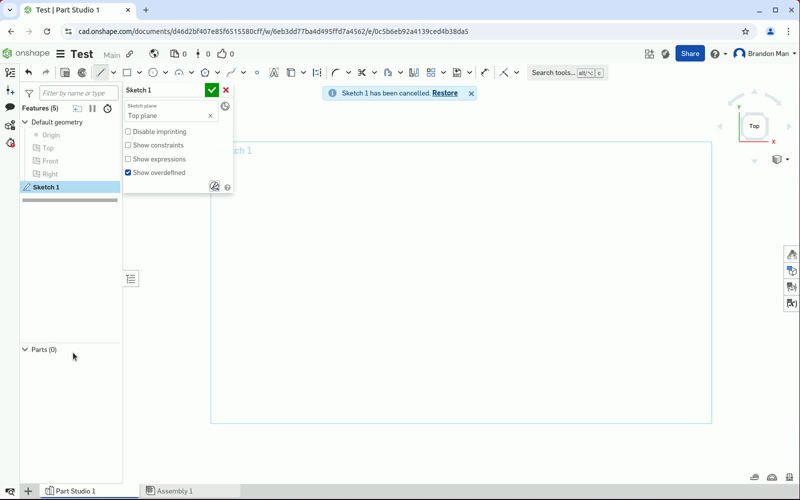
key_down(shift)
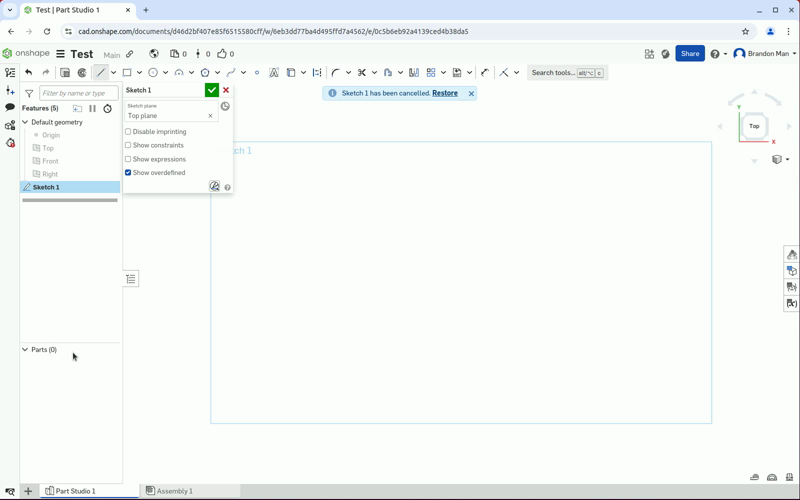
mouse_move(527, 201)
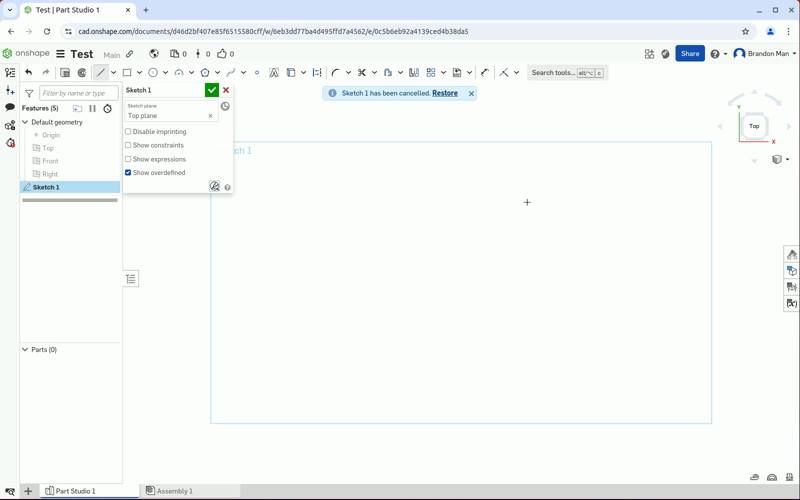
click(527, 201)
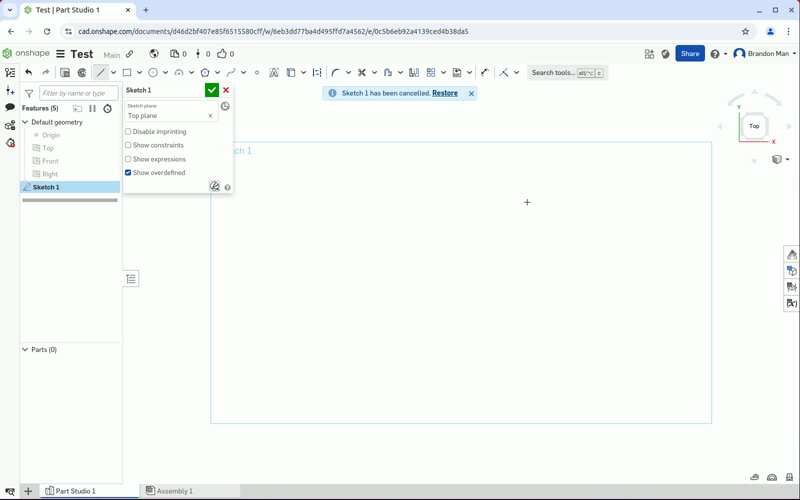
key_up(shift)
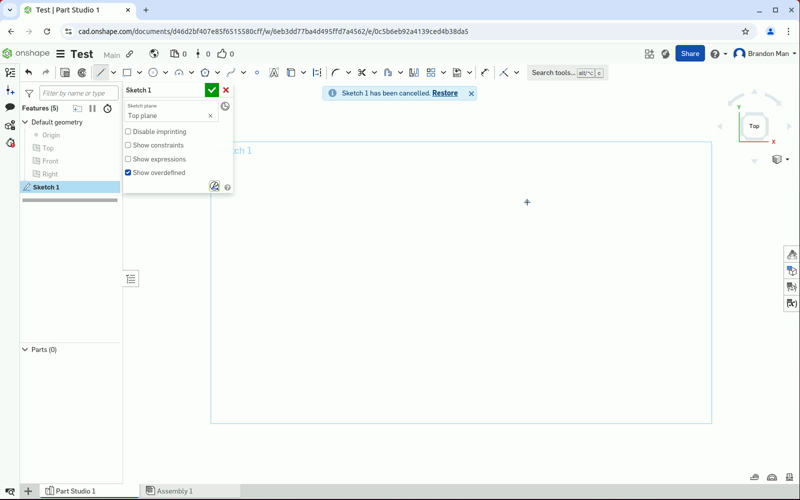
key_down(shift)
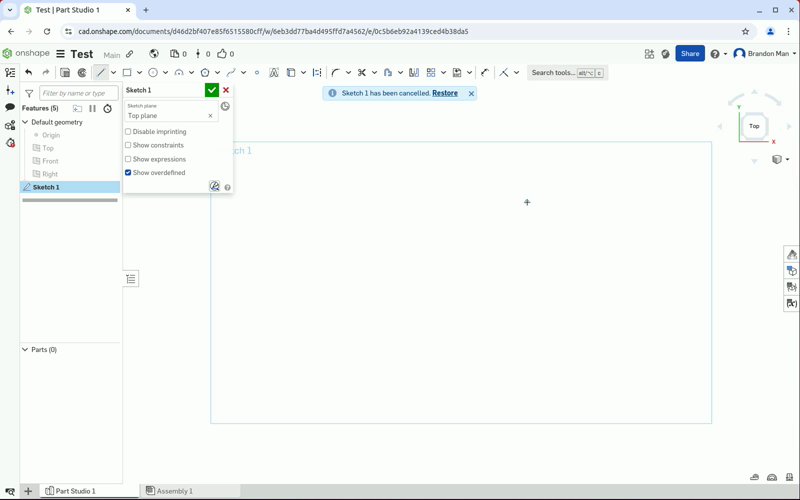
mouse_move(557, 201)
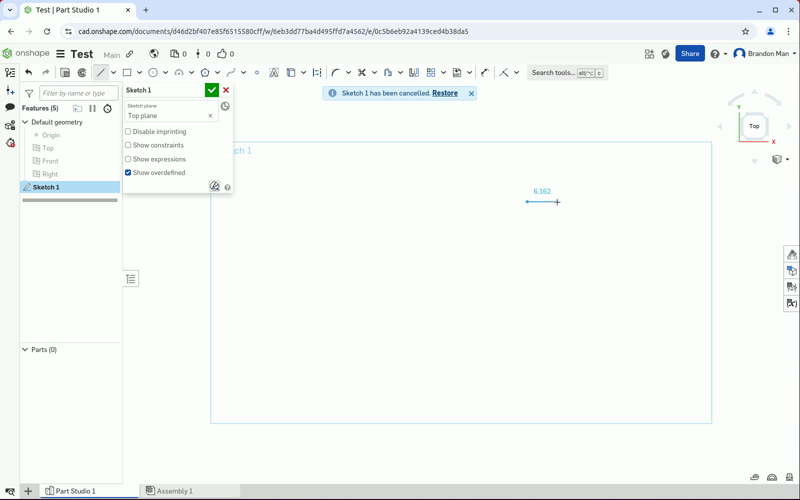
mouse_move(568, 201)
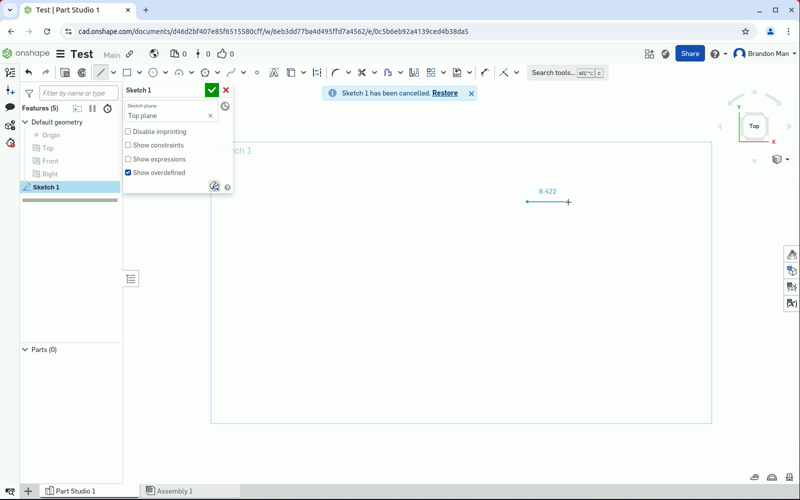
click(568, 201)
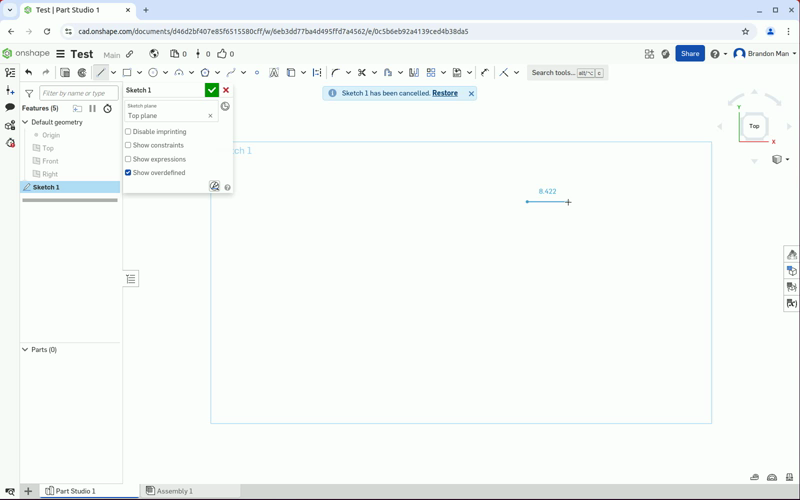
key_up(shift)
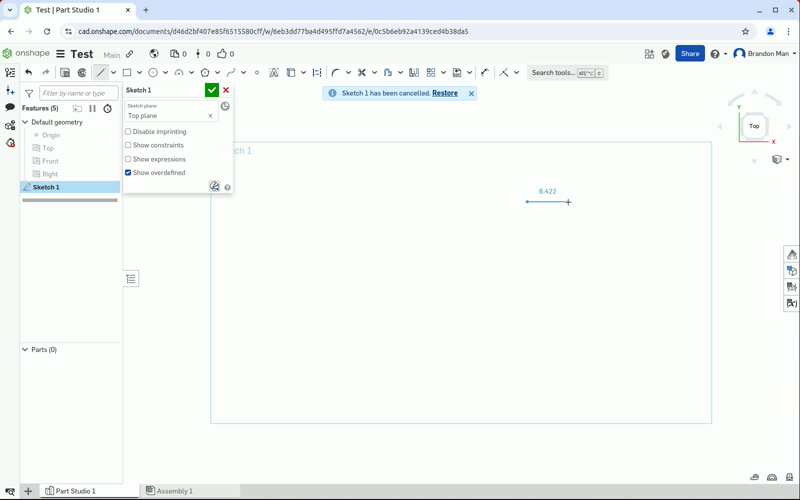
key_down(shift)
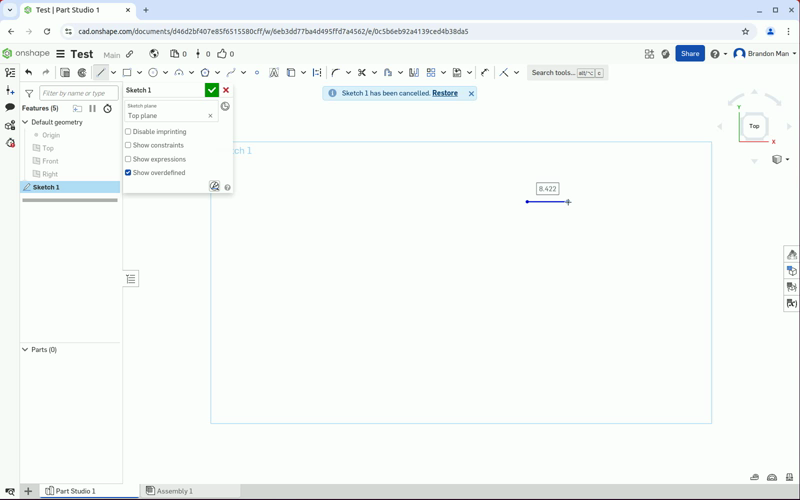
mouse_move(589, 201)
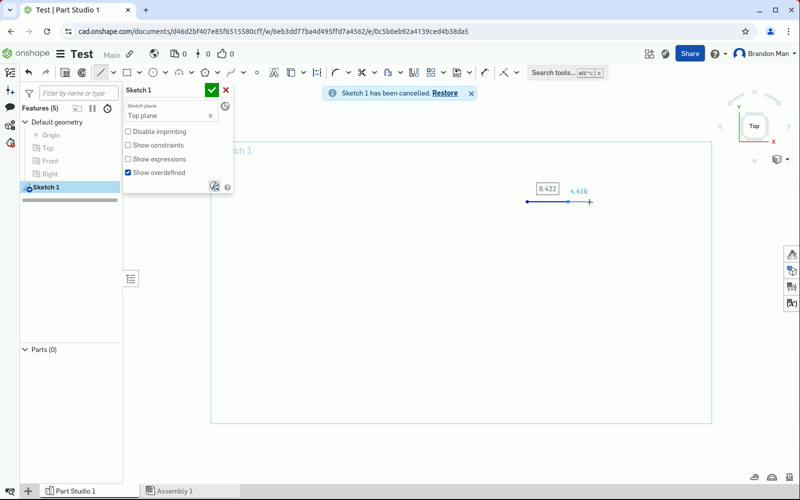
mouse_move(568, 169)
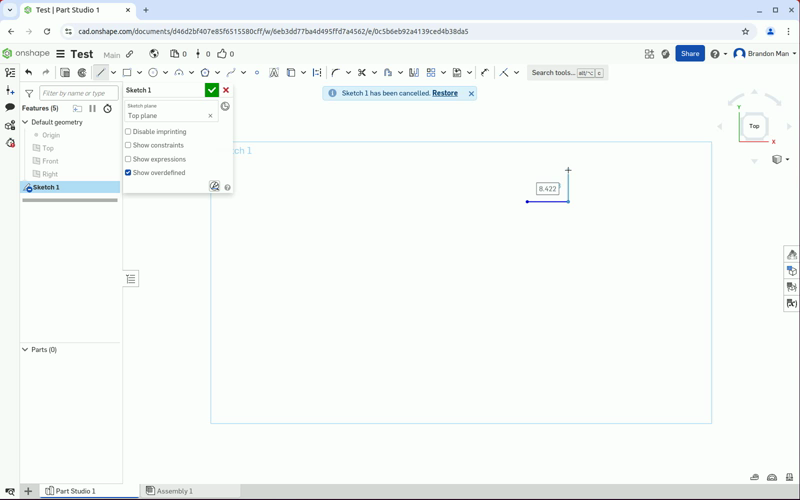
click(568, 169)
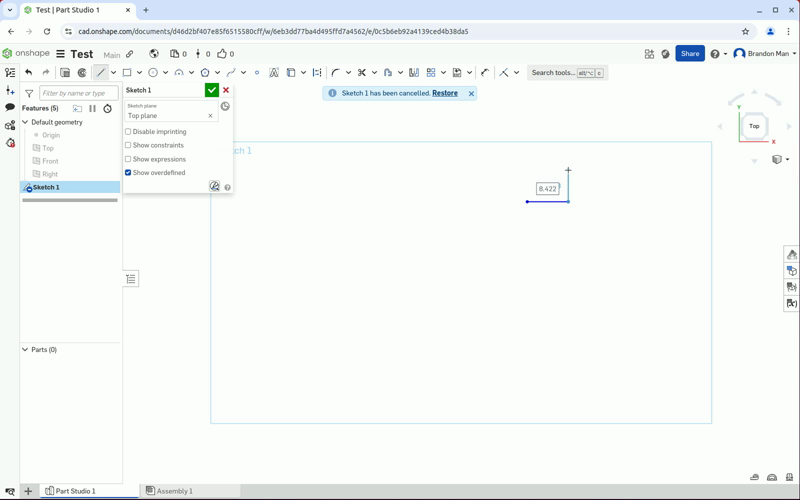
key_up(shift)
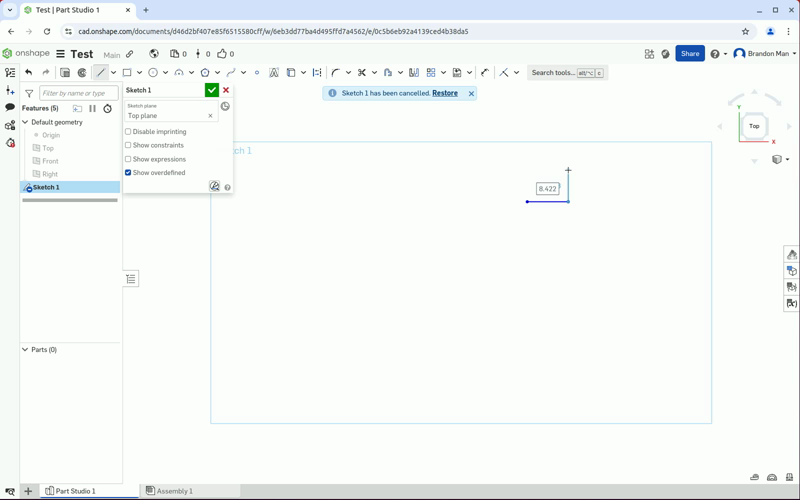
key_down(shift)
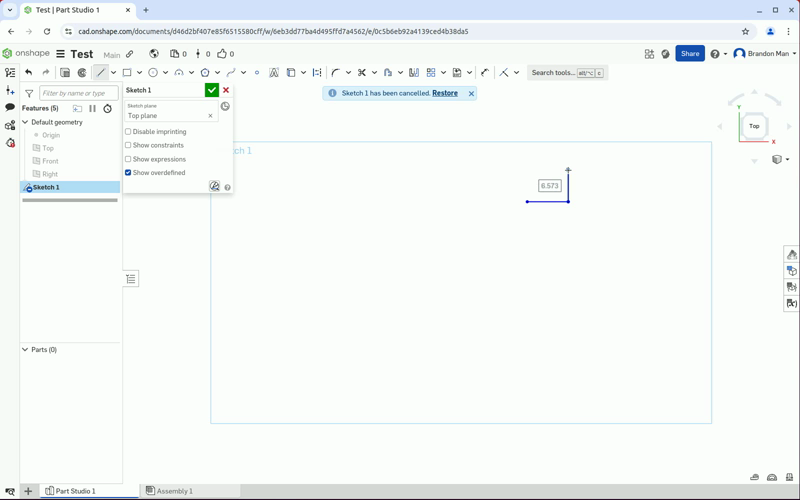
mouse_move(589, 169)
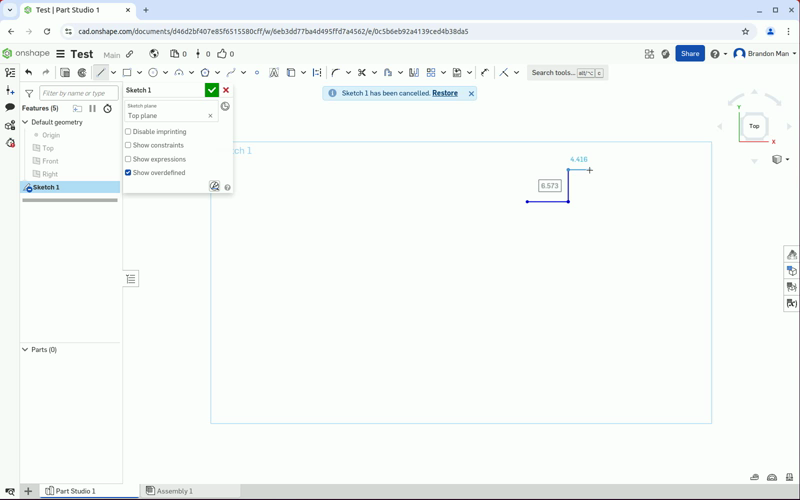
mouse_move(527, 169)
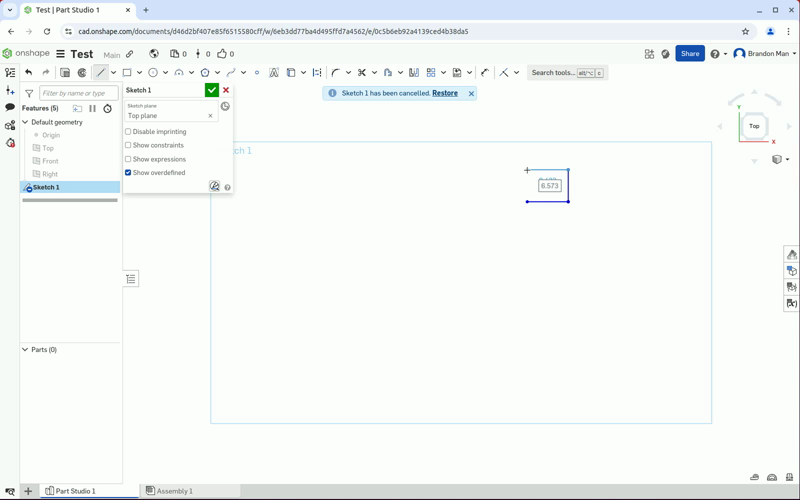
click(527, 169)
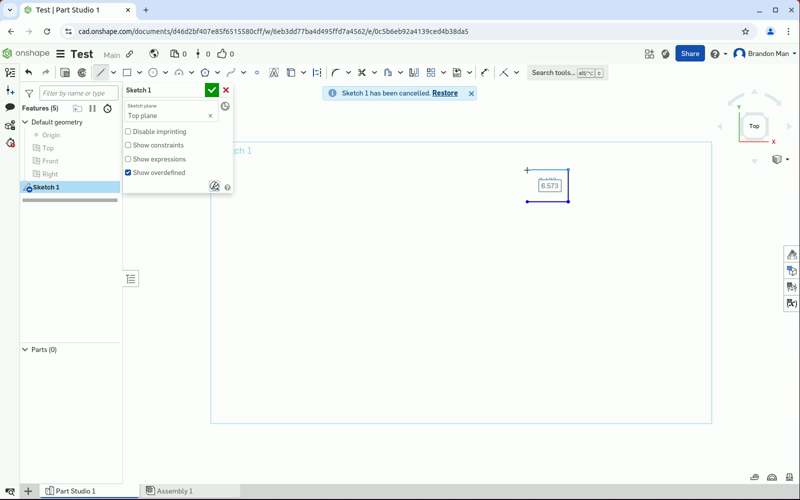
key_up(shift)
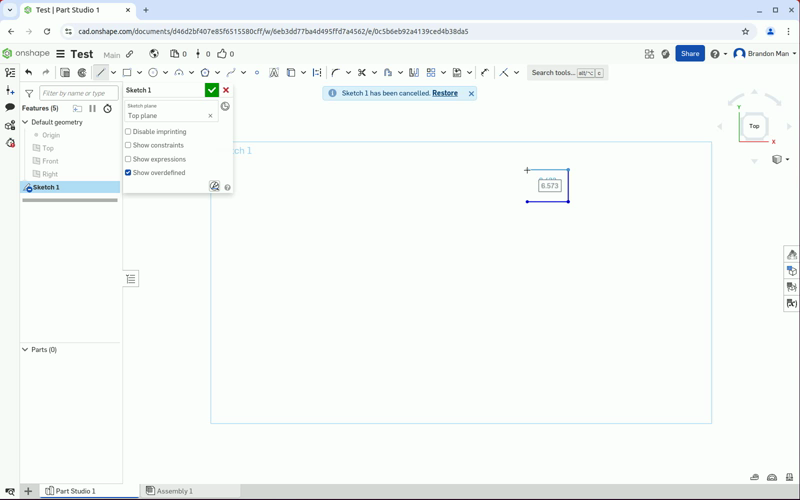
mouse_move(557, 169)
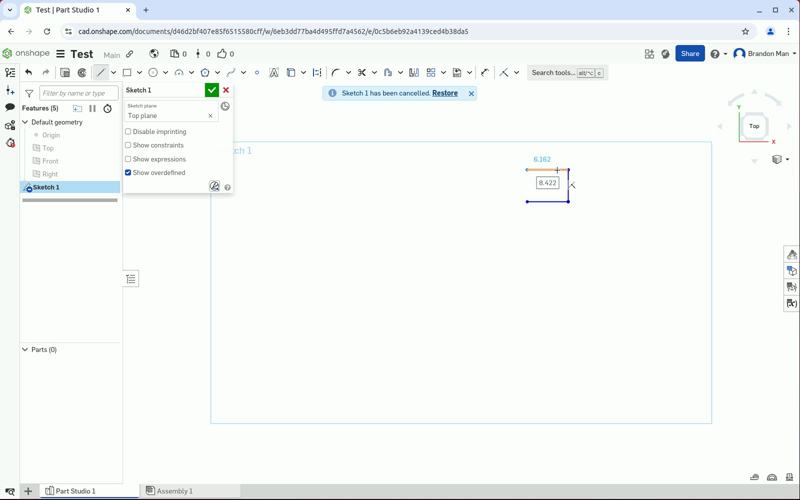
key_down(shift)
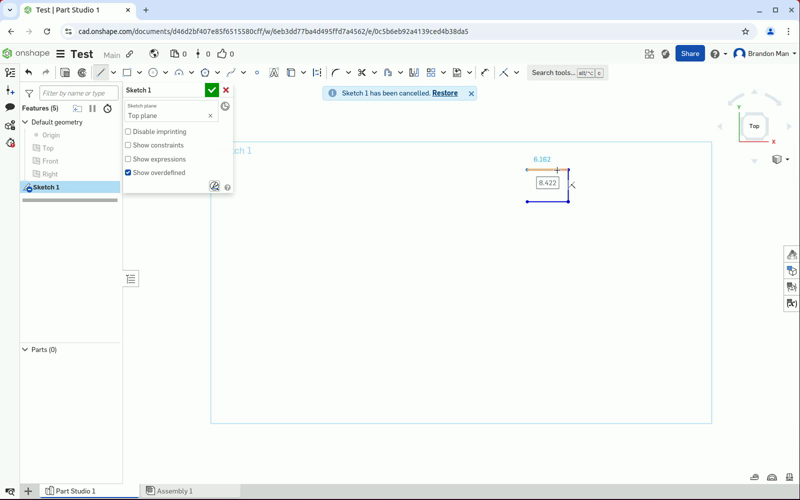
mouse_move(527, 201)
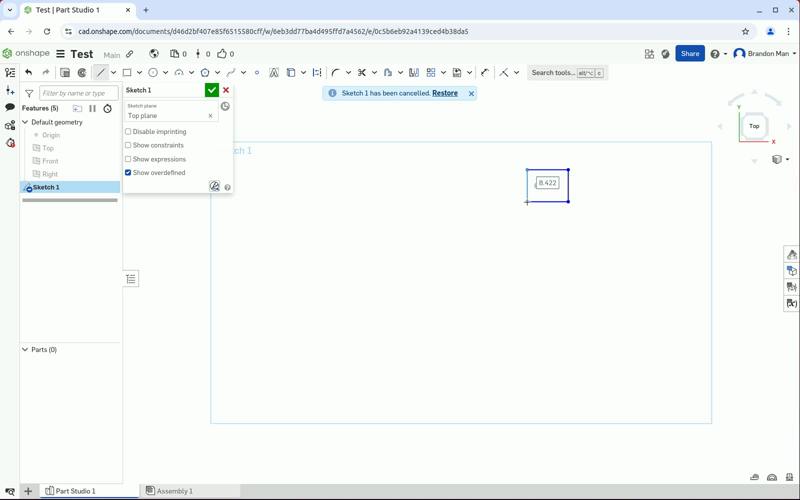
key_up(shift)
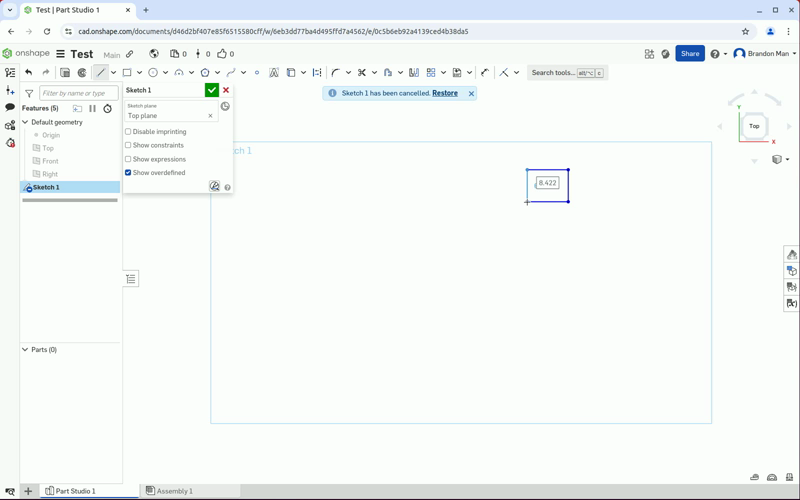
click(527, 201)
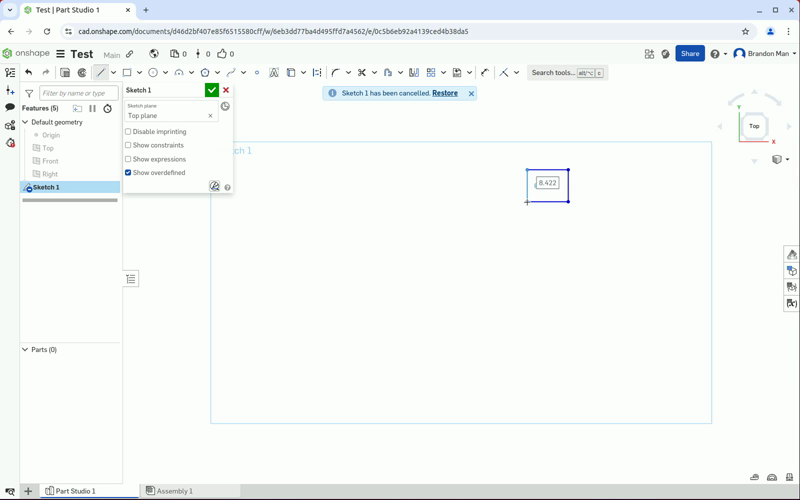
key(esc)
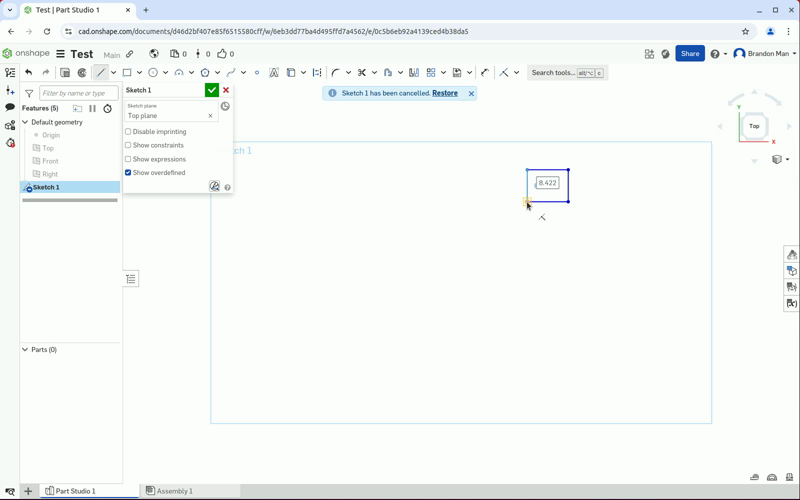
mouse_move(547, 178)
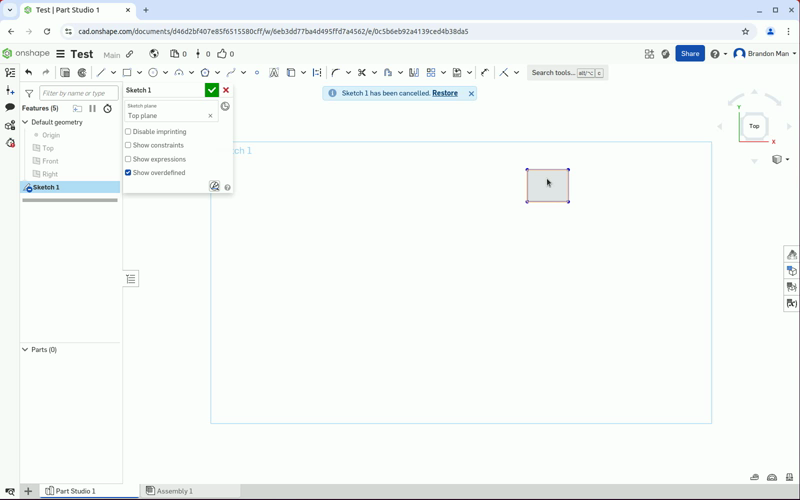
scroll(6)
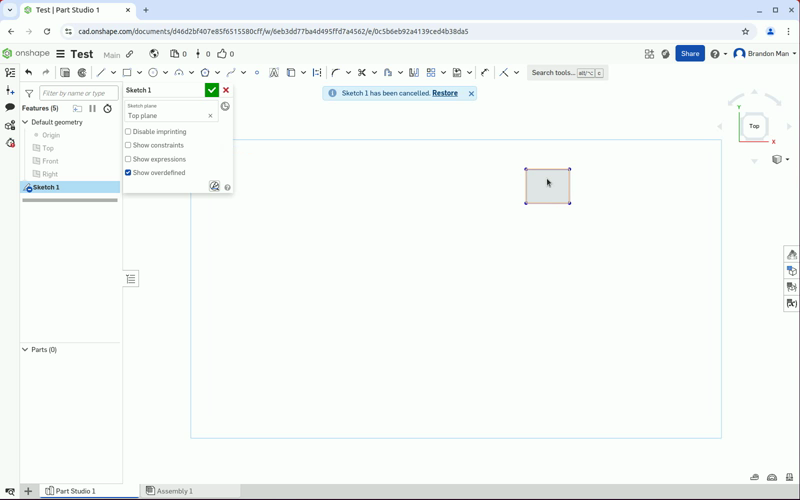
scroll(6)
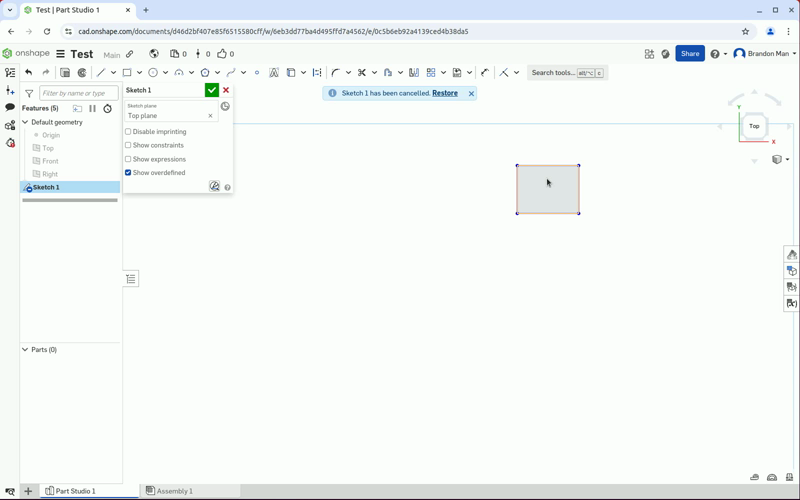
scroll(6)
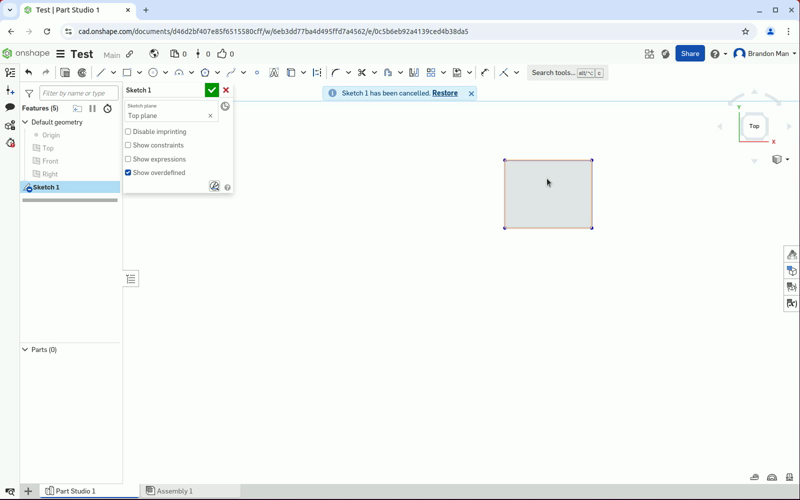
scroll(6)
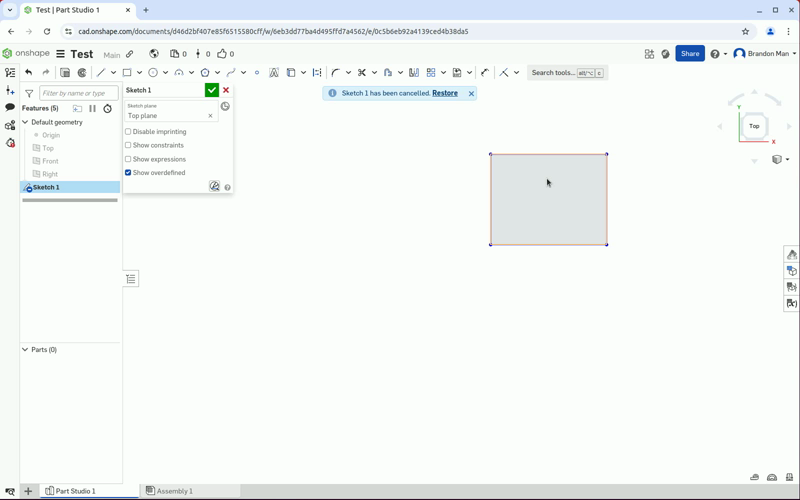
scroll(6)
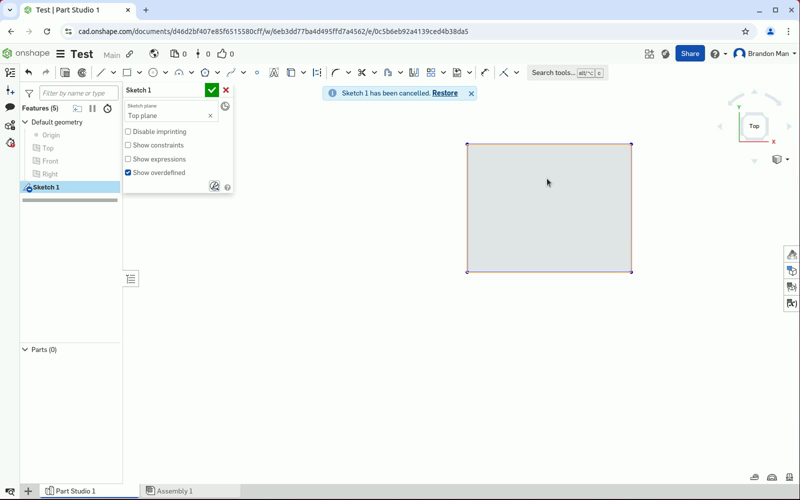
scroll(6)
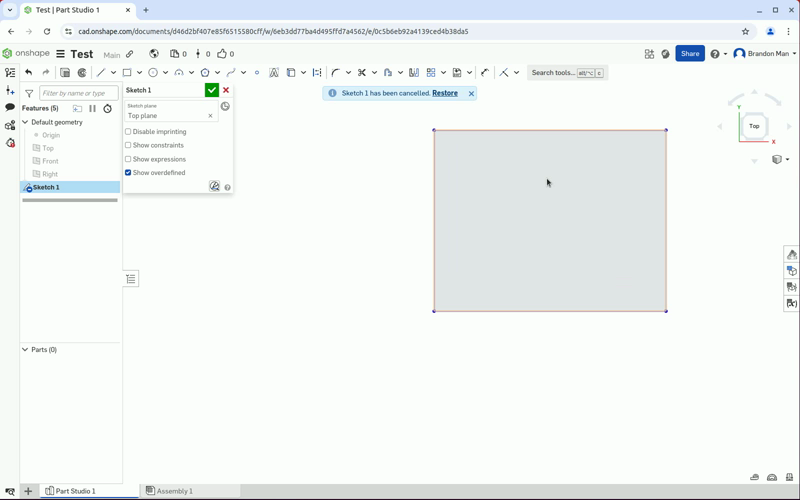
scroll(6)
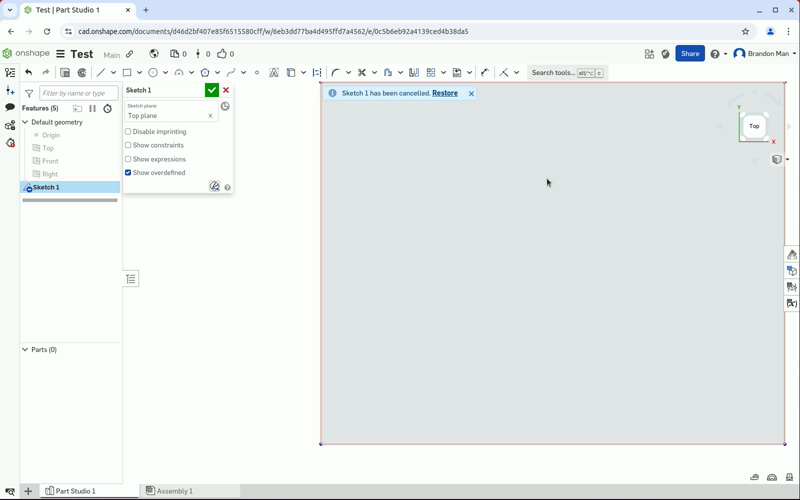
click(547, 178)
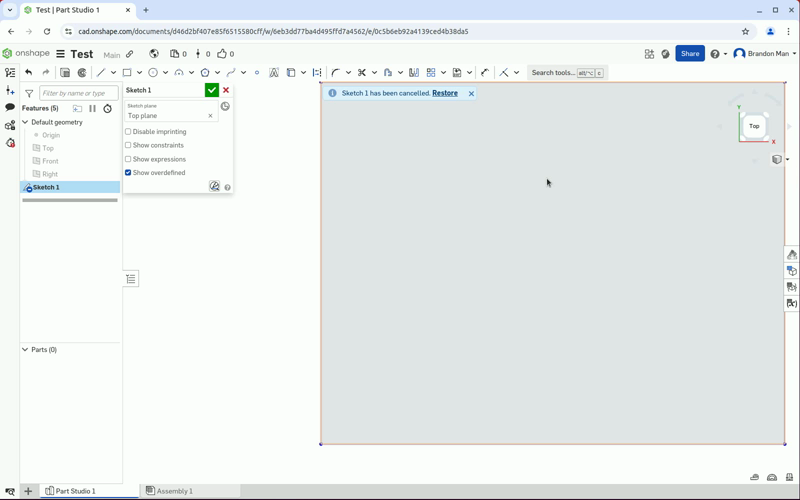
scroll(-6)
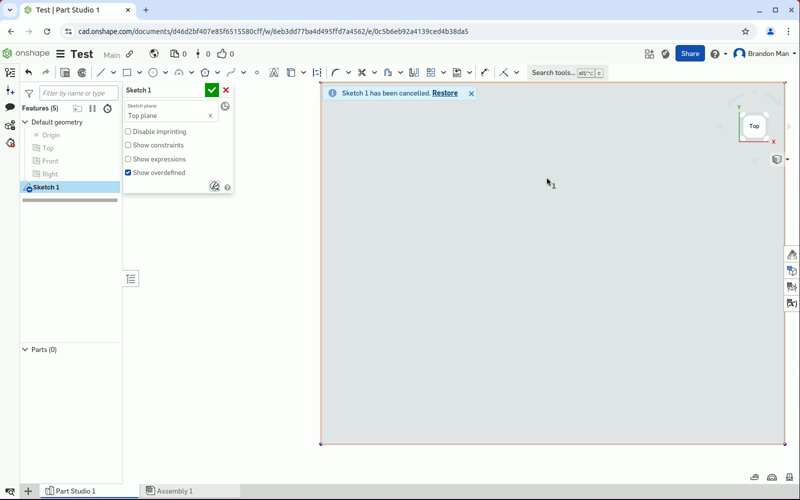
scroll(-6)
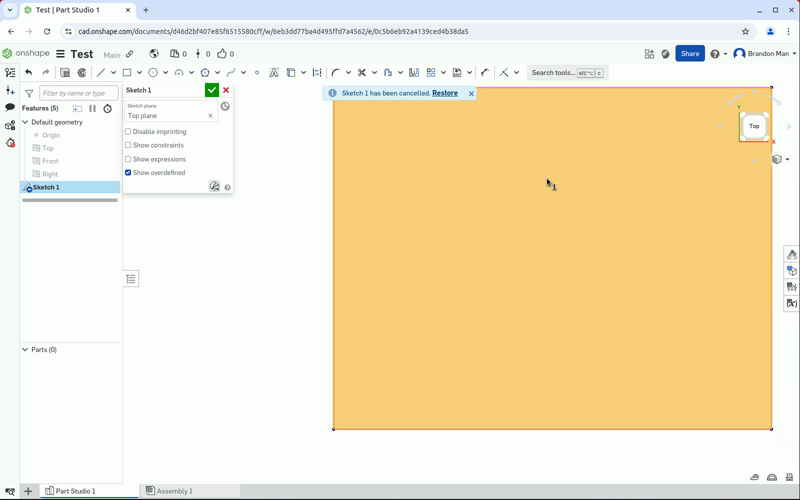
scroll(-6)
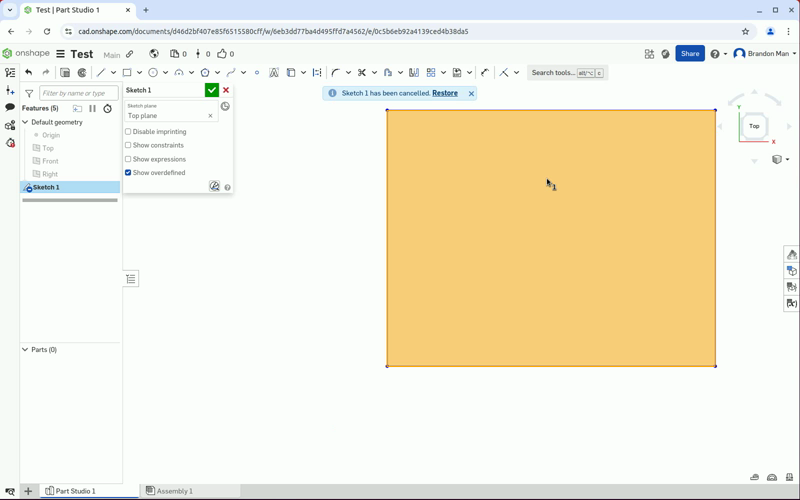
scroll(-6)
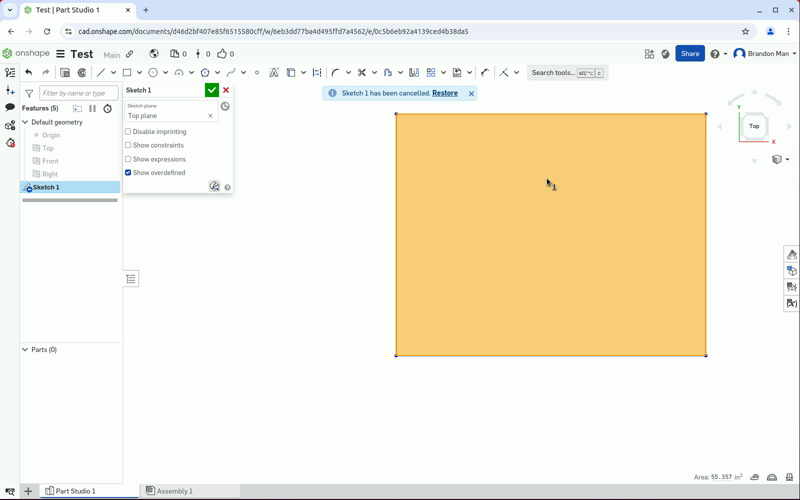
scroll(-6)
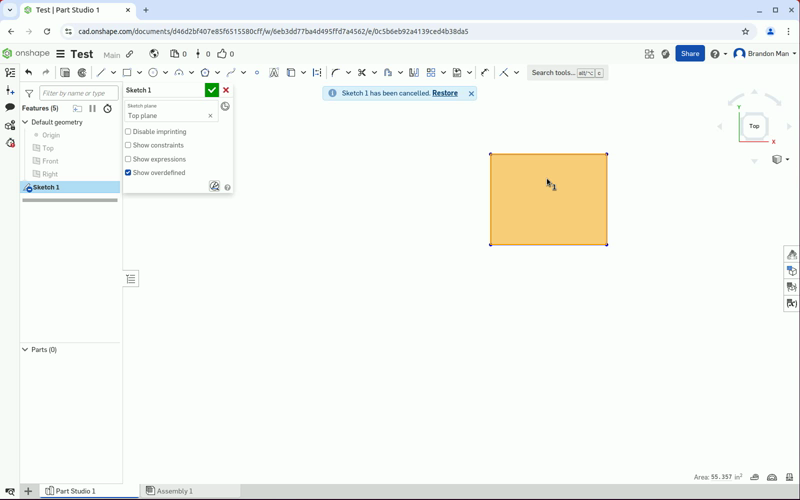
scroll(-6)
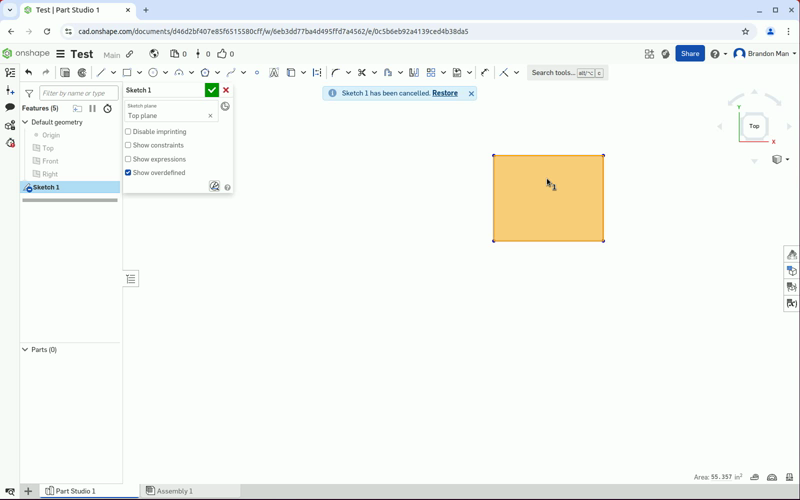
scroll(-6)
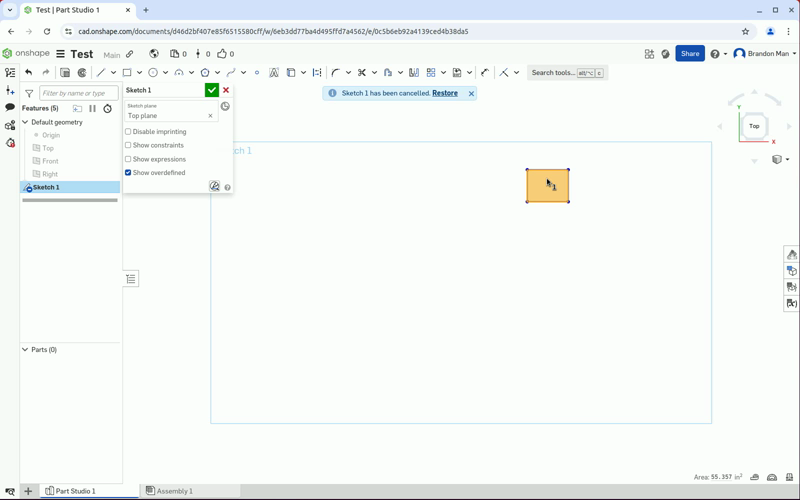
mouse_move(73, 352)
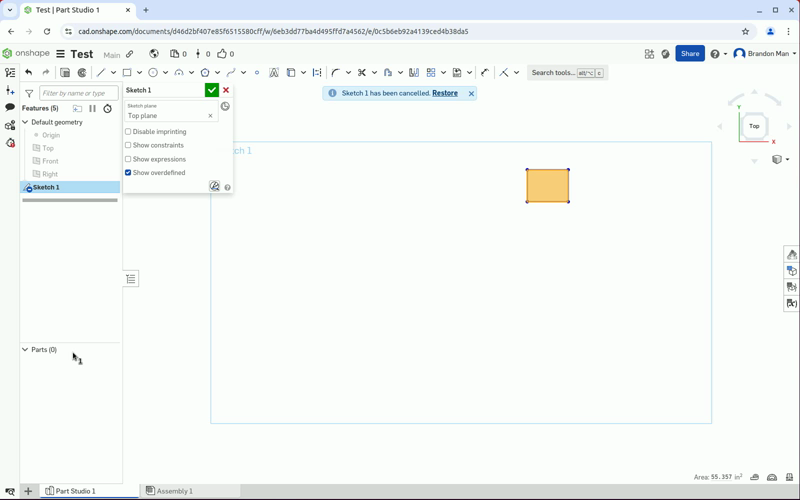
key(shift+y)
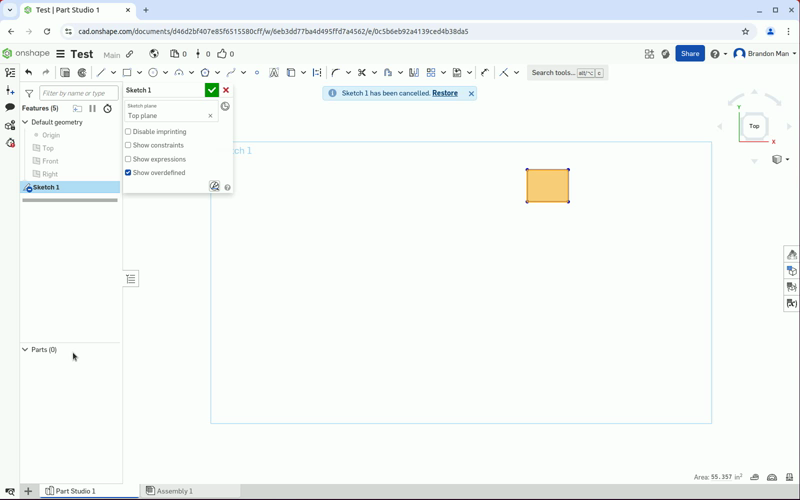
key(shift+e)
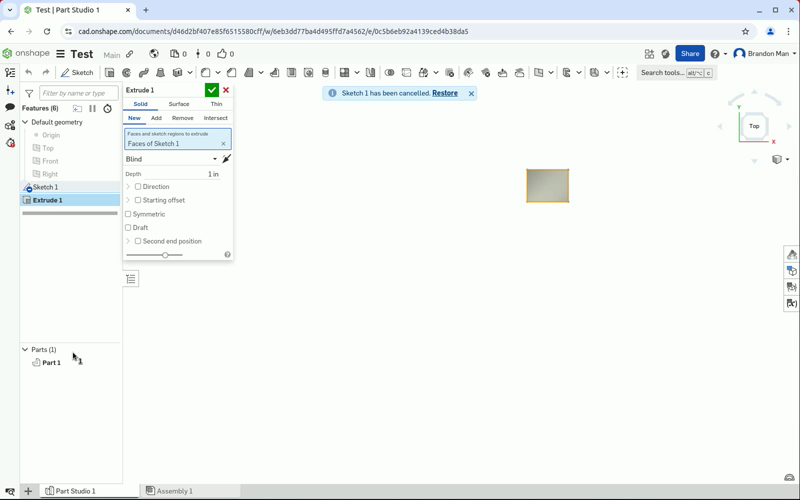
mouse_move(143, 106)
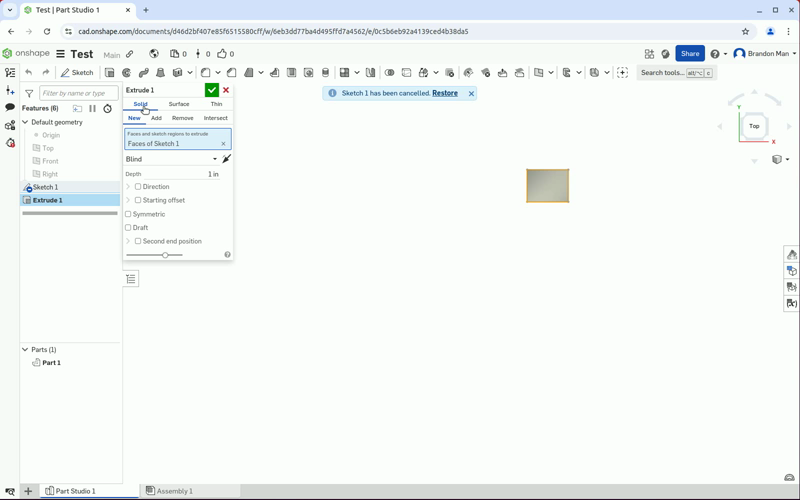
click(143, 106)
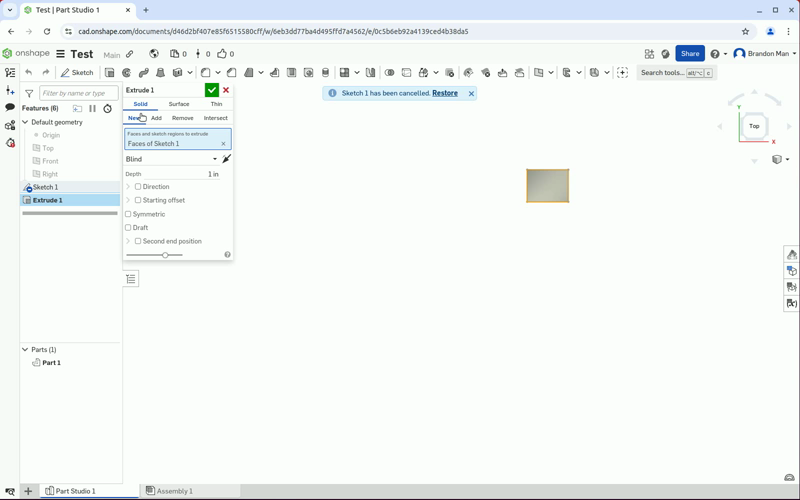
mouse_move(137, 120)
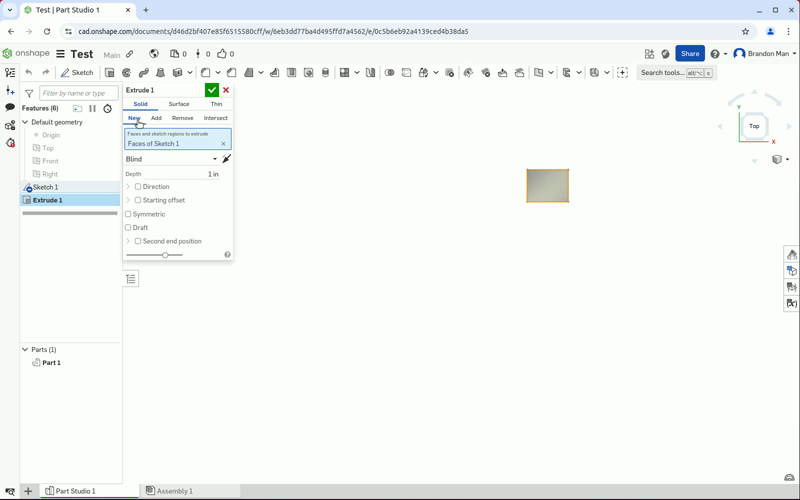
click(137, 120)
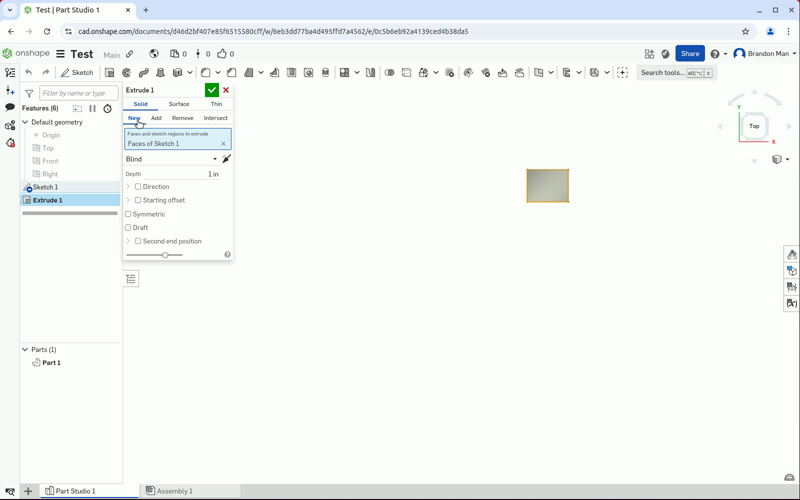
key(tab, 4)
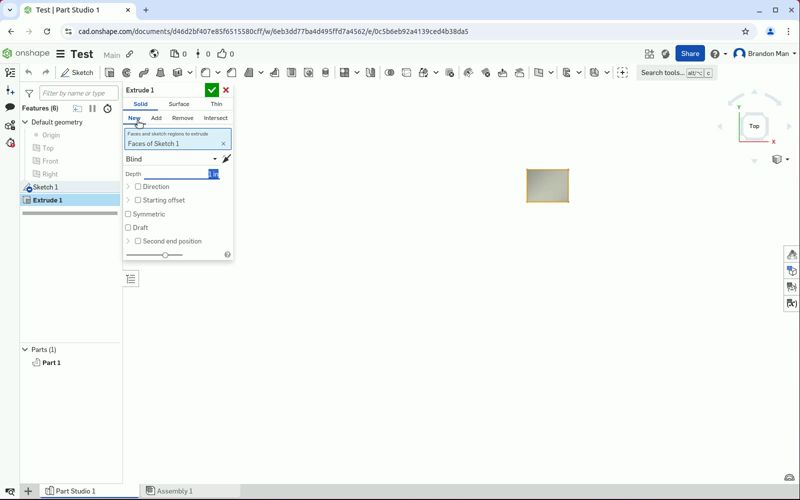
text(1.685)
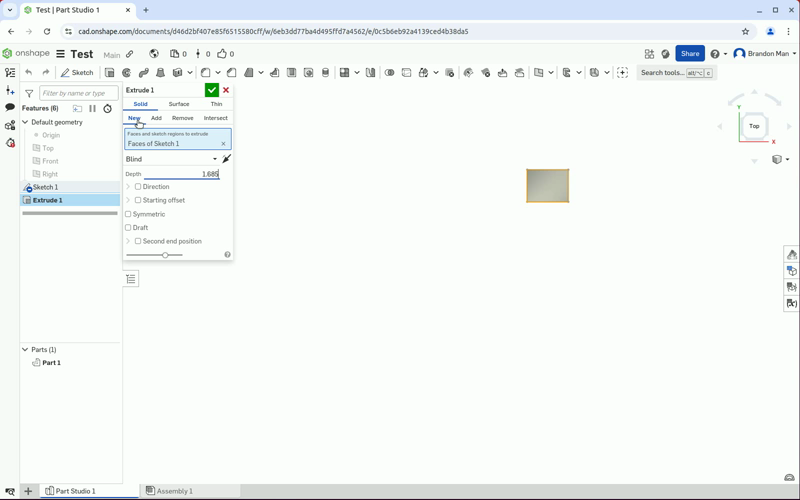
key(enter)
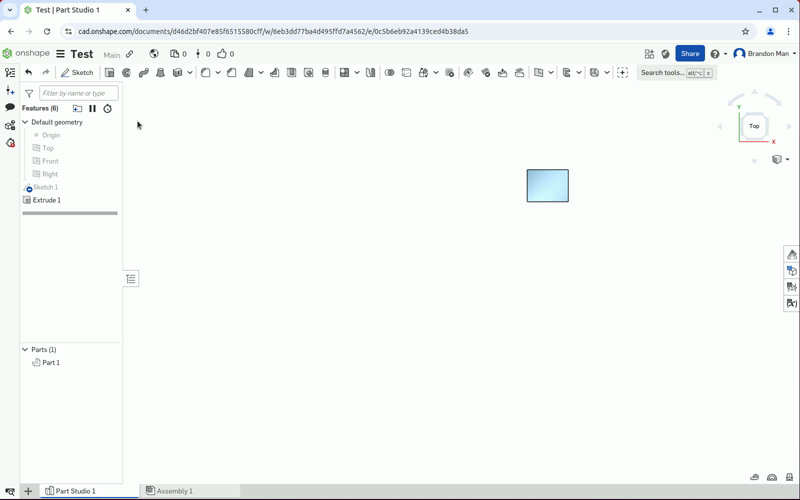
key(shift+h)
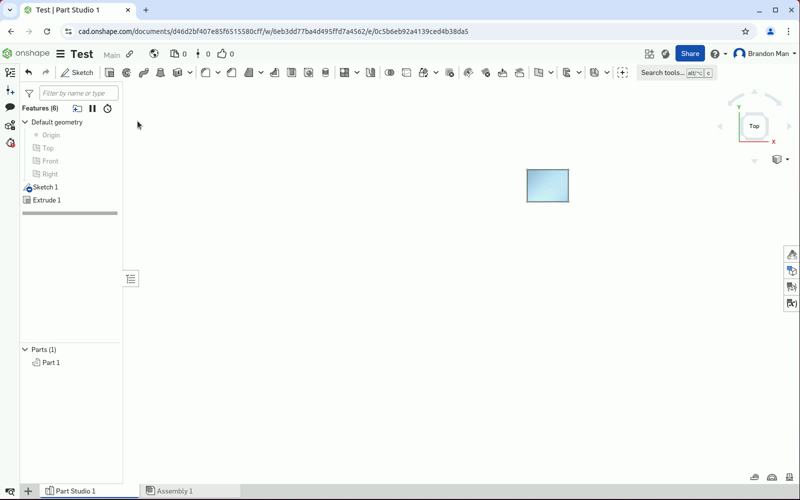
key(shift+h)
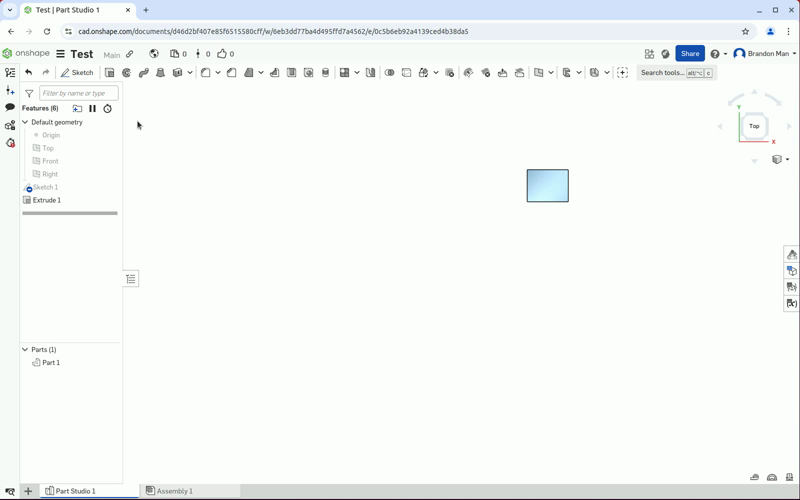
mouse_move(73, 189)
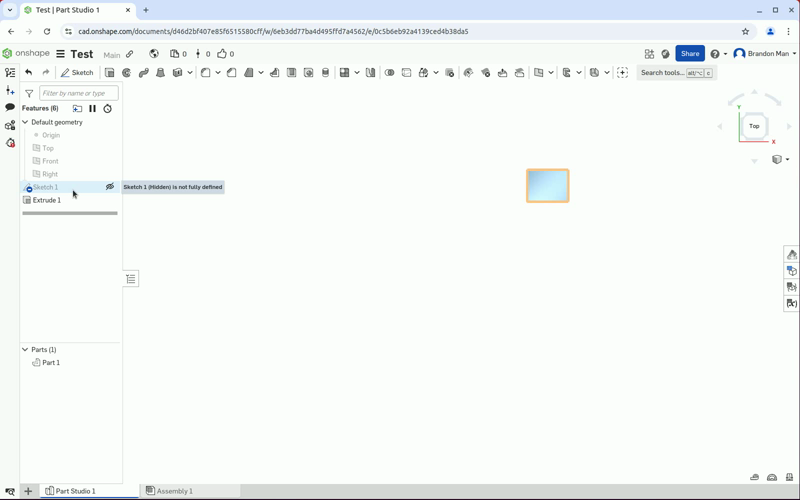
click(73, 189)
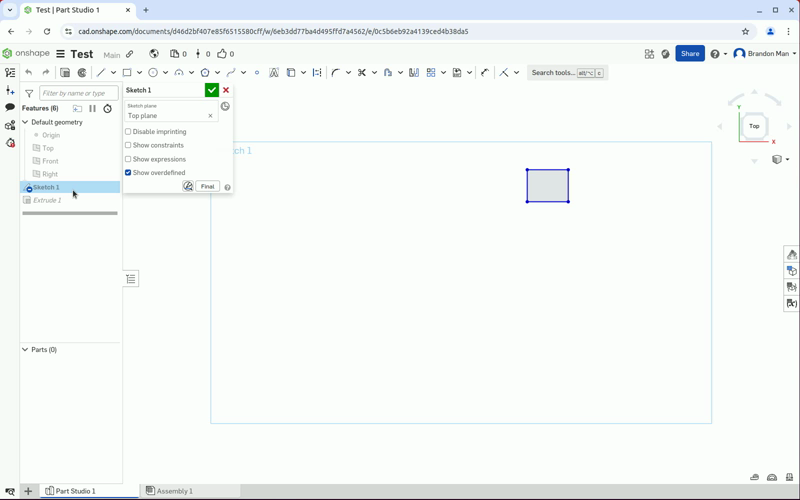
mouse_move(229, 92)
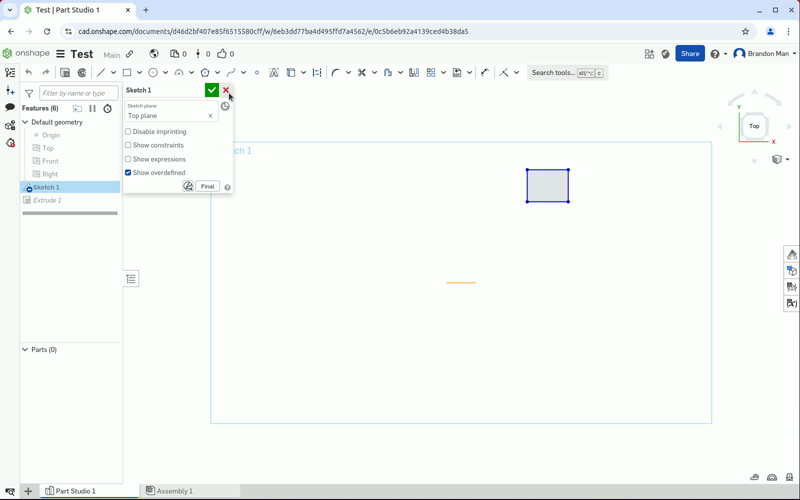
click(229, 92)
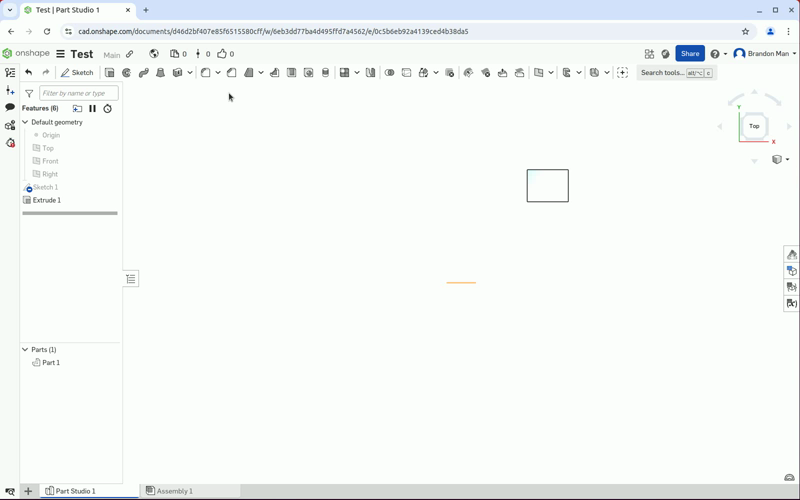
mouse_move(541, 75)
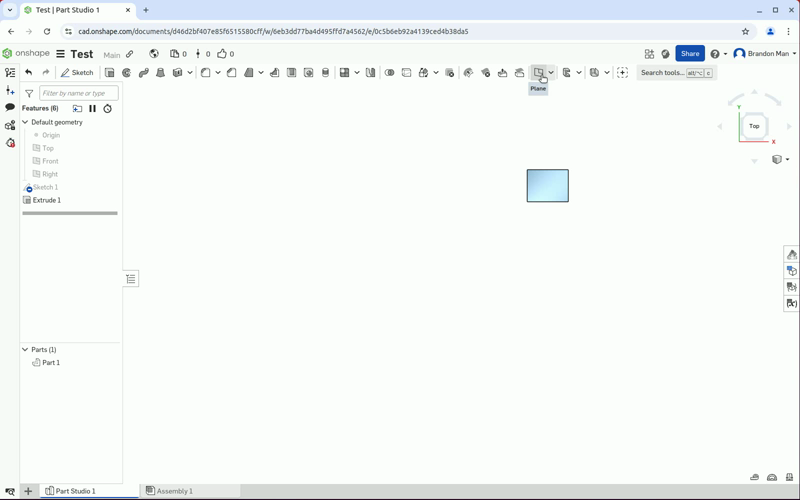
click(541, 75)
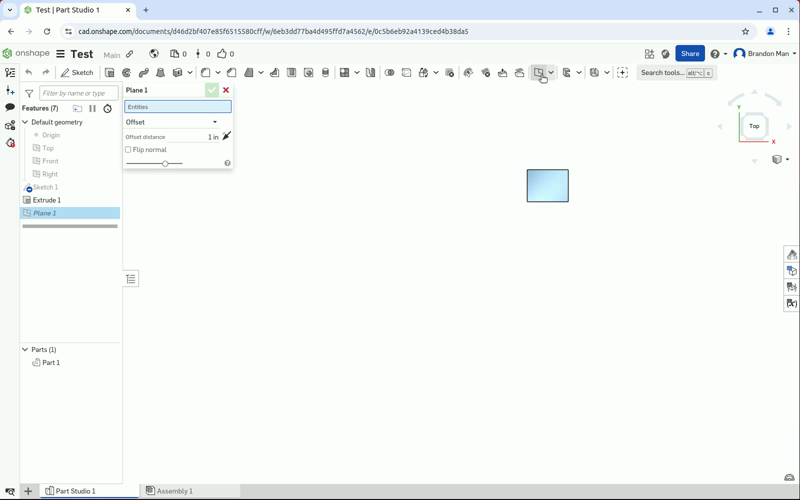
mouse_move(73, 150)
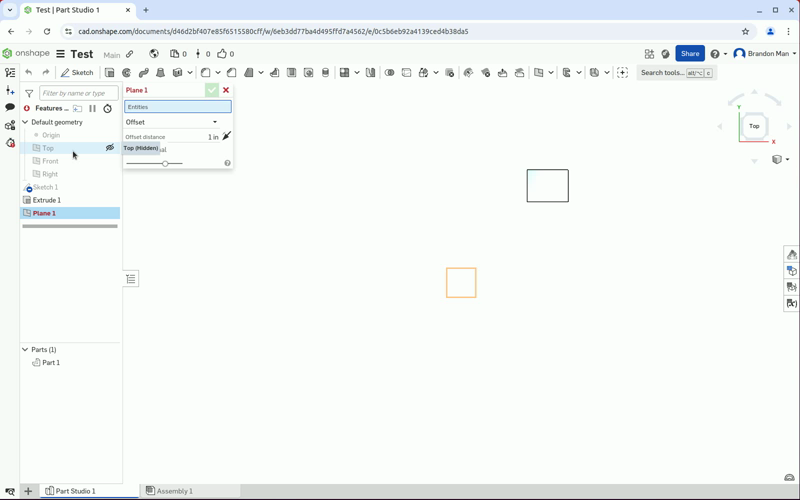
click(73, 150)
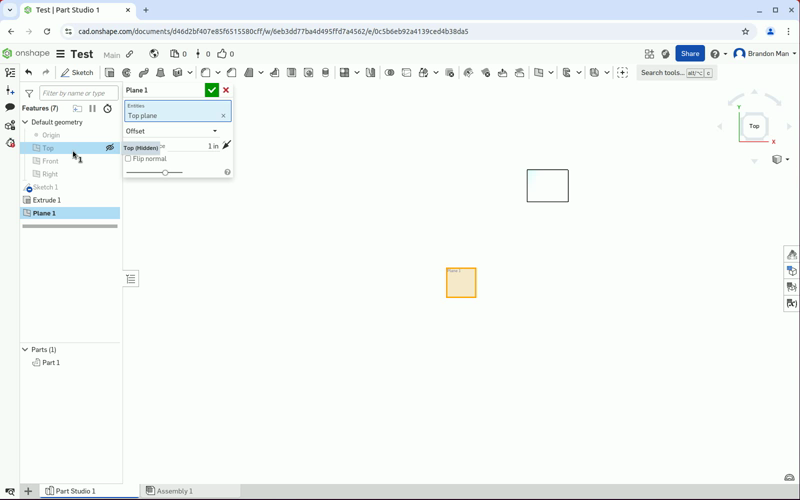
key(tab, 2)
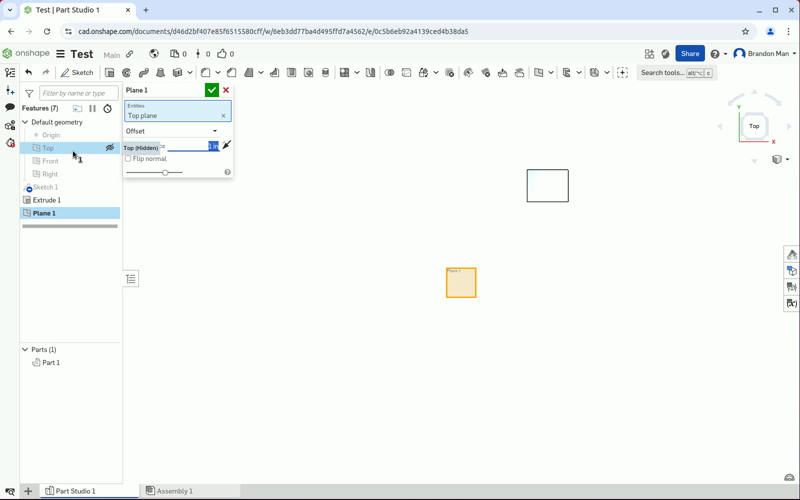
text(1.695)
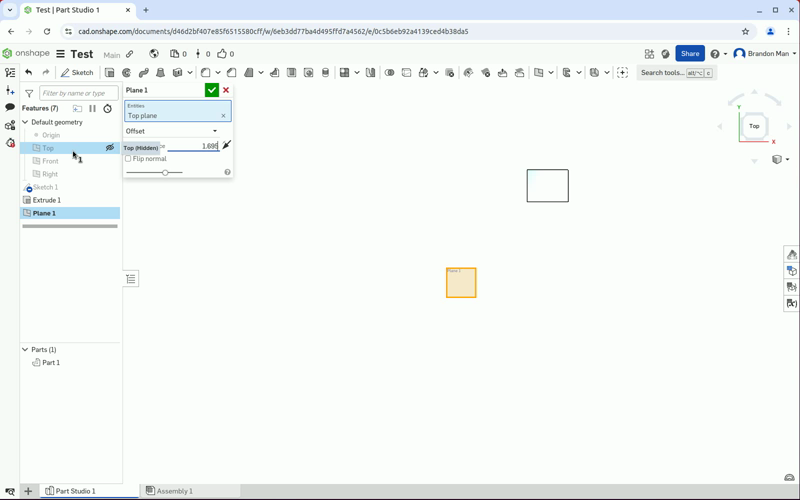
key(enter, 2)
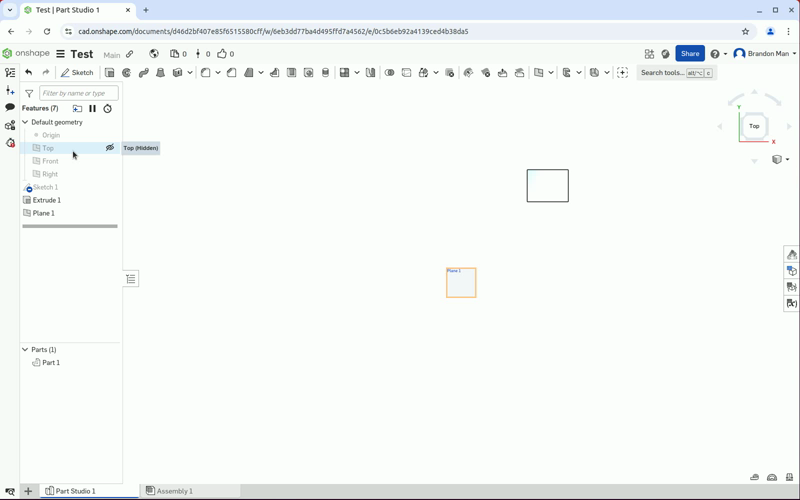
key(shift+s)
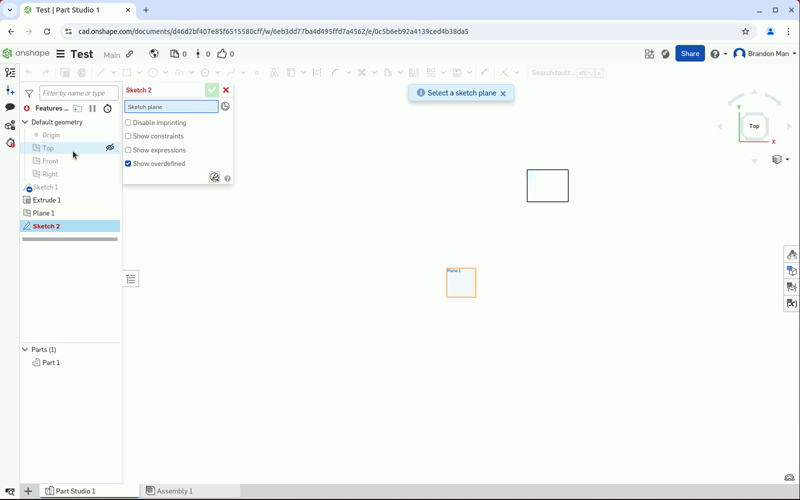
mouse_move(73, 215)
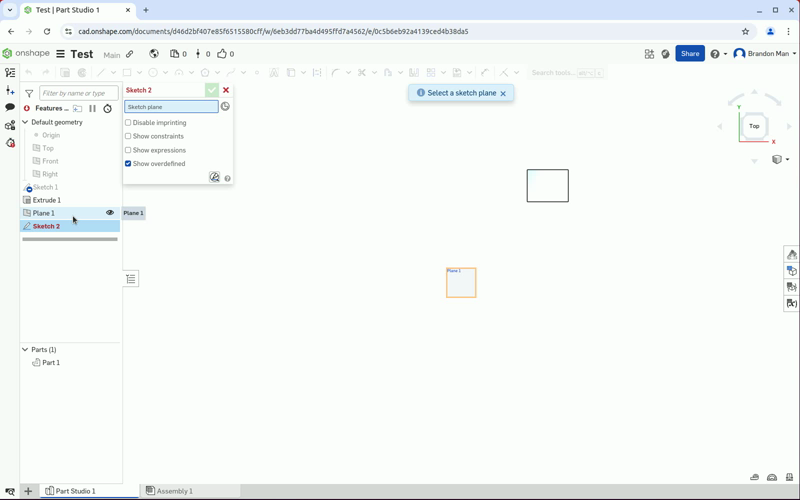
click(73, 215)
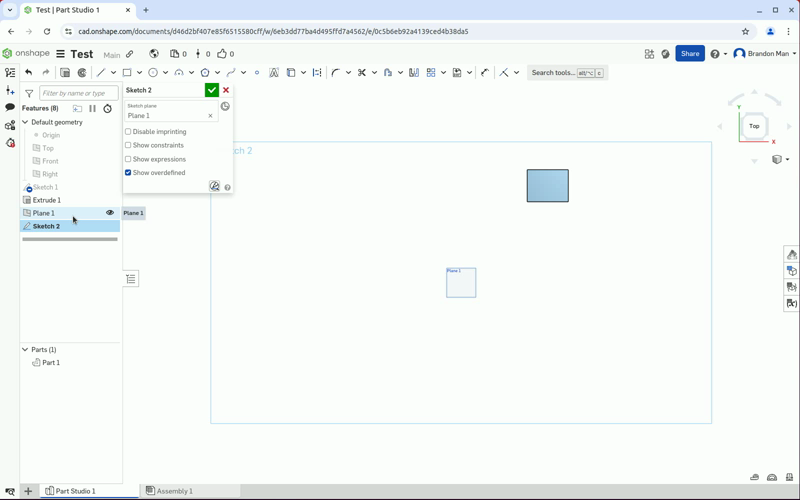
mouse_move(73, 352)
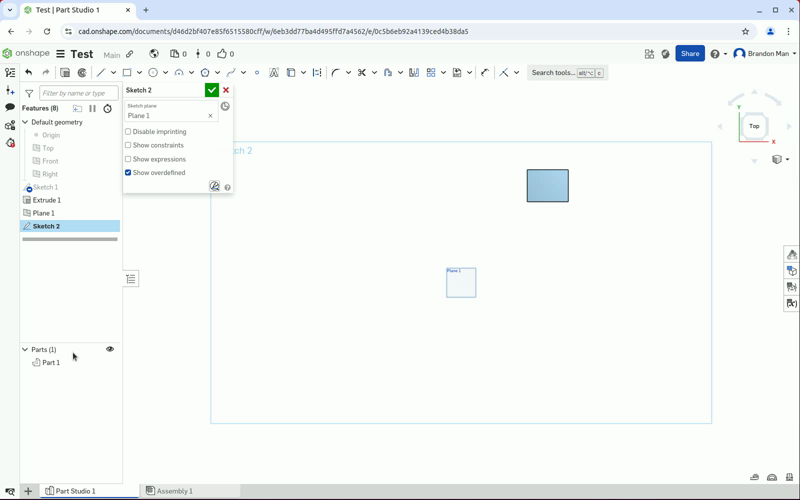
key(y)
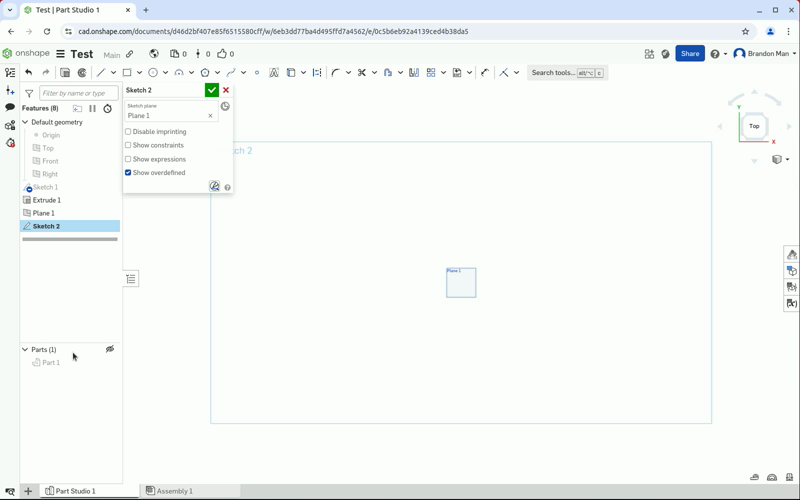
key(a)
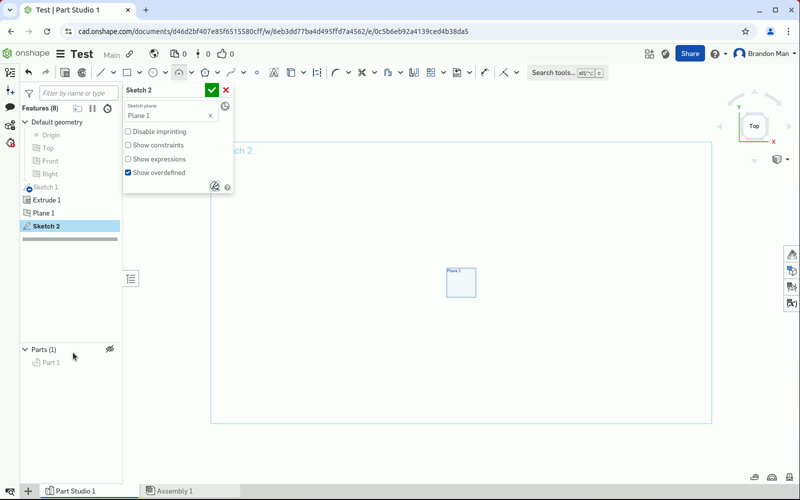
key_down(shift)
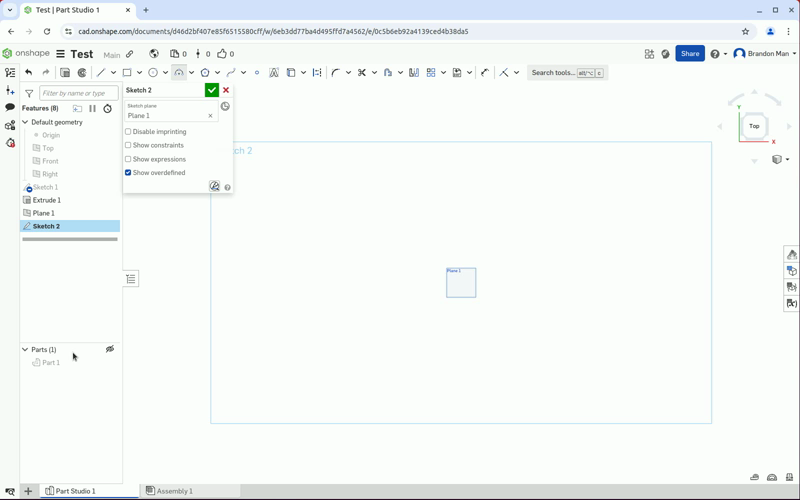
mouse_move(527, 186)
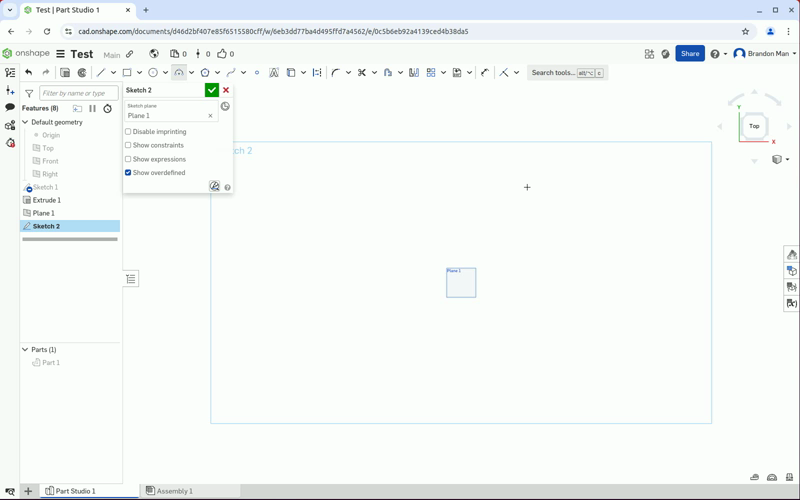
click(527, 186)
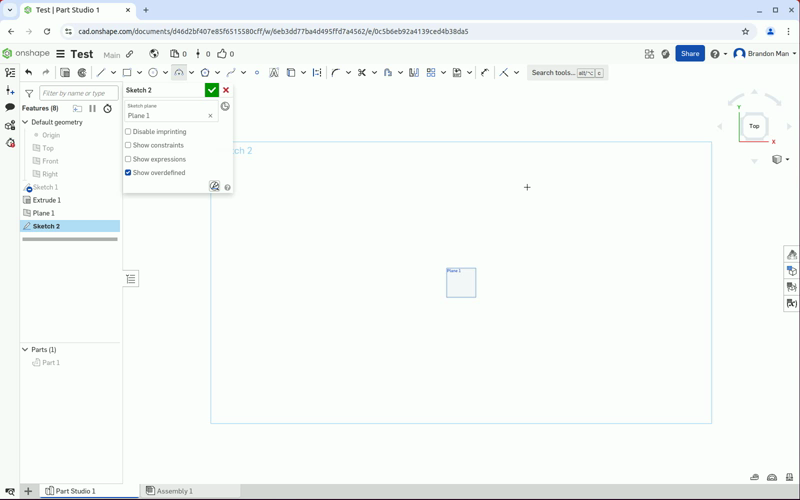
key_up(shift)
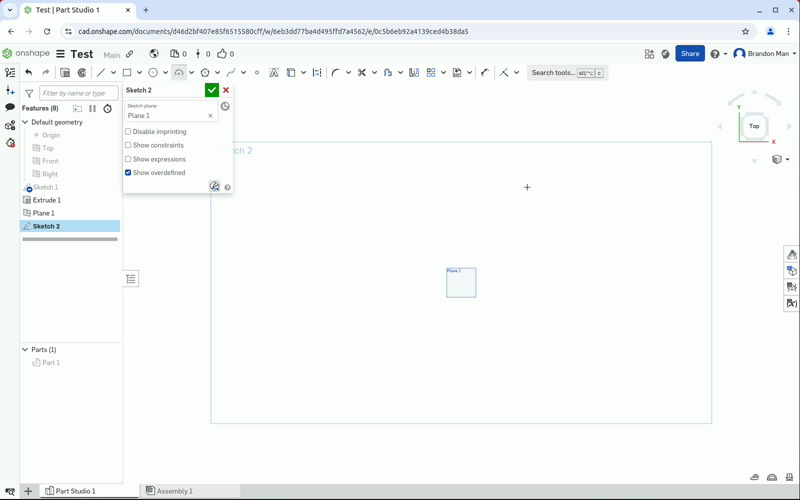
key_down(shift)
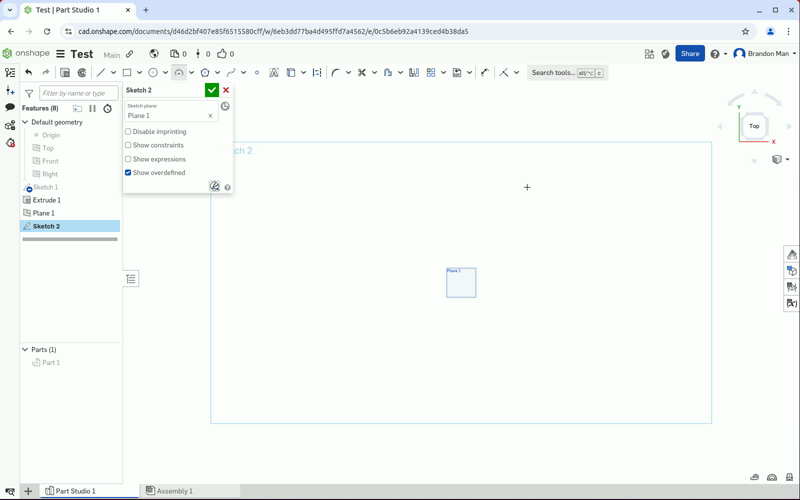
mouse_move(544, 169)
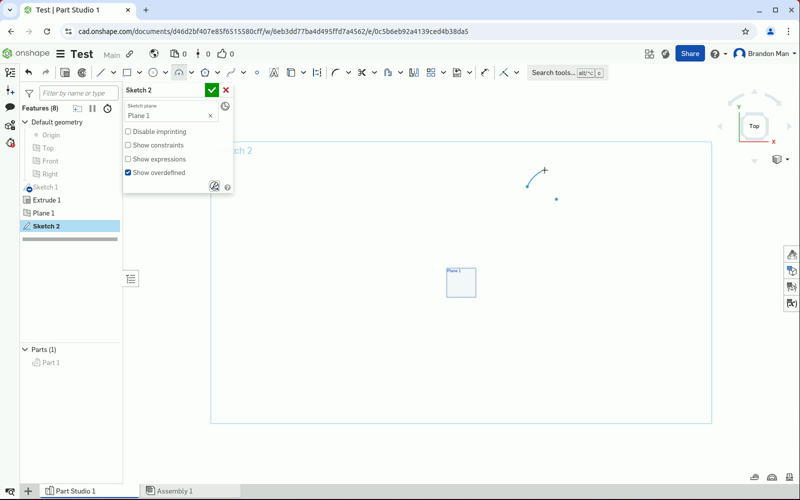
click(544, 169)
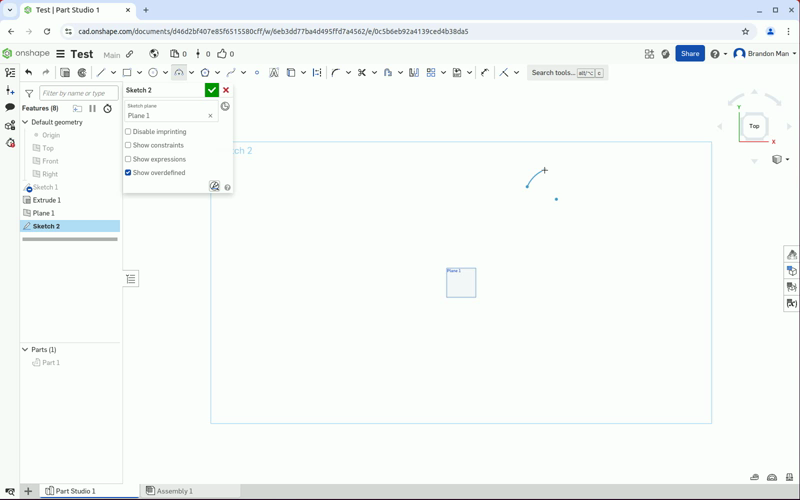
mouse_move(532, 174)
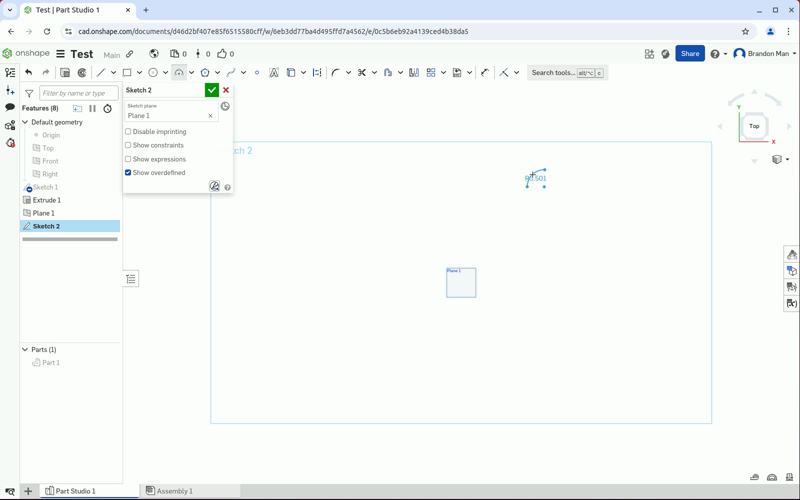
click(532, 174)
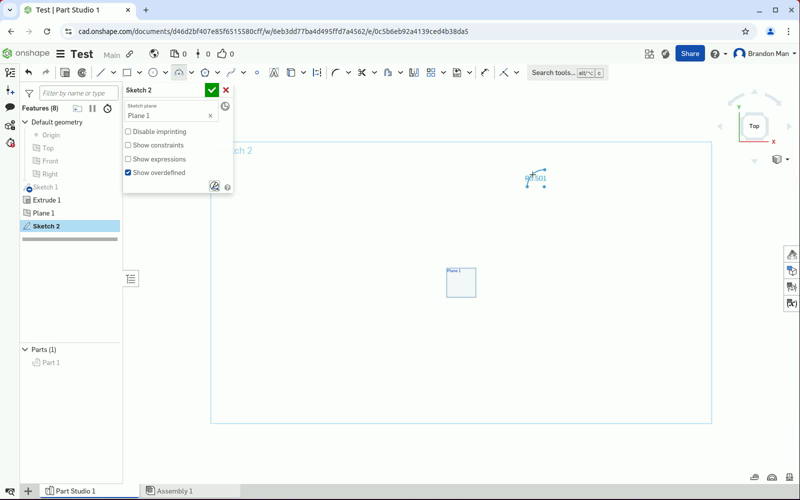
key_up(shift)
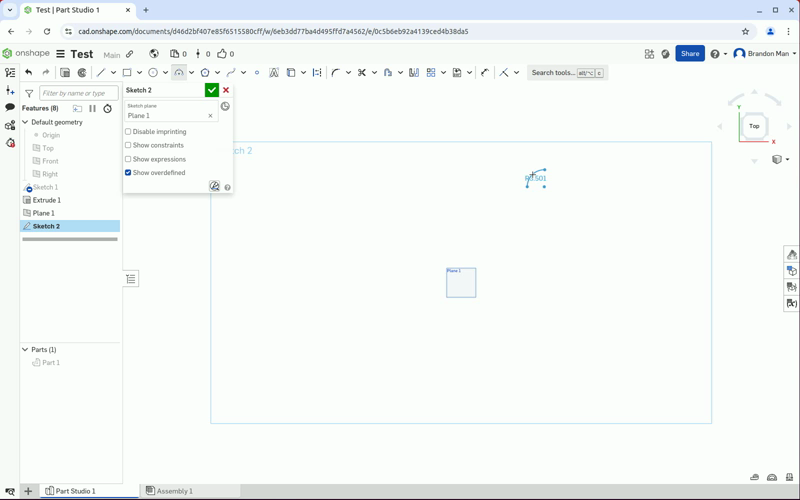
key(esc)
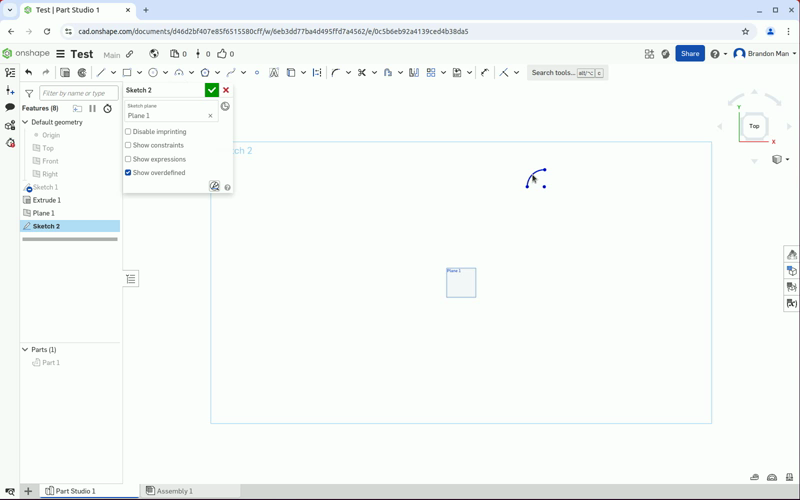
key(l)
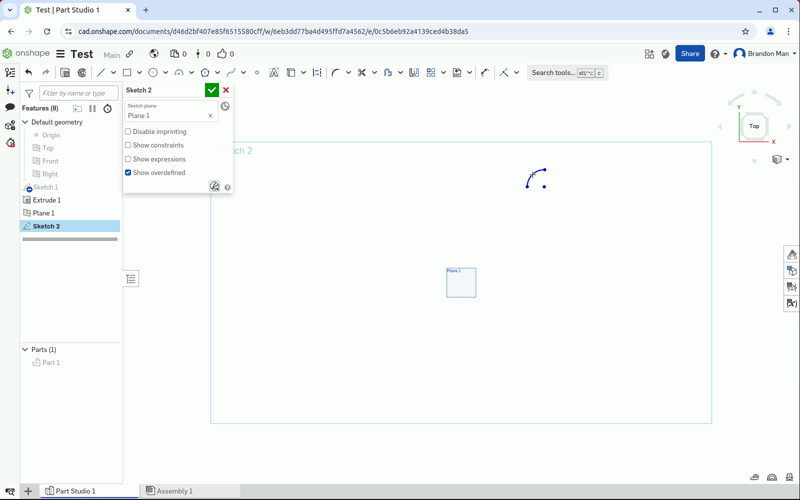
mouse_move(544, 169)
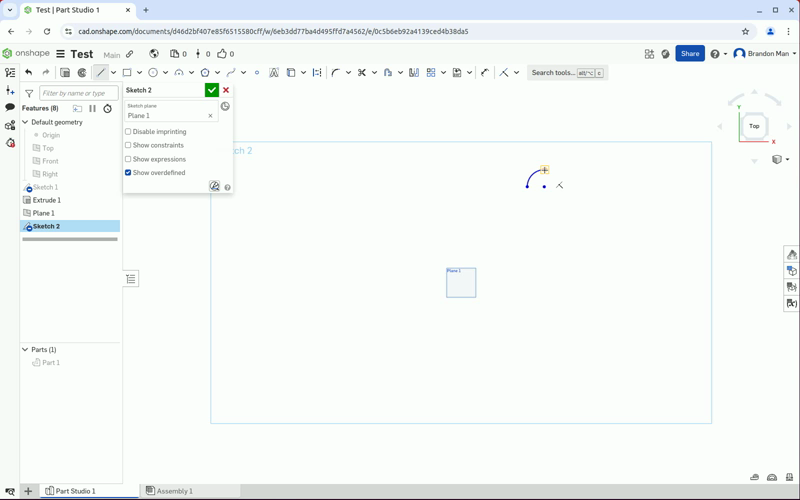
click(544, 169)
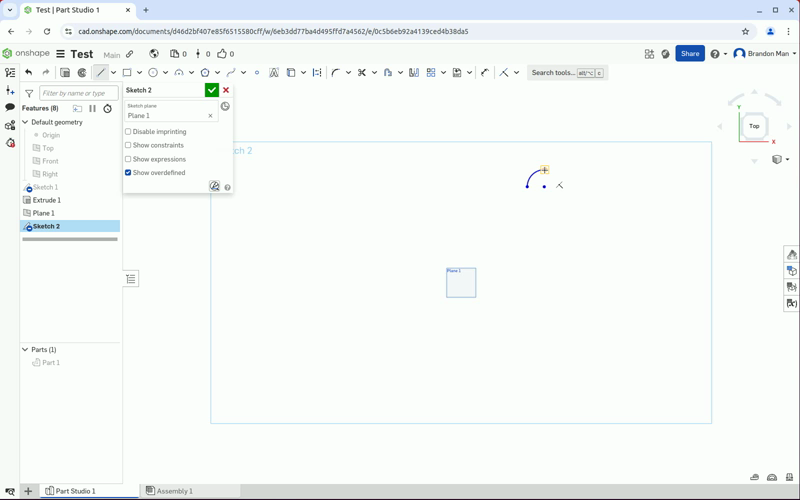
key_down(shift)
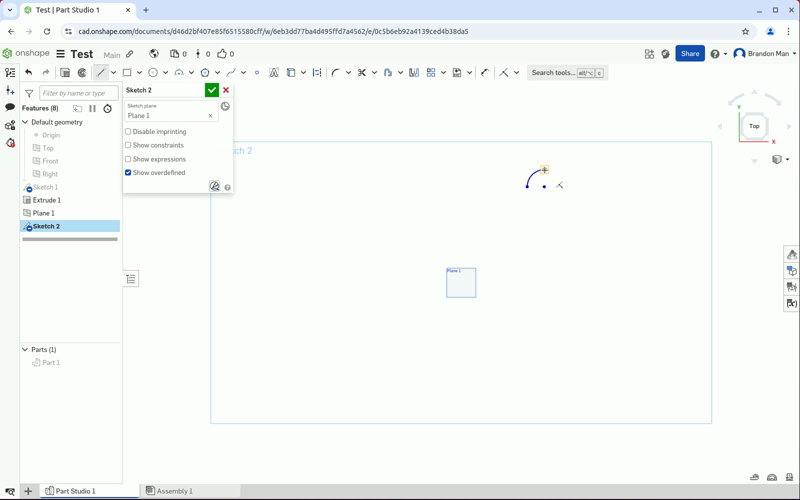
mouse_move(574, 169)
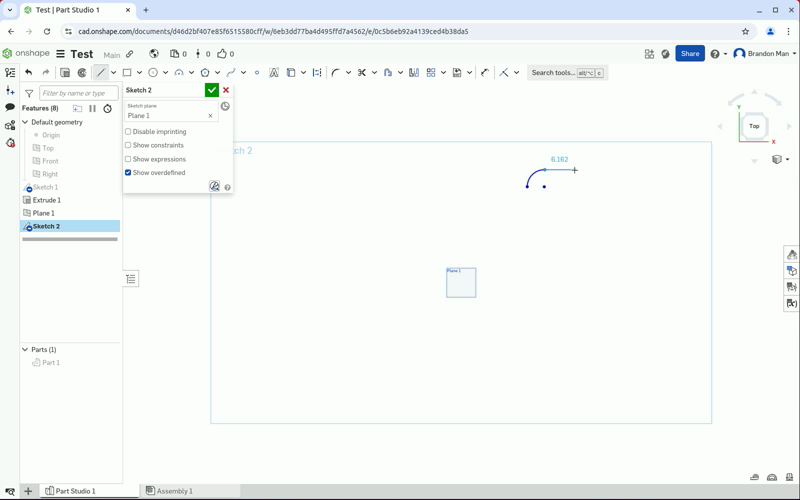
mouse_move(527, 169)
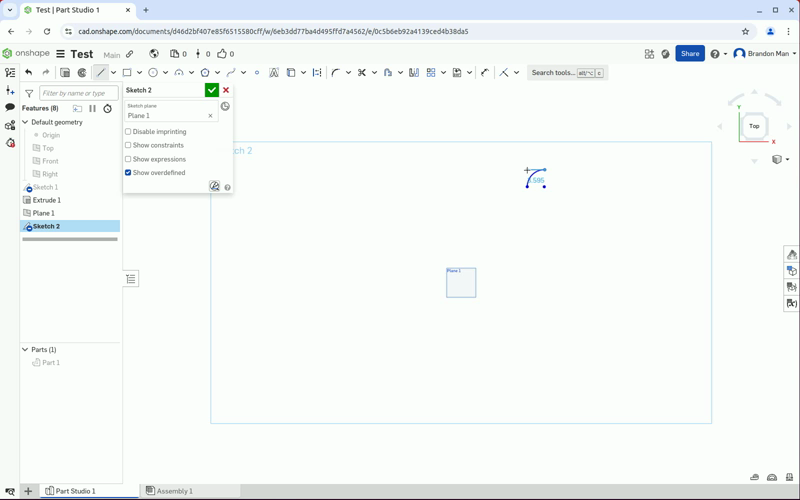
click(527, 169)
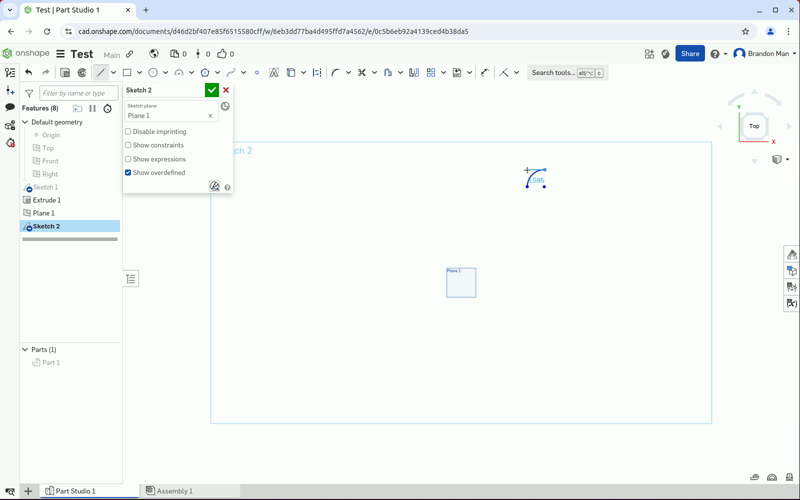
key_up(shift)
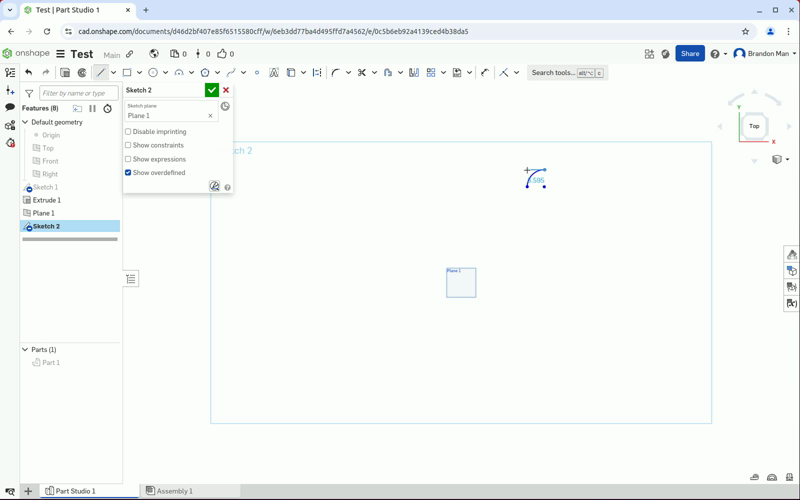
mouse_move(557, 169)
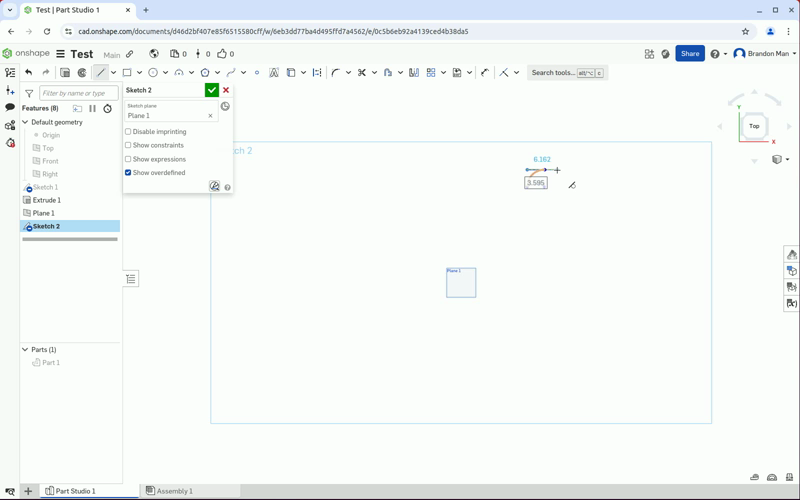
key_down(shift)
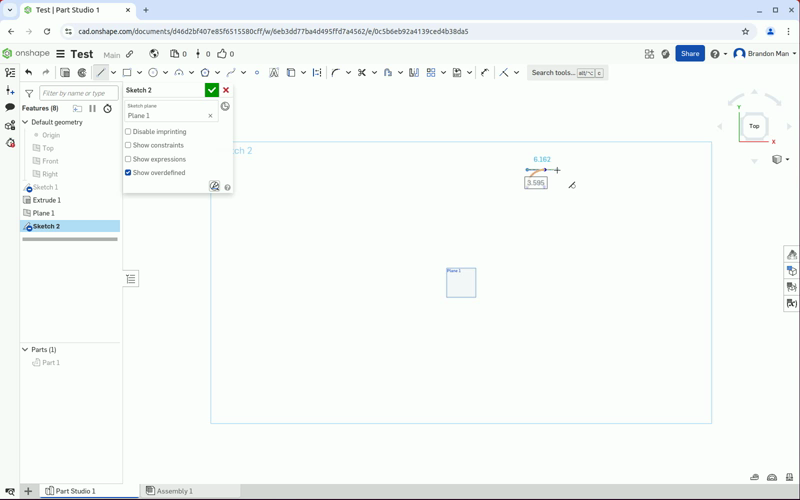
mouse_move(527, 186)
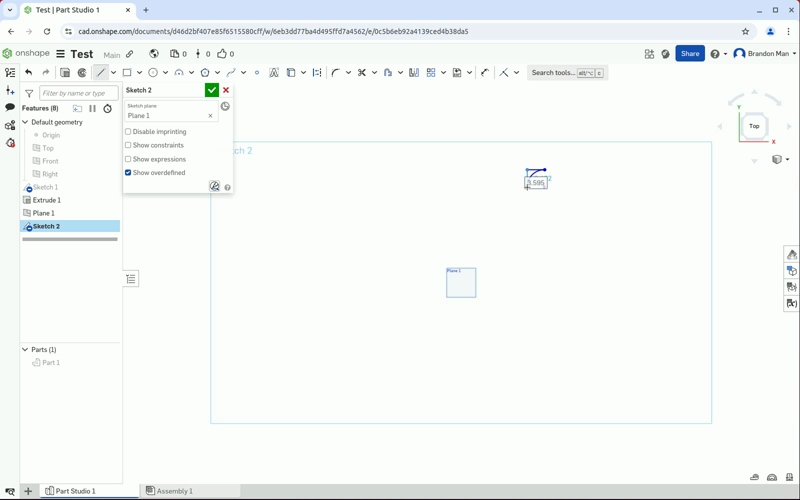
key_up(shift)
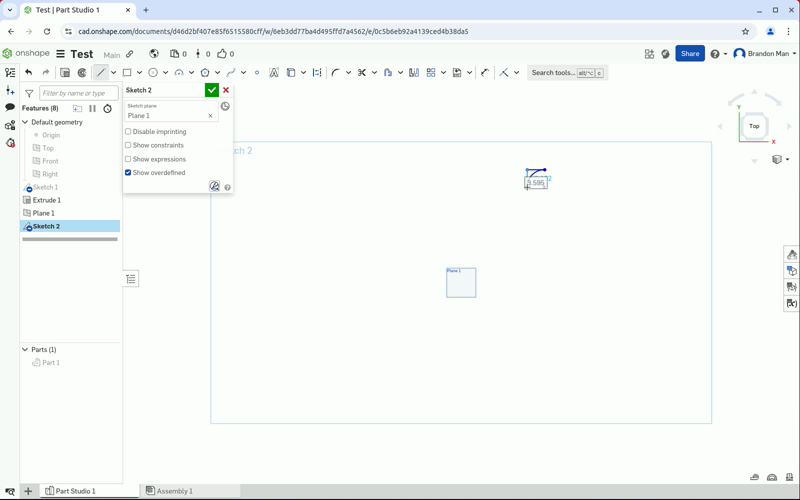
click(527, 186)
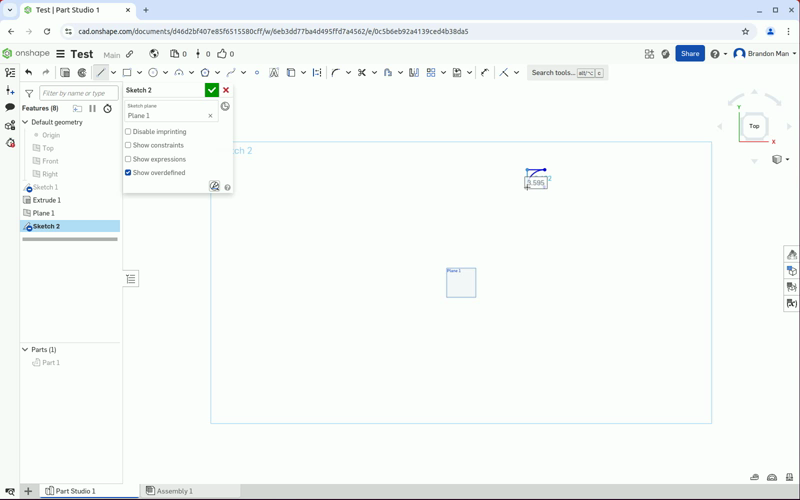
key(esc)
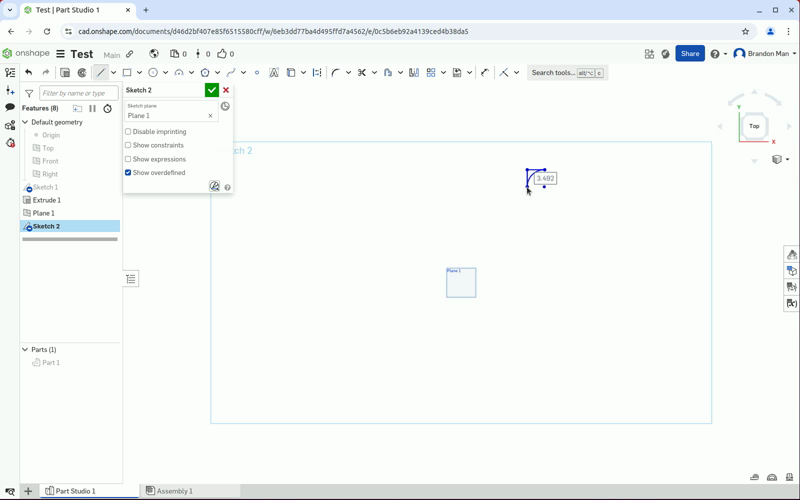
mouse_move(529, 174)
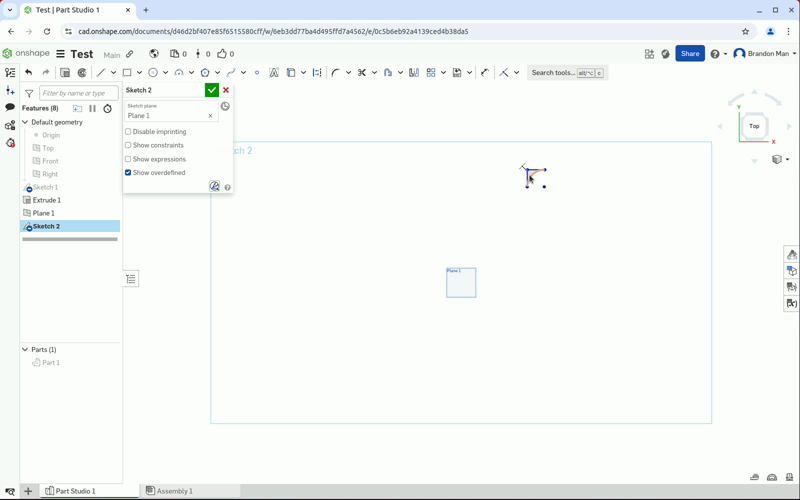
scroll(6)
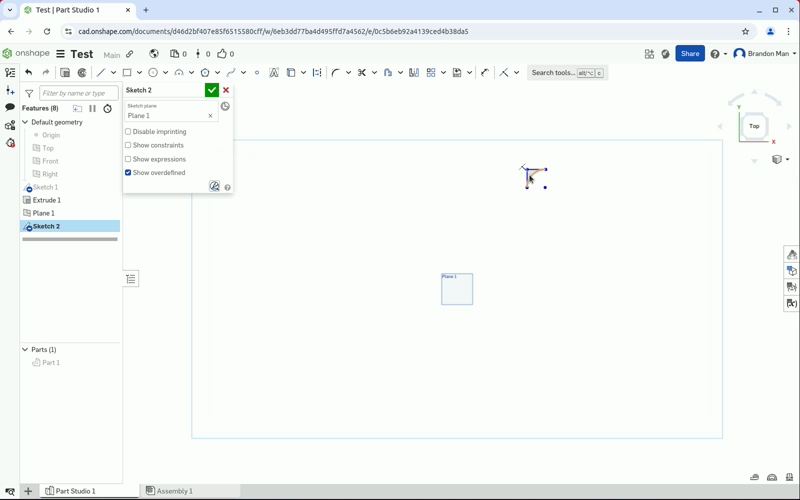
scroll(6)
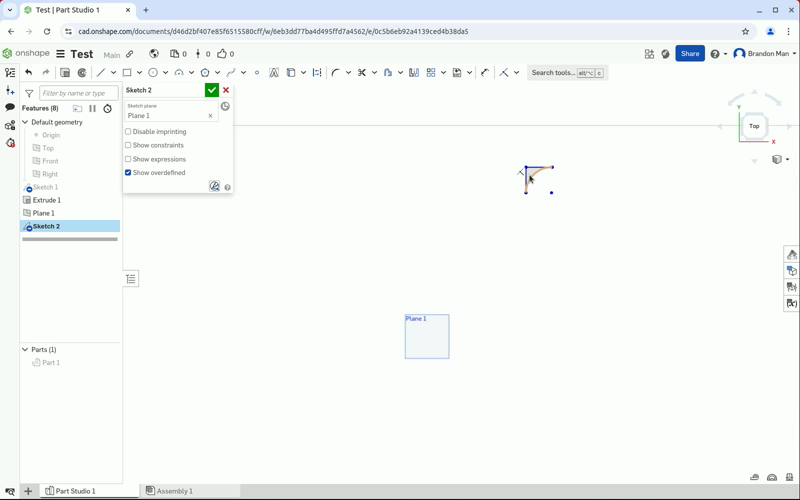
scroll(6)
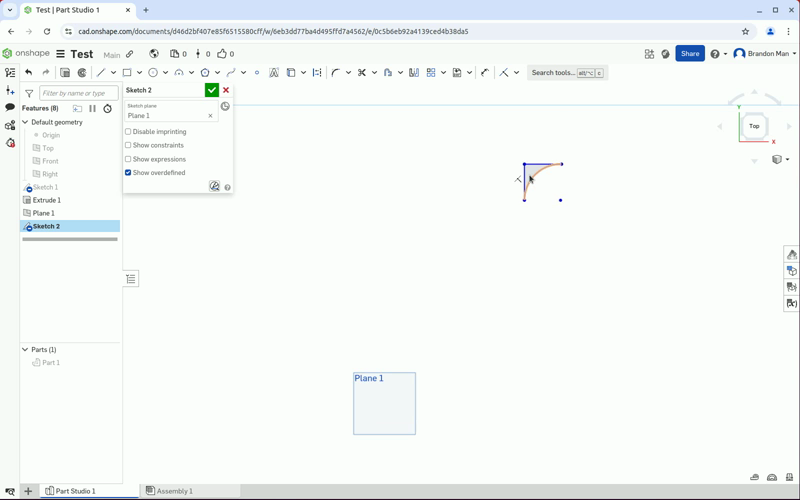
scroll(6)
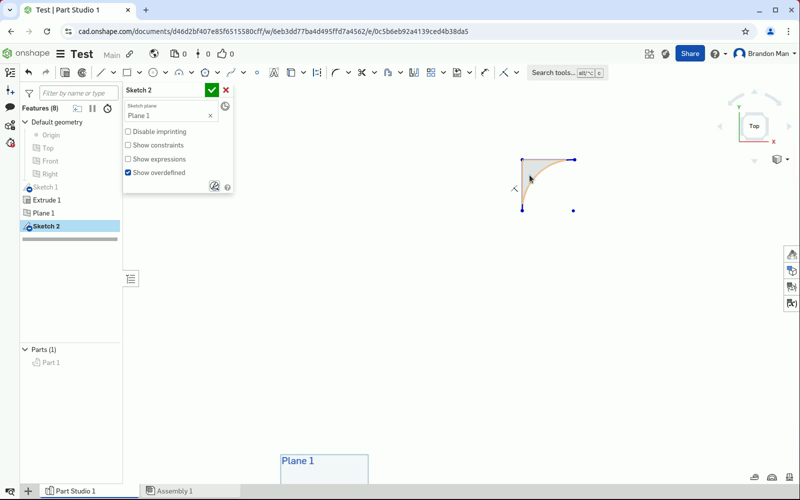
scroll(6)
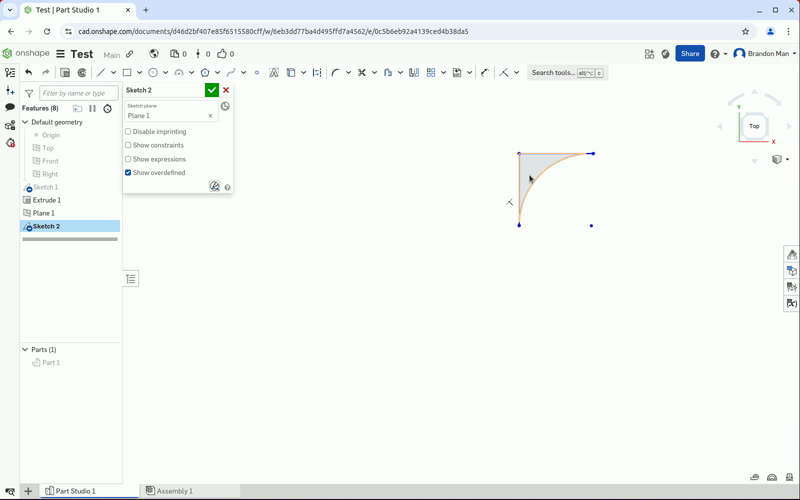
scroll(6)
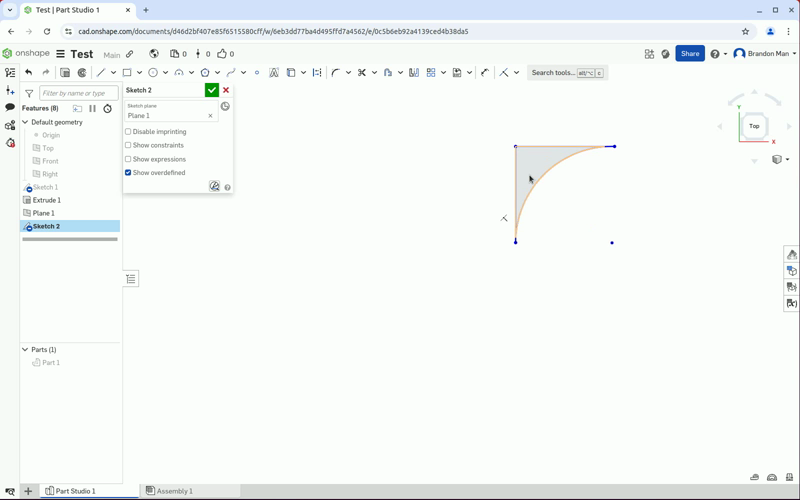
scroll(6)
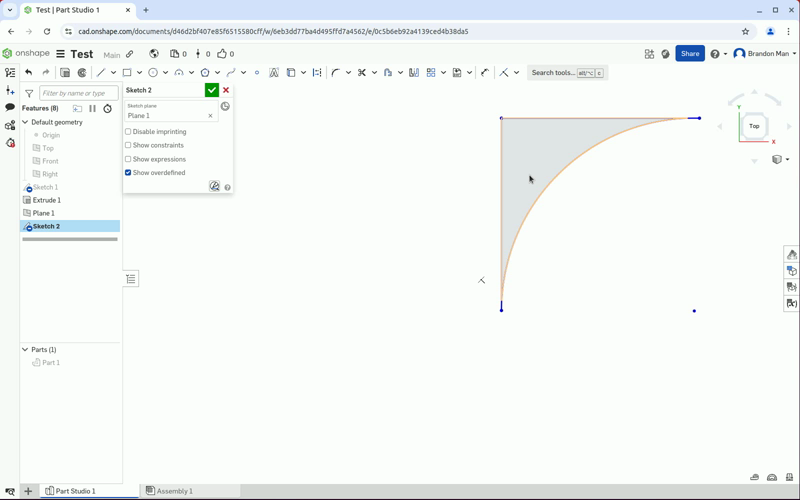
click(529, 174)
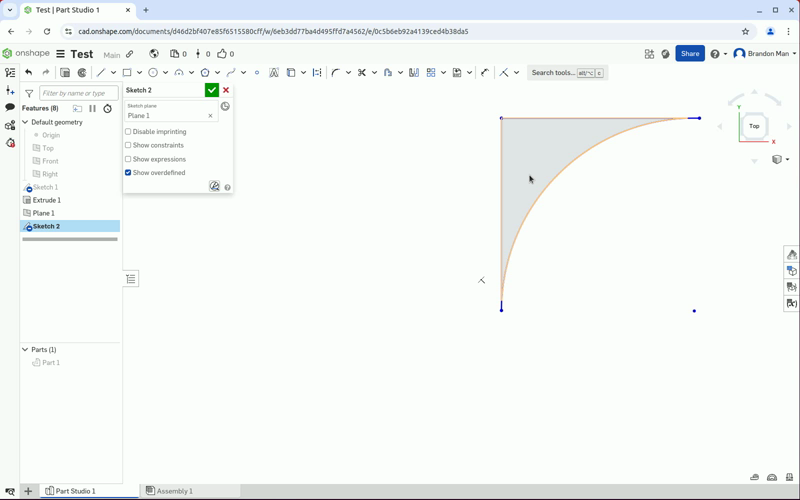
scroll(-6)
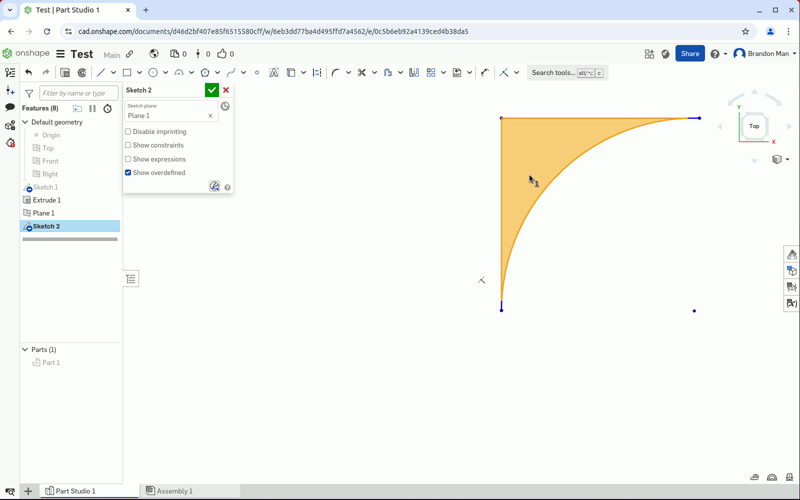
scroll(-6)
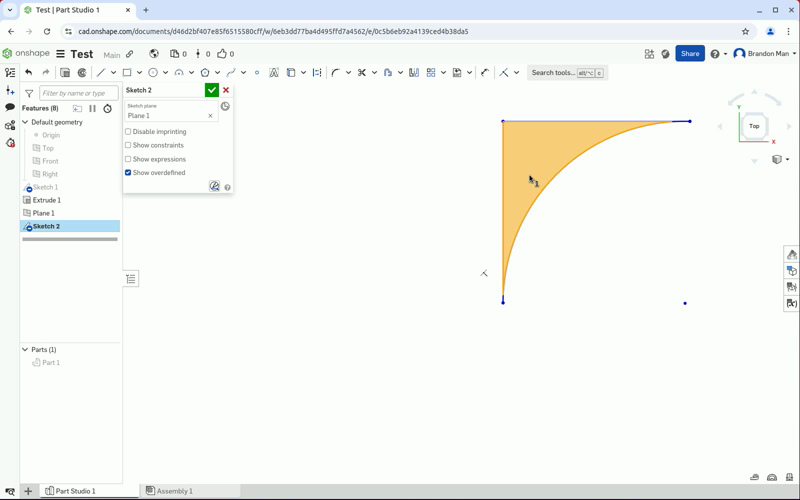
scroll(-6)
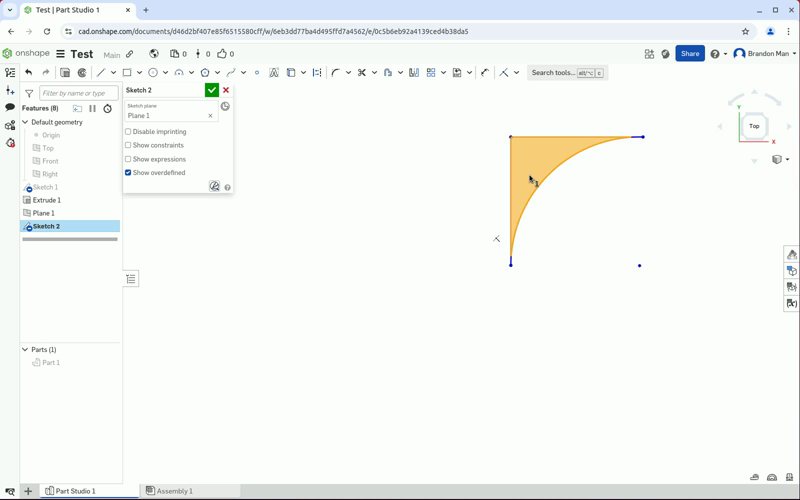
scroll(-6)
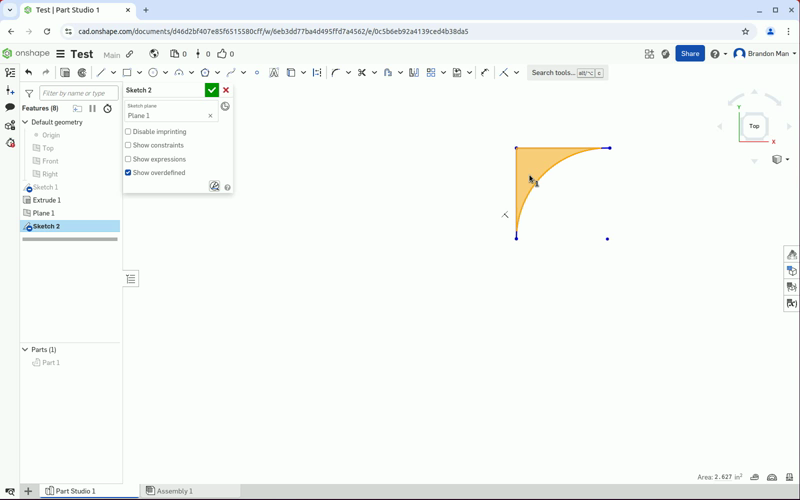
scroll(-6)
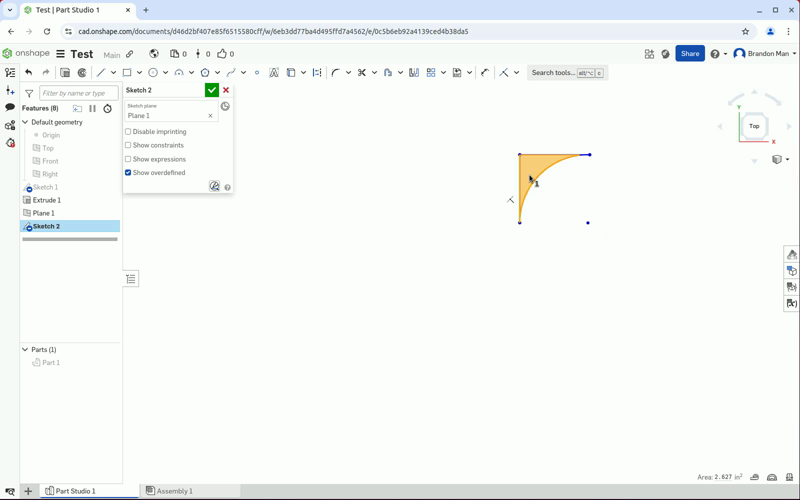
scroll(-6)
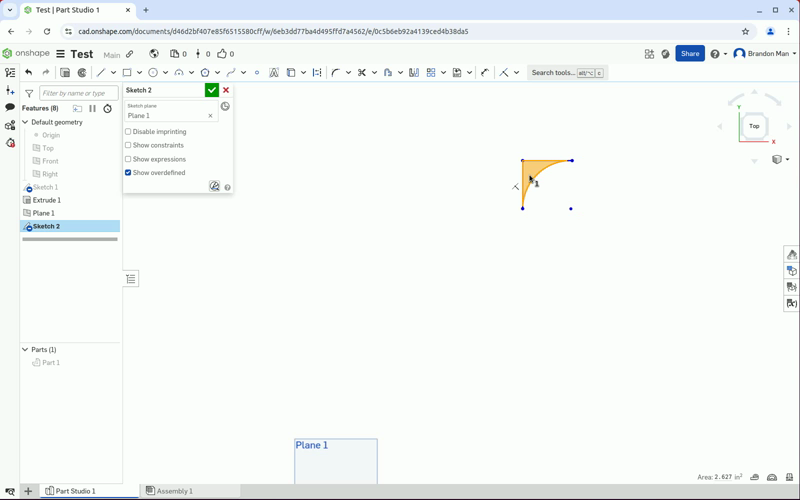
scroll(-6)
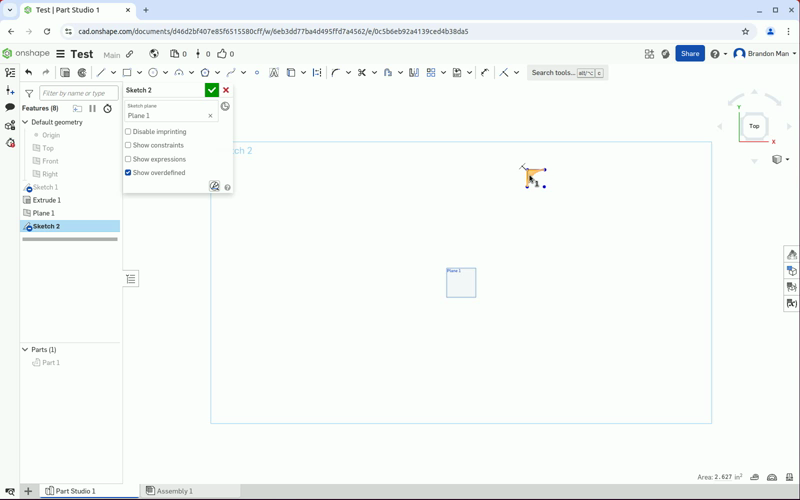
mouse_move(73, 352)
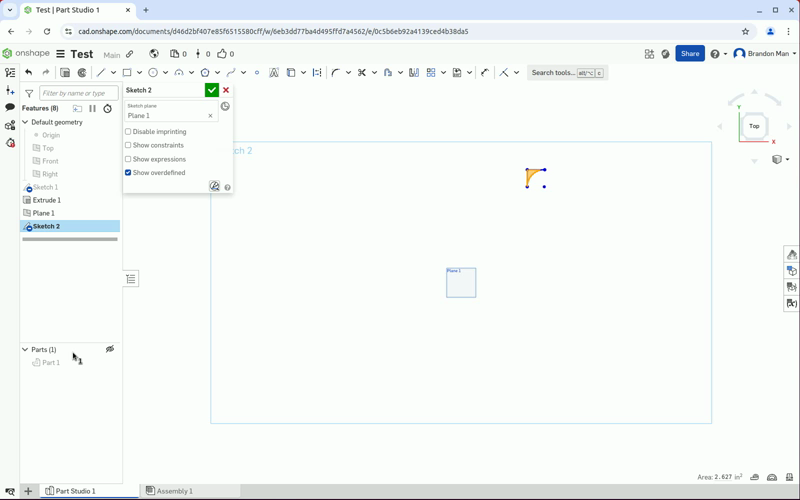
key(shift+y)
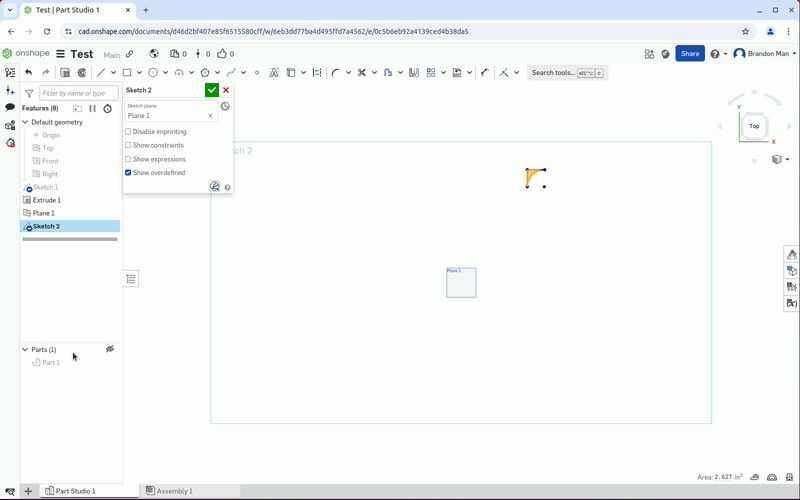
key(shift+e)
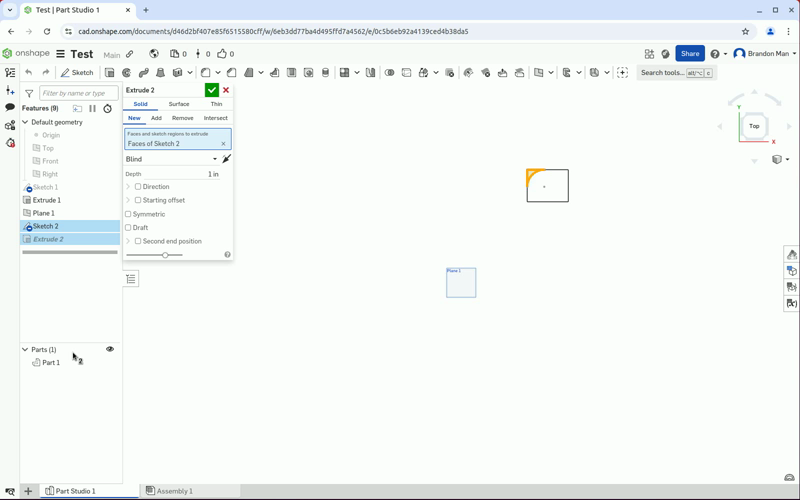
mouse_move(143, 106)
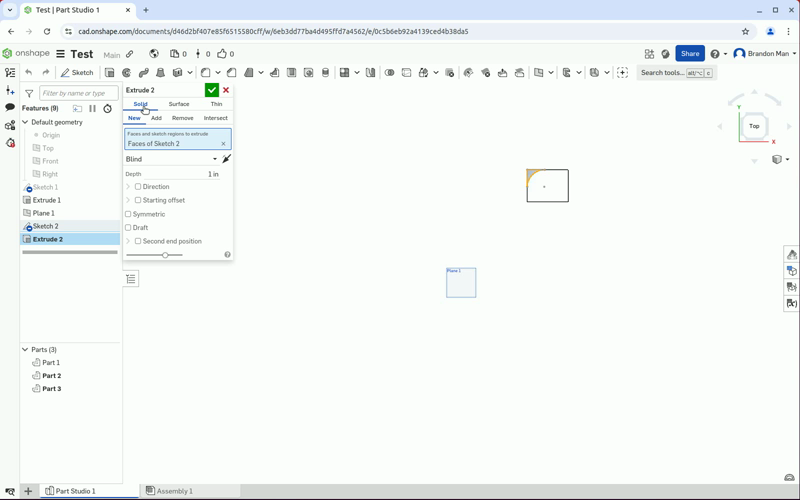
click(143, 106)
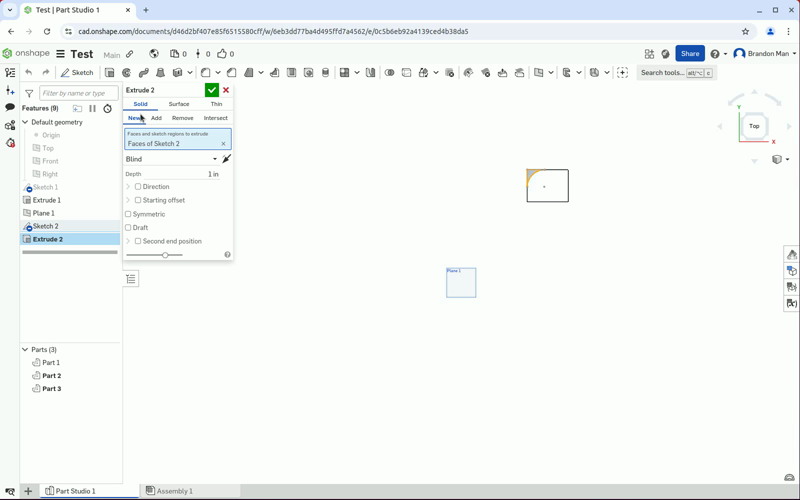
mouse_move(137, 120)
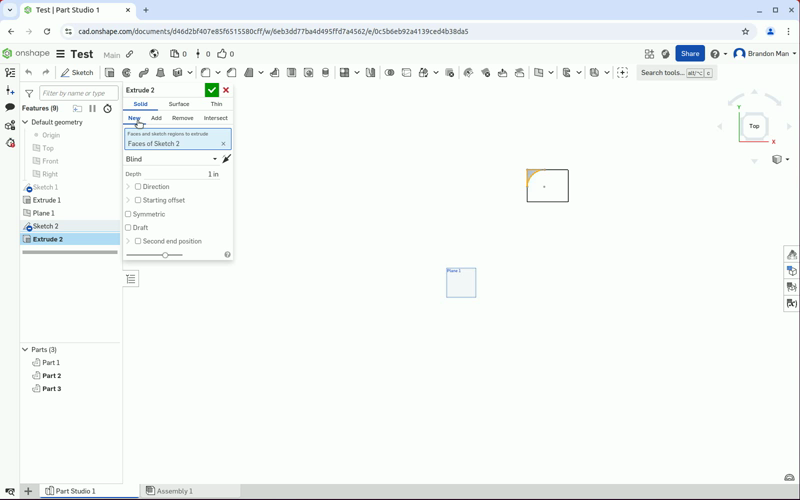
click(137, 120)
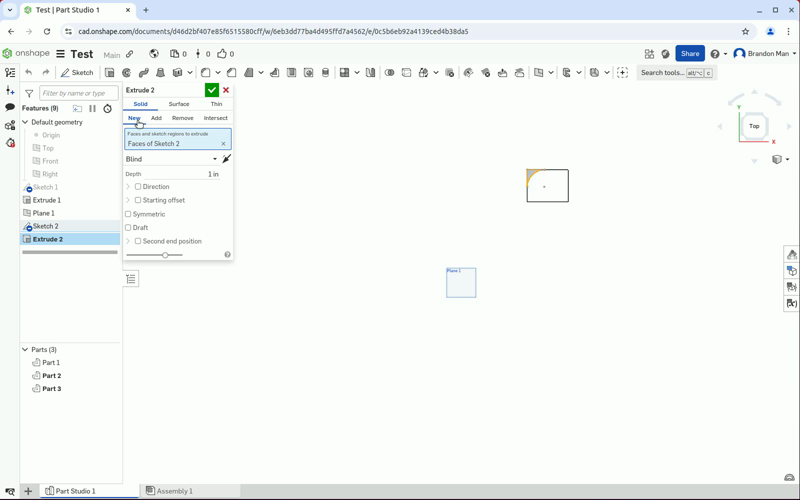
key(tab, 4)
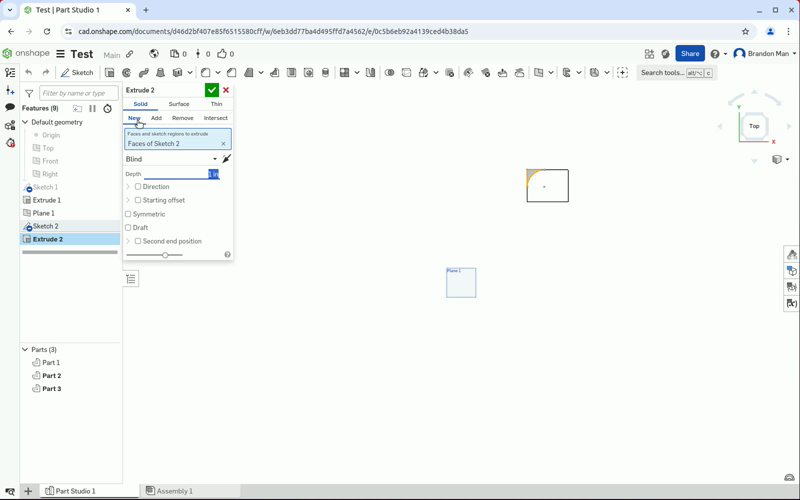
text(3.37)
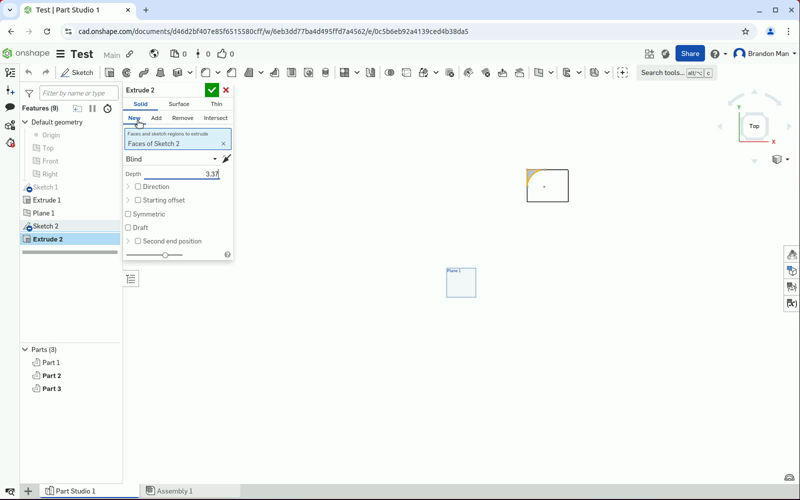
key(enter)
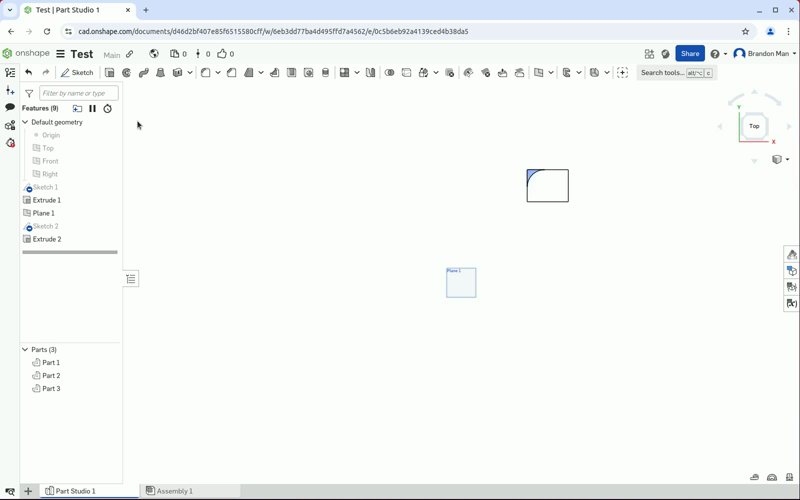
key(shift+h)
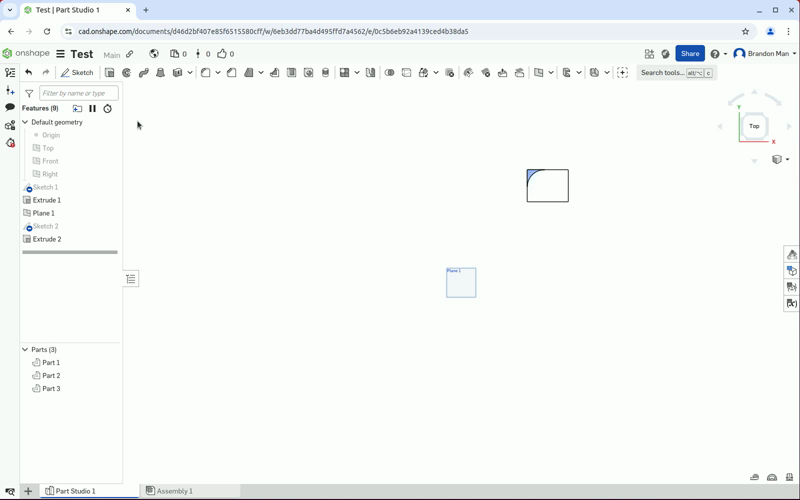
key(shift+h)
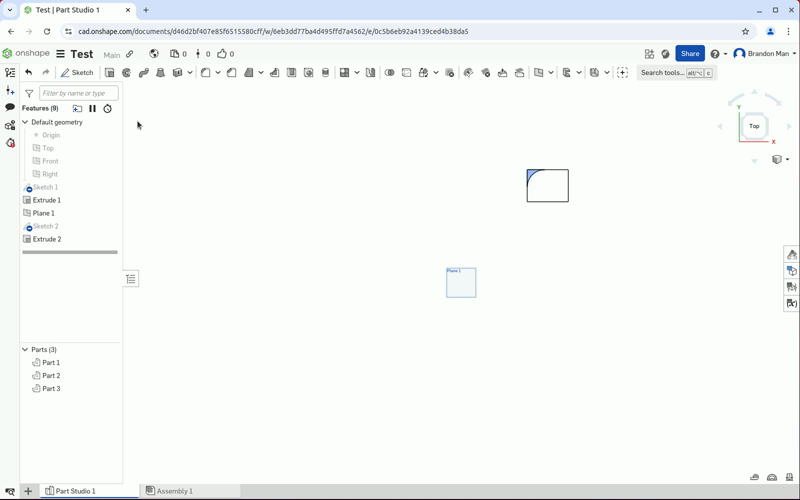
mouse_move(73, 189)
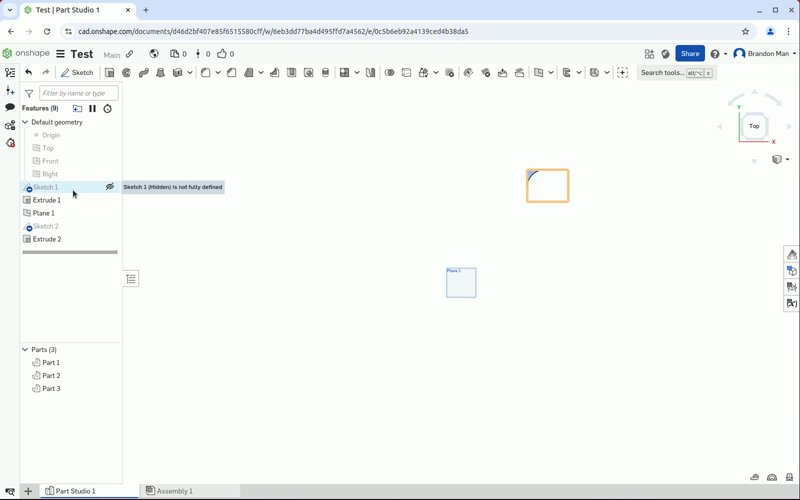
click(73, 189)
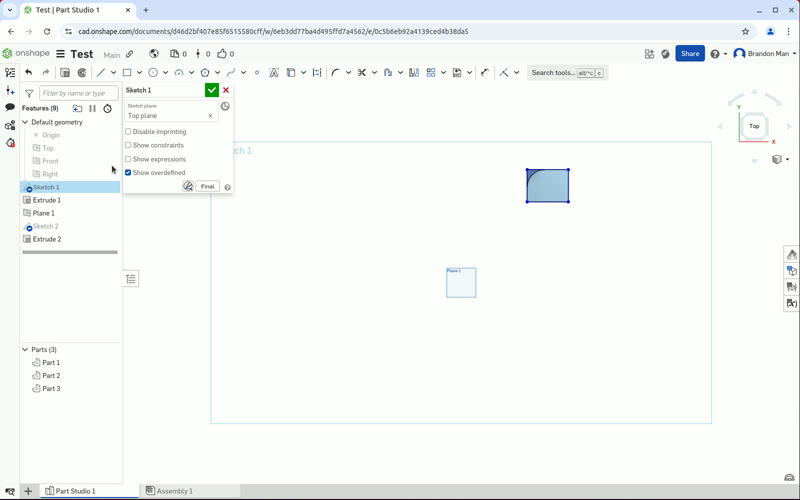
mouse_move(229, 92)
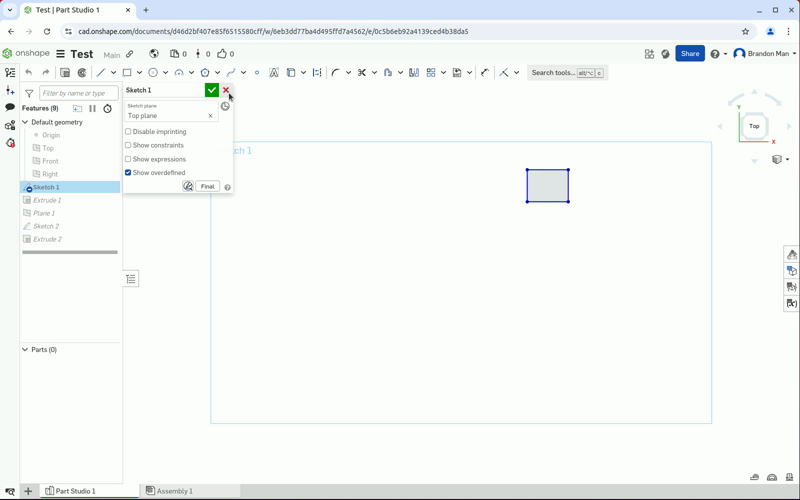
click(229, 92)
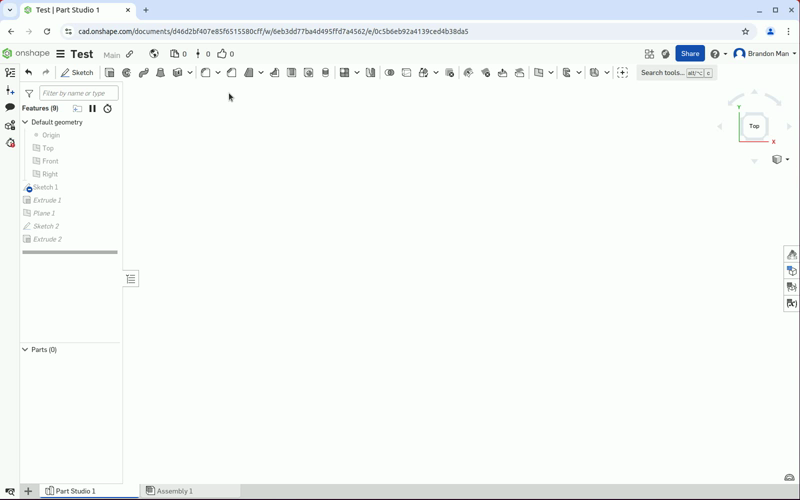
key(shift+s)
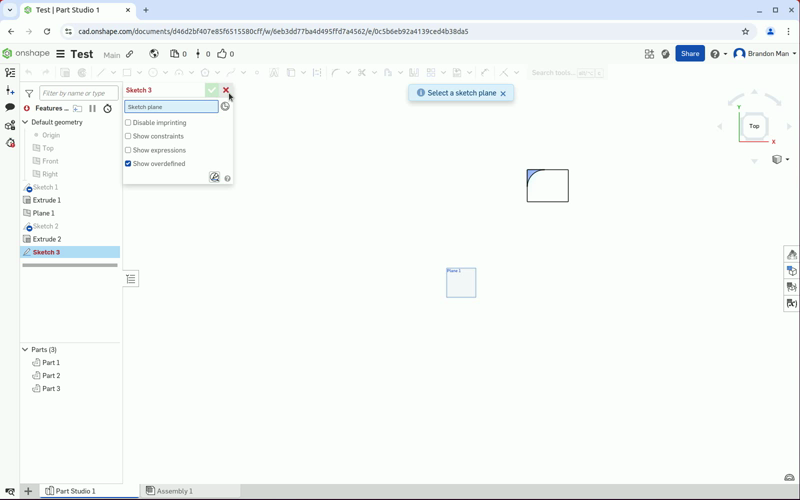
mouse_move(73, 215)
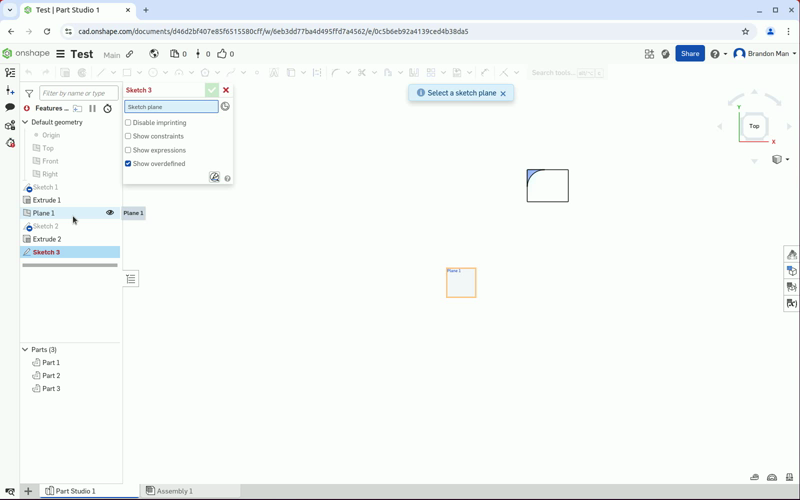
click(73, 215)
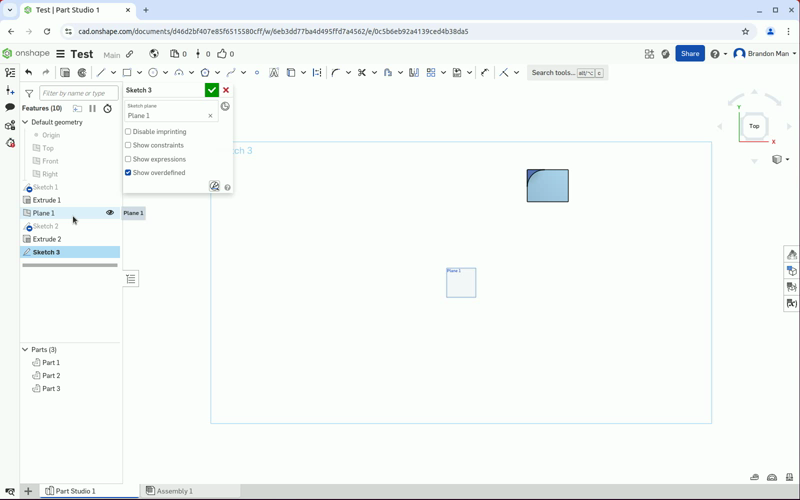
mouse_move(73, 352)
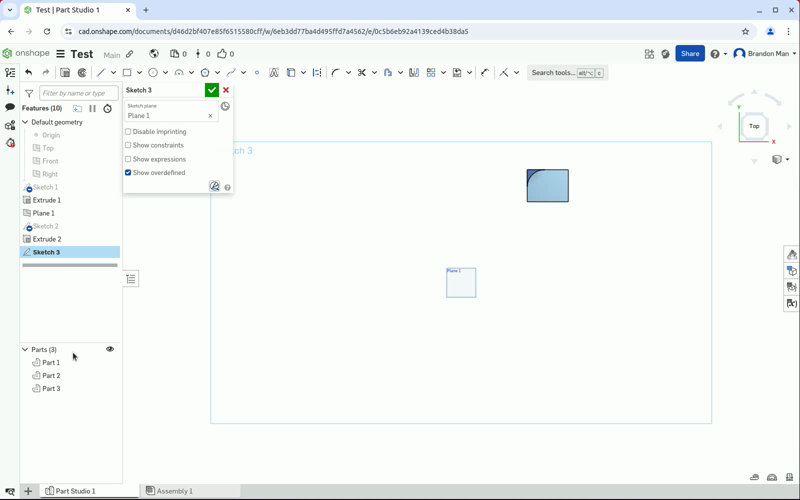
key(y)
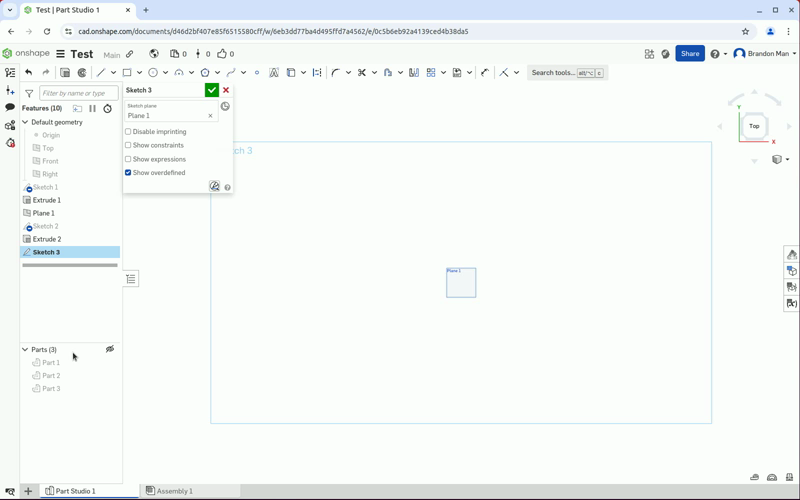
key(l)
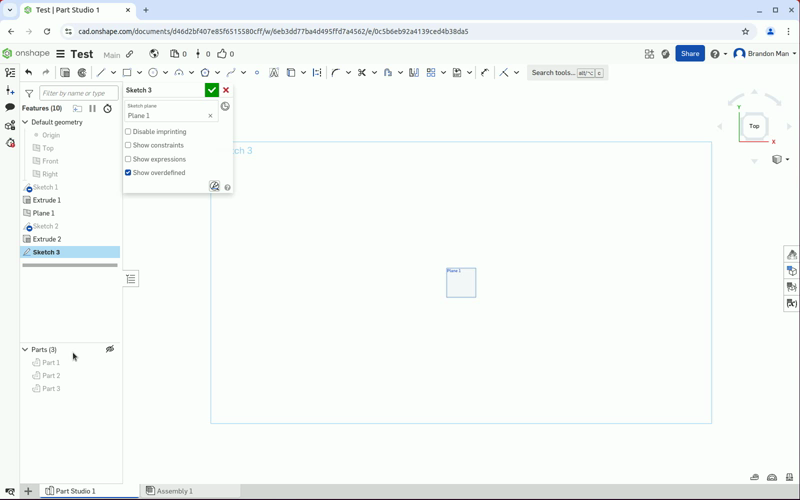
key_down(shift)
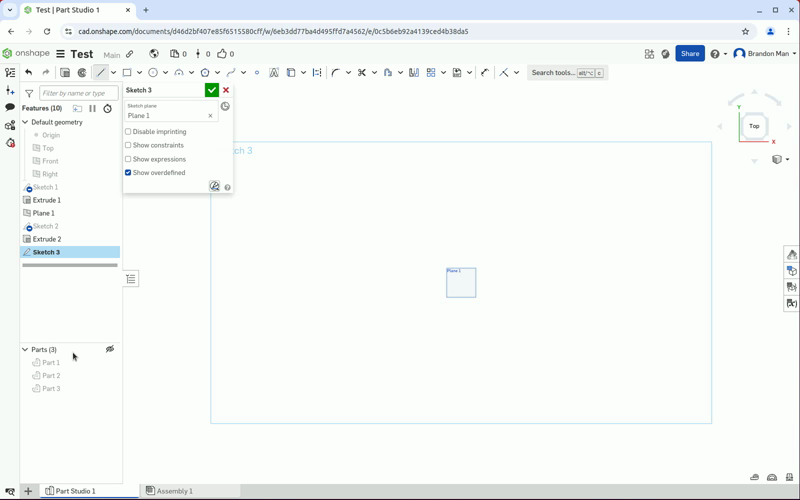
mouse_move(527, 201)
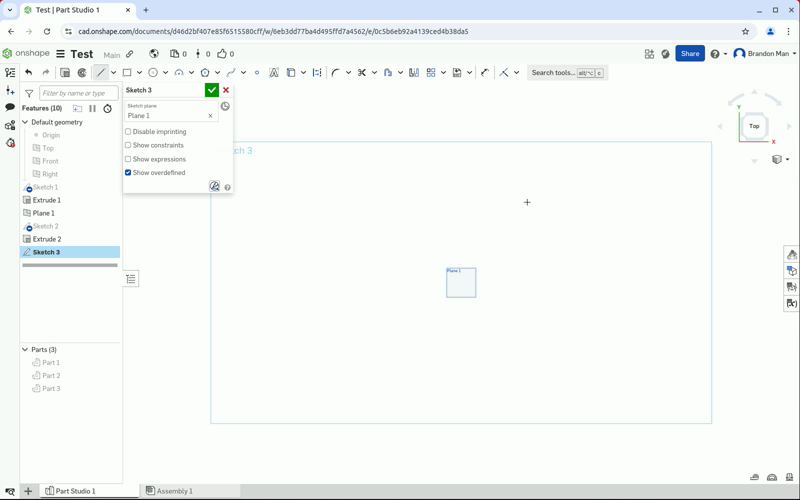
click(527, 201)
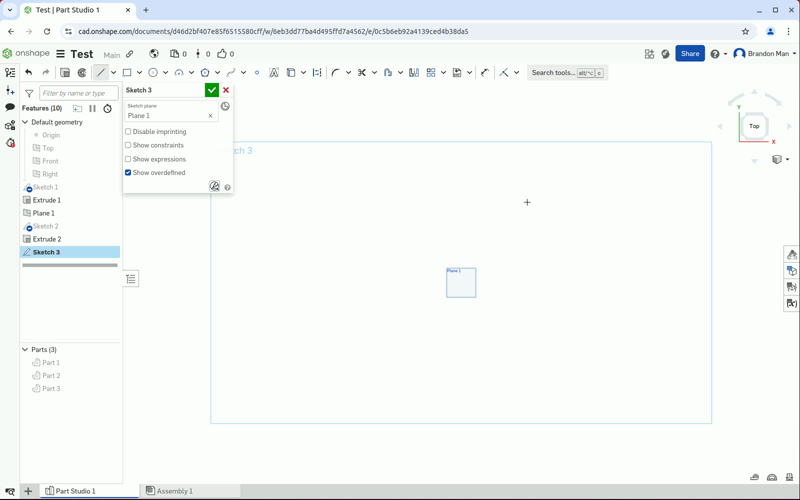
key_up(shift)
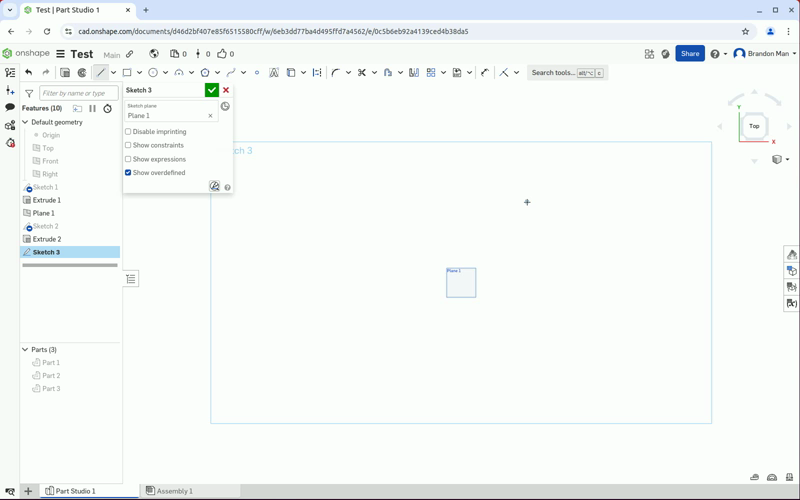
key_down(shift)
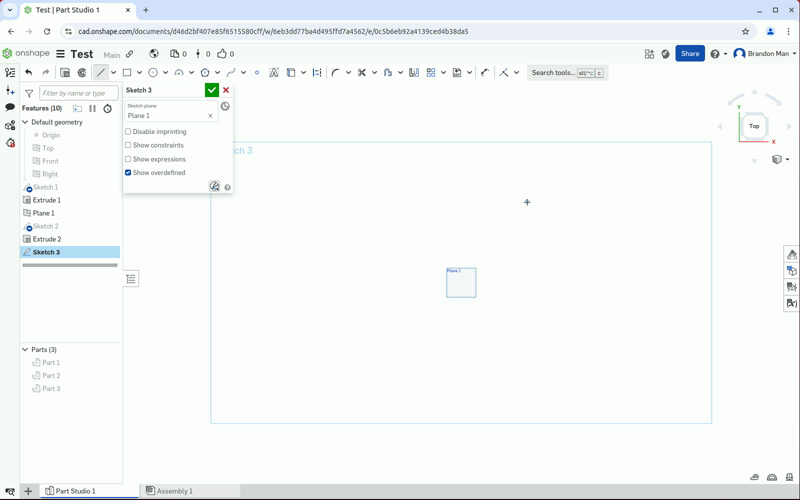
mouse_move(557, 201)
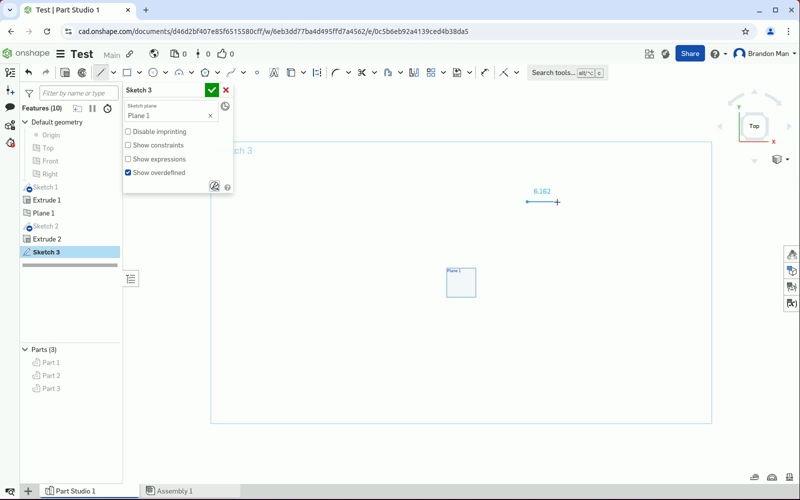
mouse_move(544, 201)
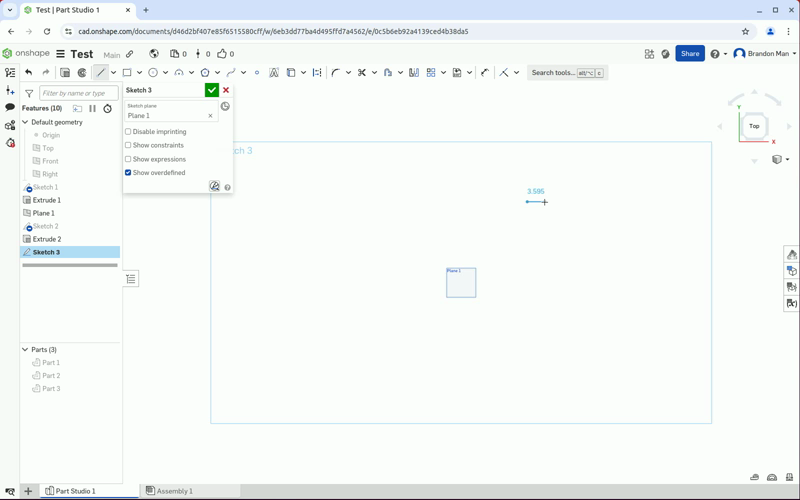
click(544, 201)
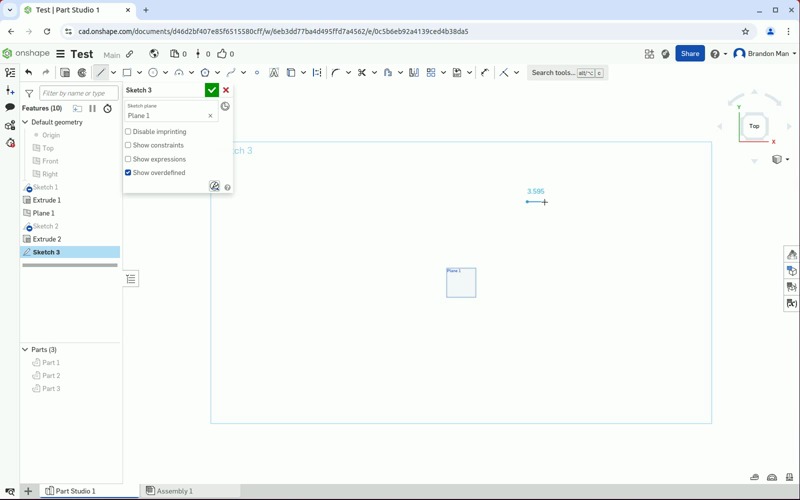
key_up(shift)
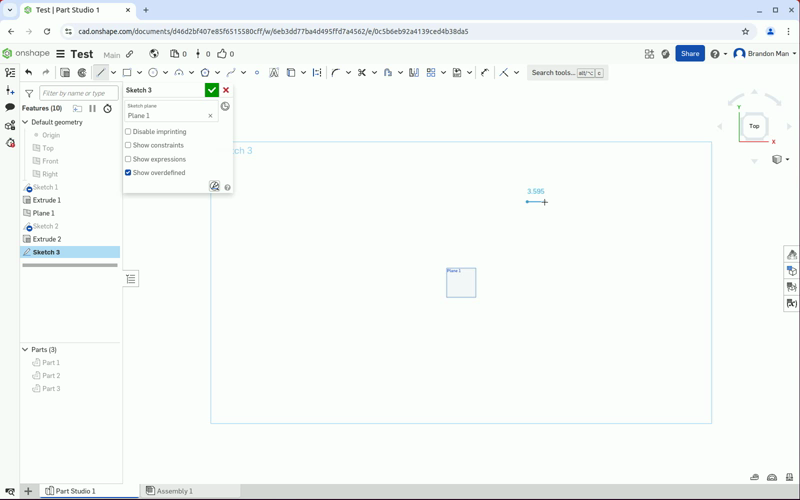
key(esc)
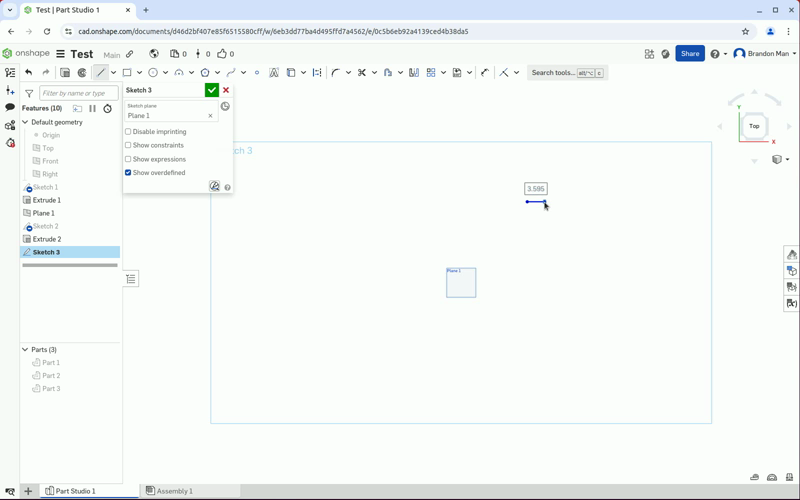
key(a)
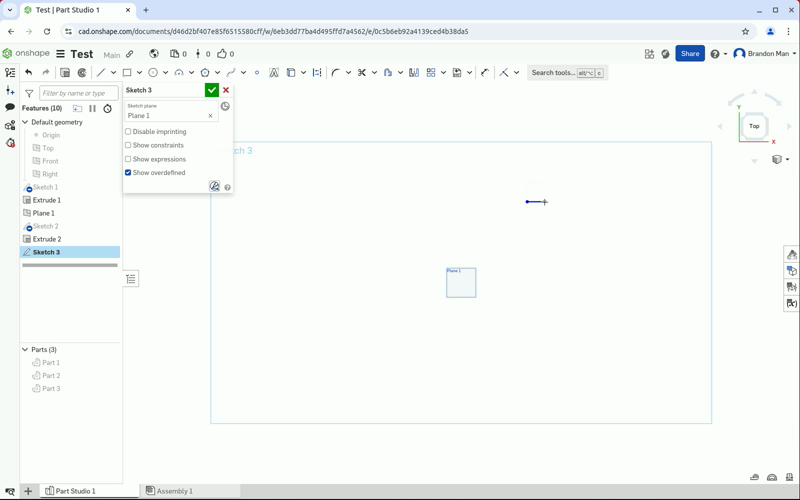
mouse_move(544, 201)
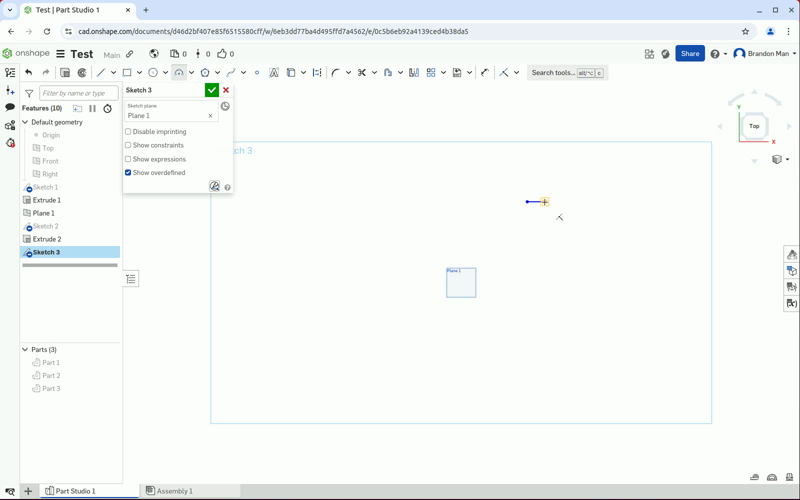
click(544, 201)
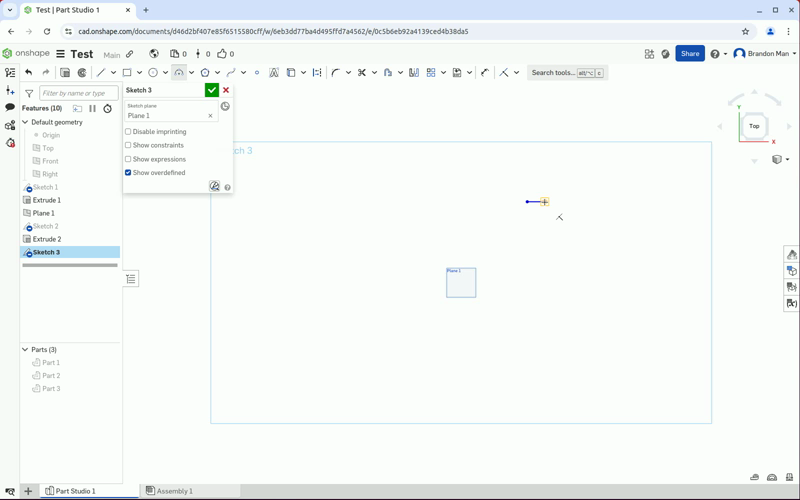
key_down(shift)
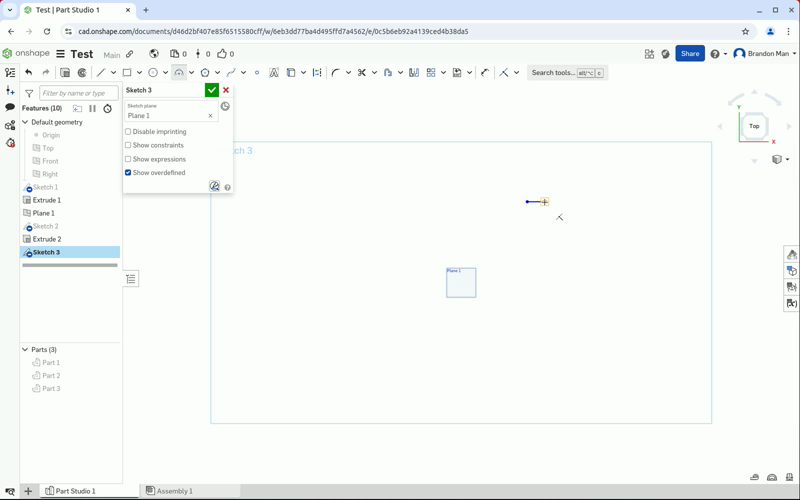
mouse_move(527, 184)
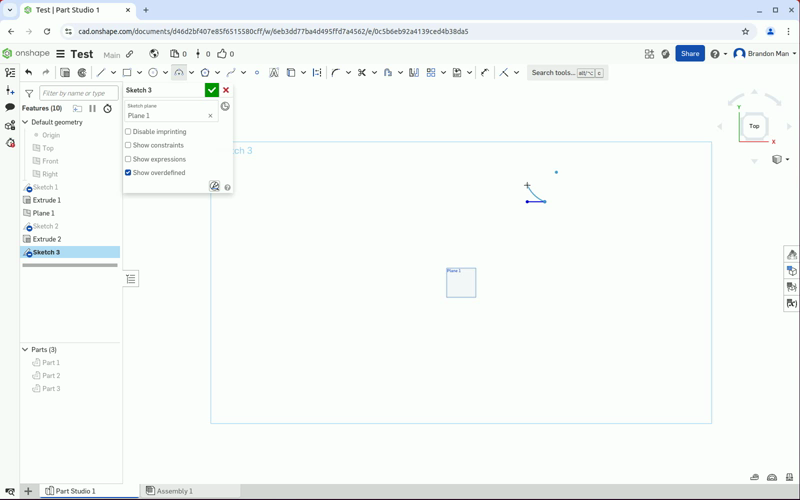
click(527, 184)
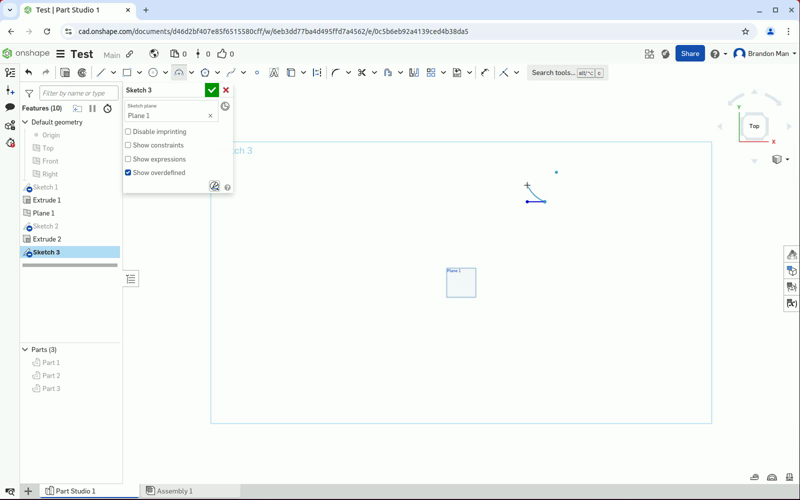
mouse_move(532, 197)
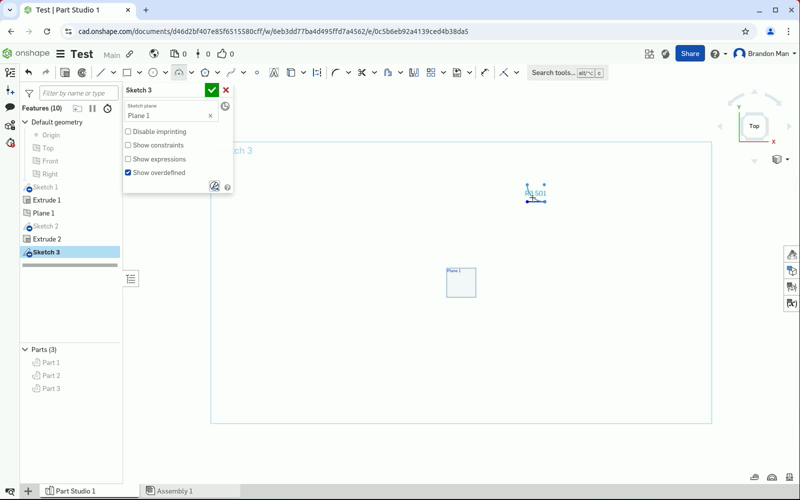
click(532, 197)
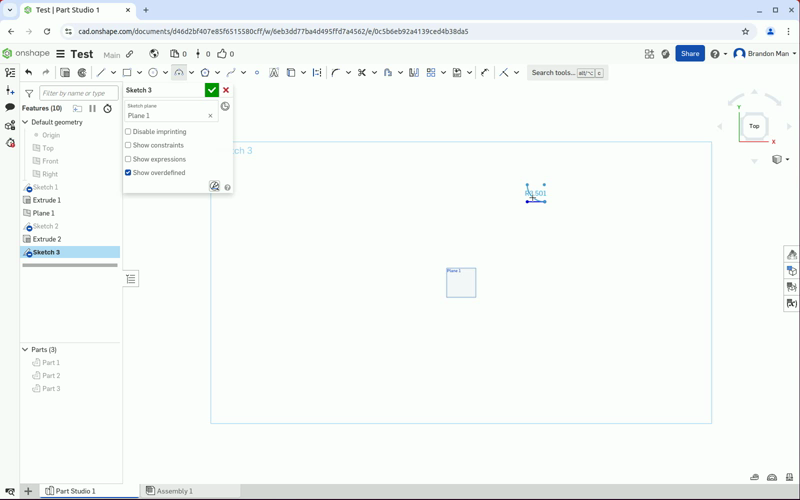
key_up(shift)
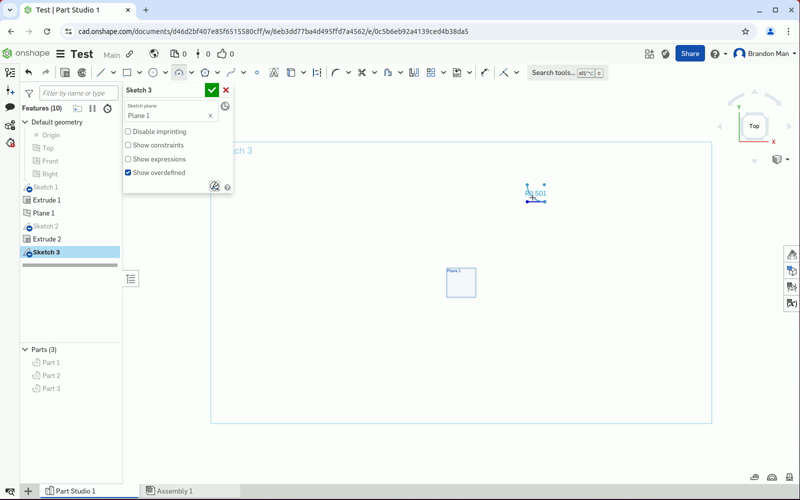
key(esc)
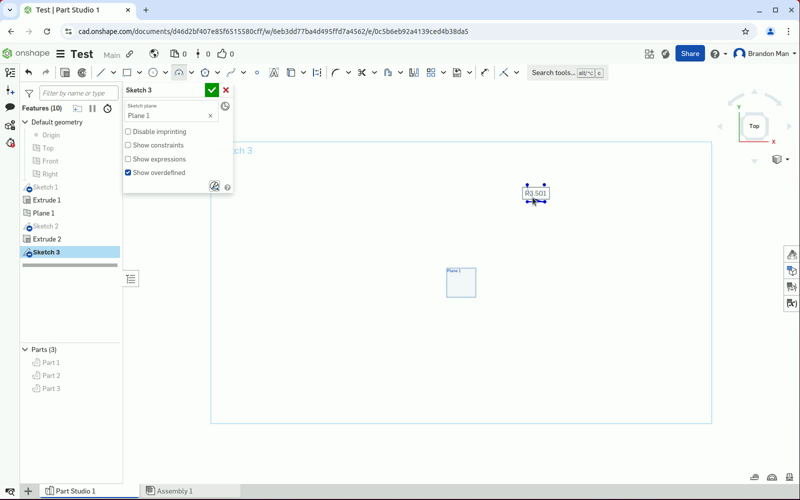
key(l)
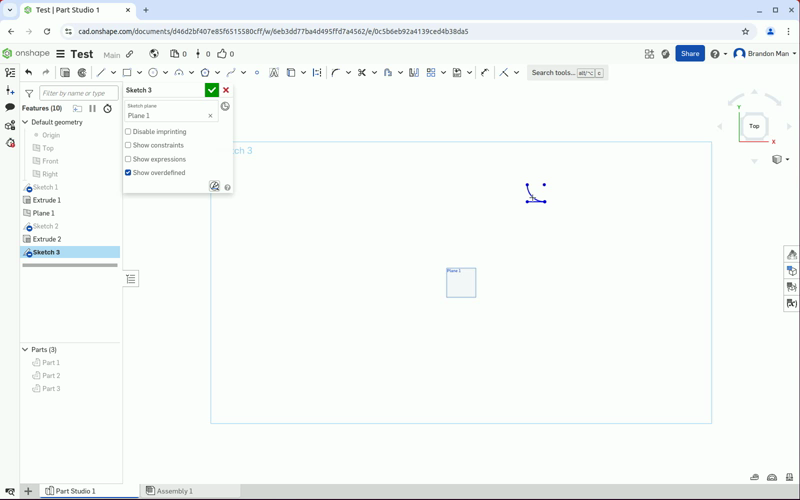
mouse_move(527, 184)
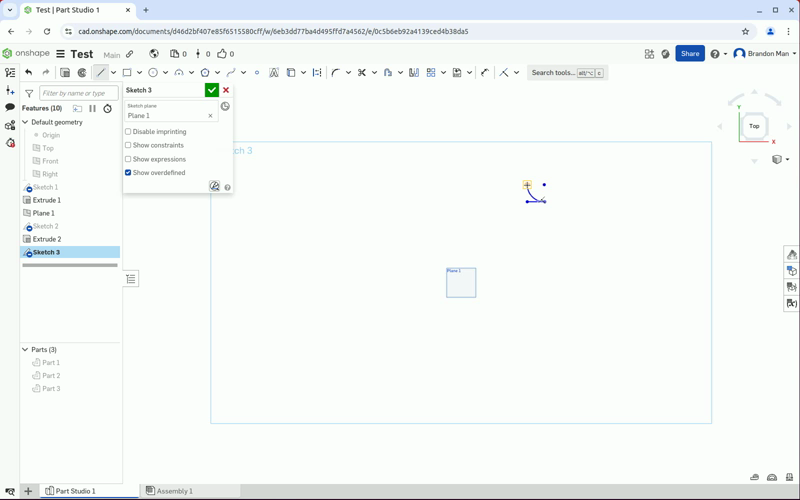
click(527, 184)
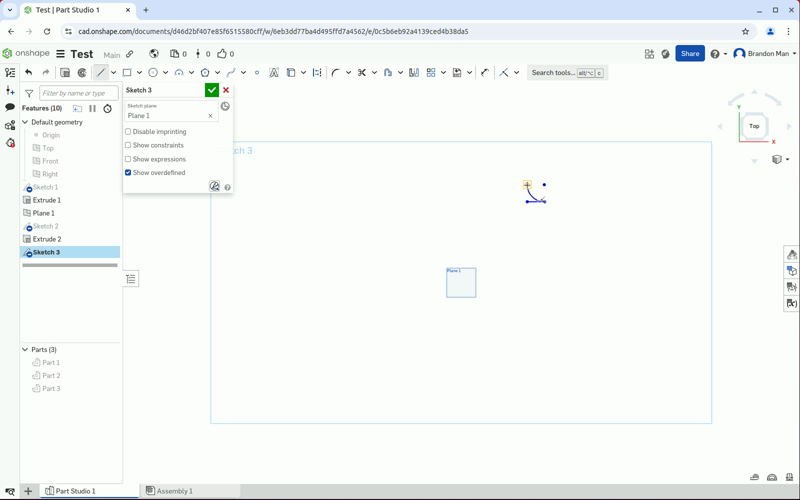
mouse_move(557, 184)
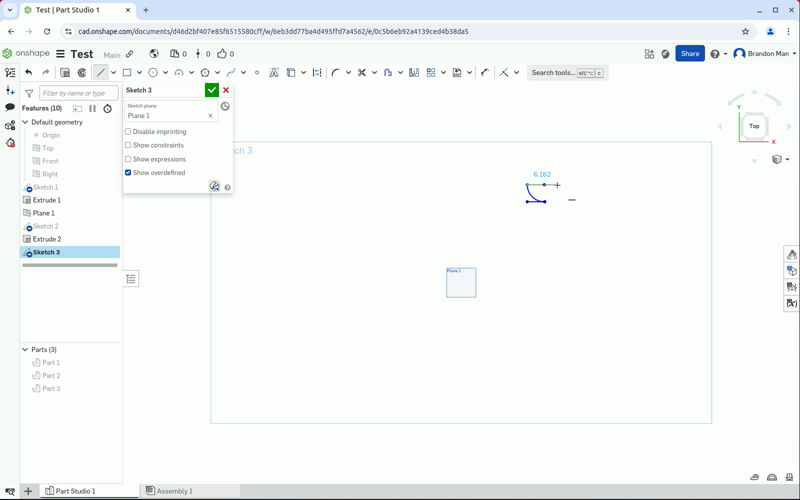
key_down(shift)
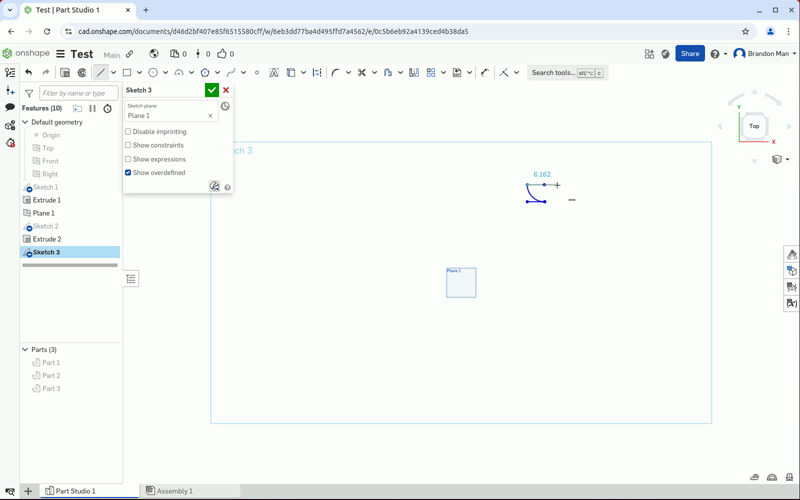
mouse_move(527, 201)
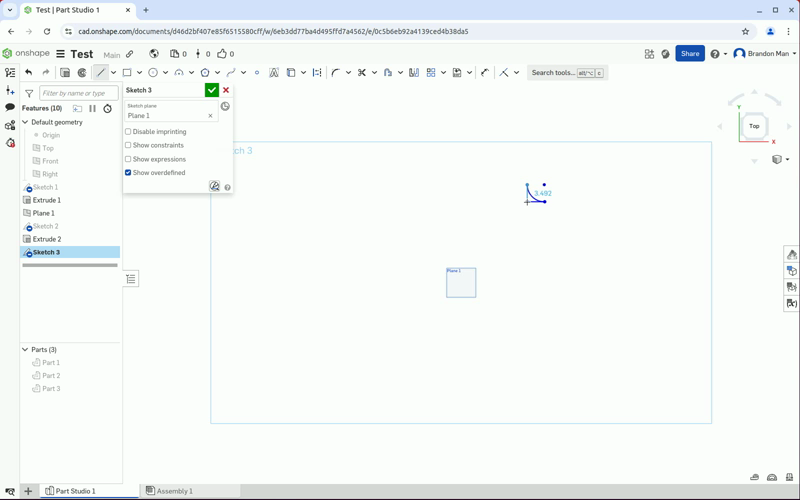
key_up(shift)
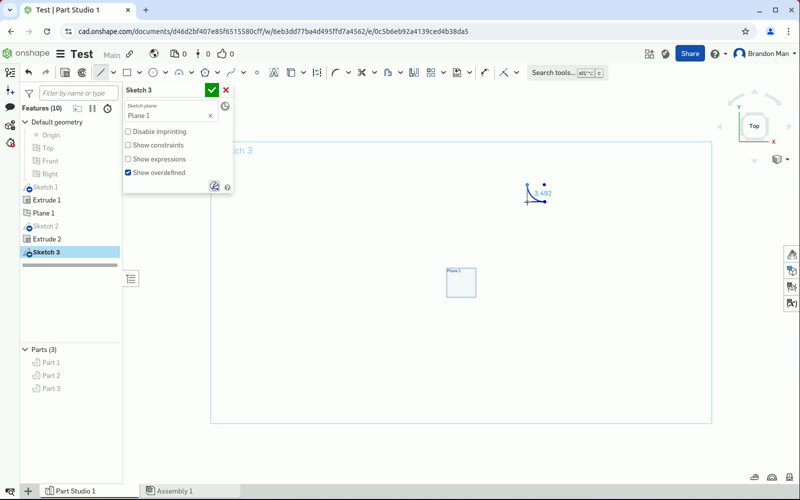
click(527, 201)
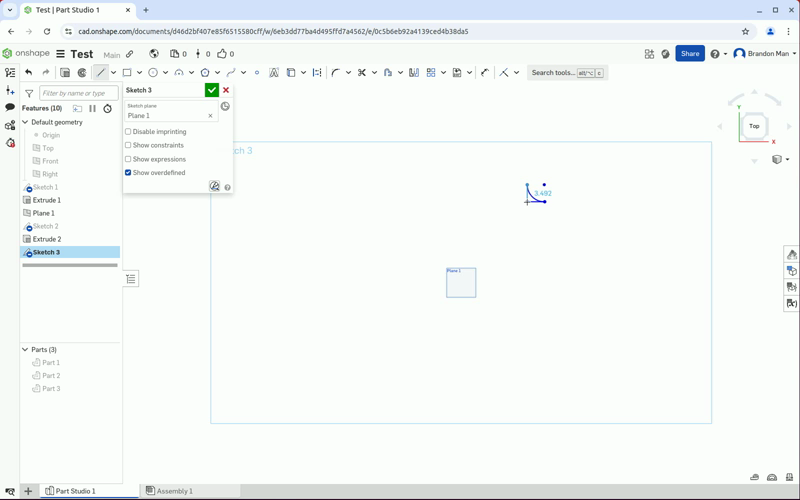
key(esc)
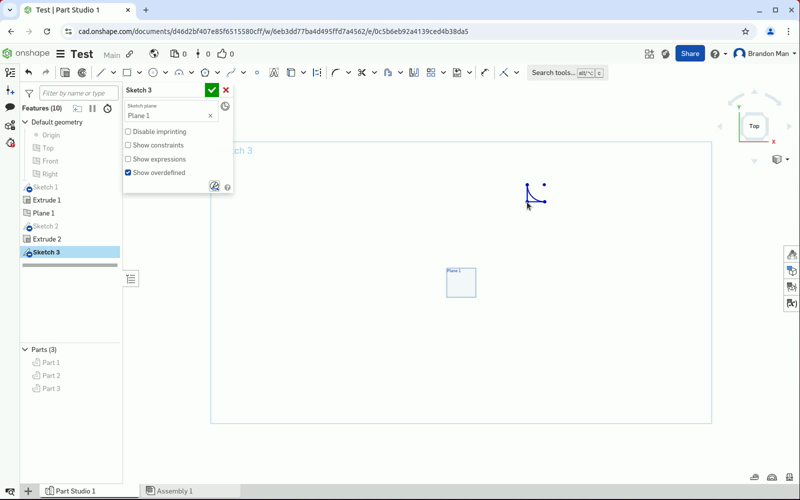
mouse_move(529, 195)
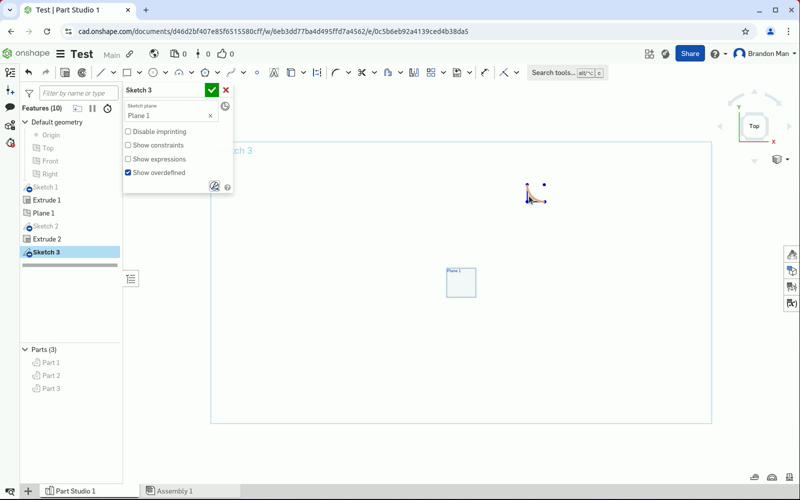
scroll(6)
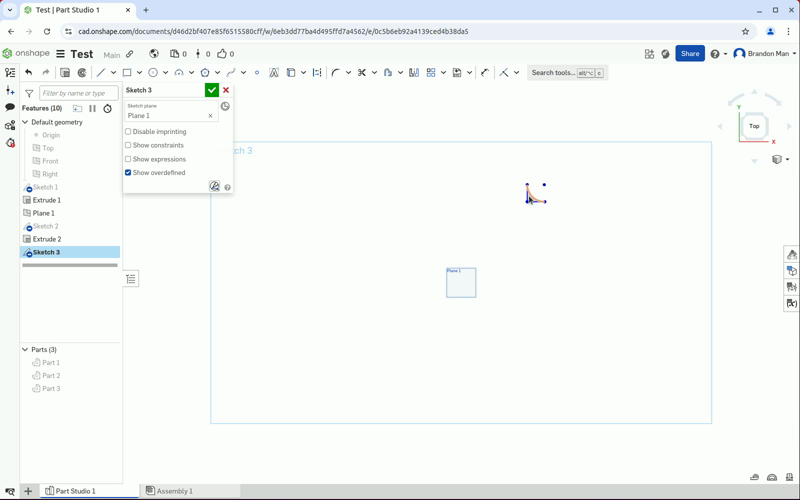
scroll(6)
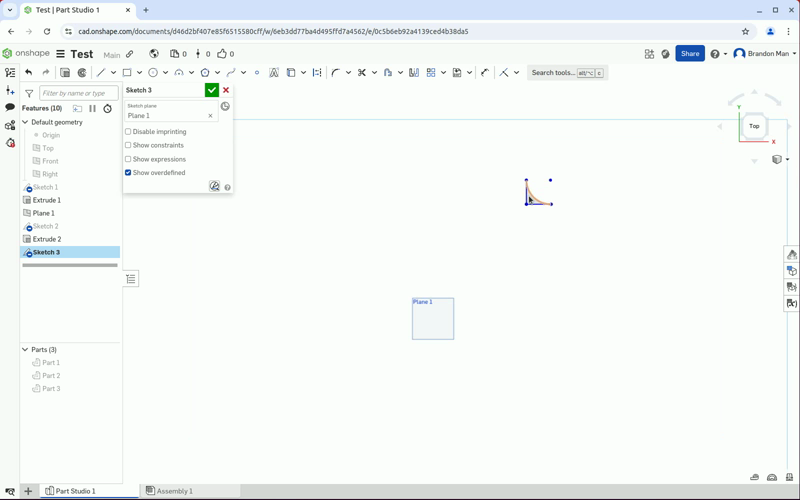
scroll(6)
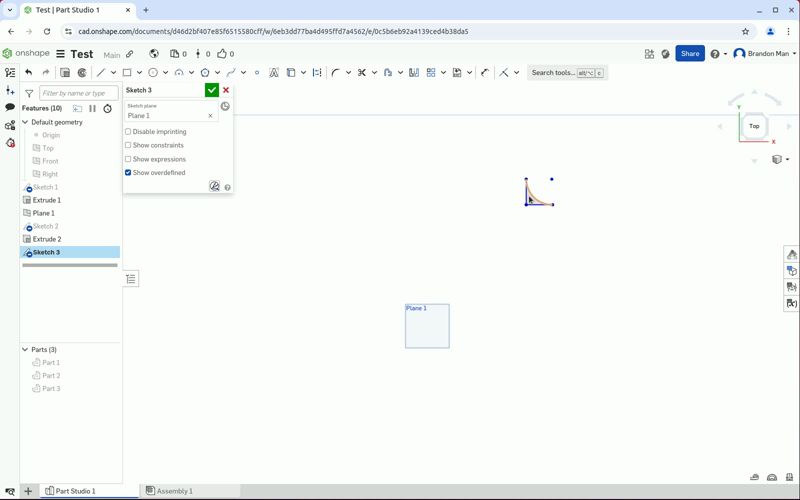
scroll(6)
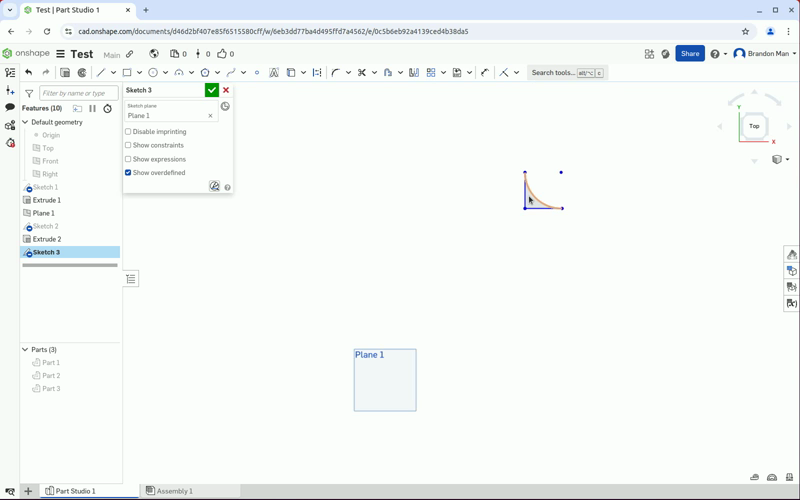
scroll(6)
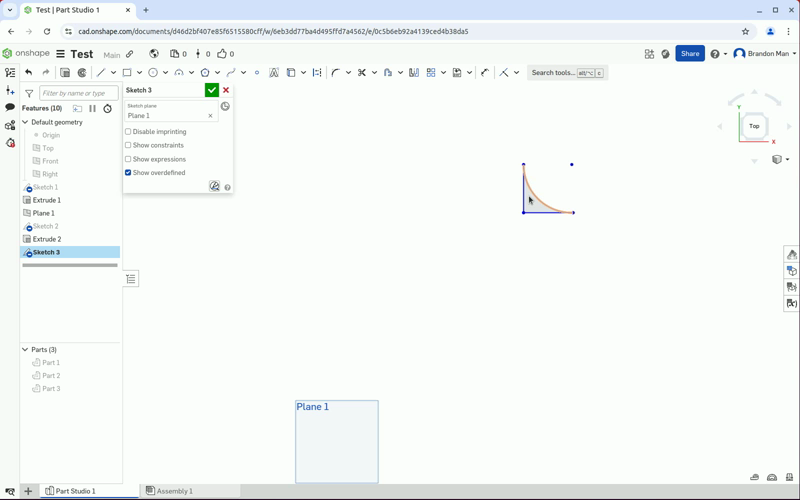
scroll(6)
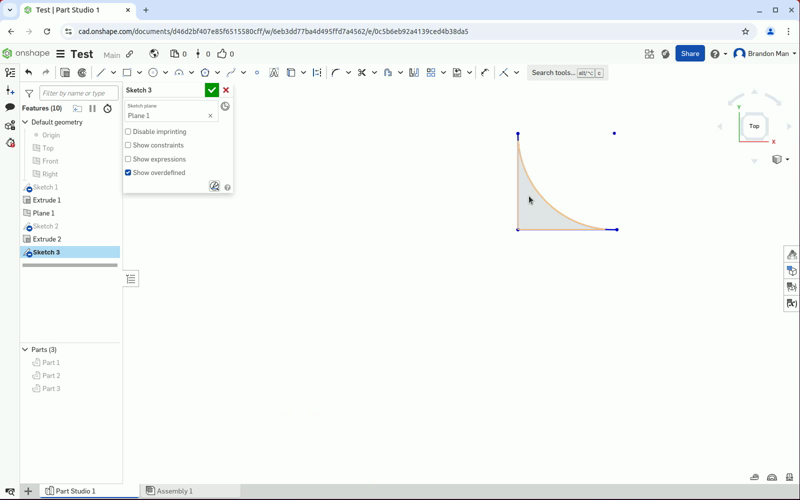
scroll(6)
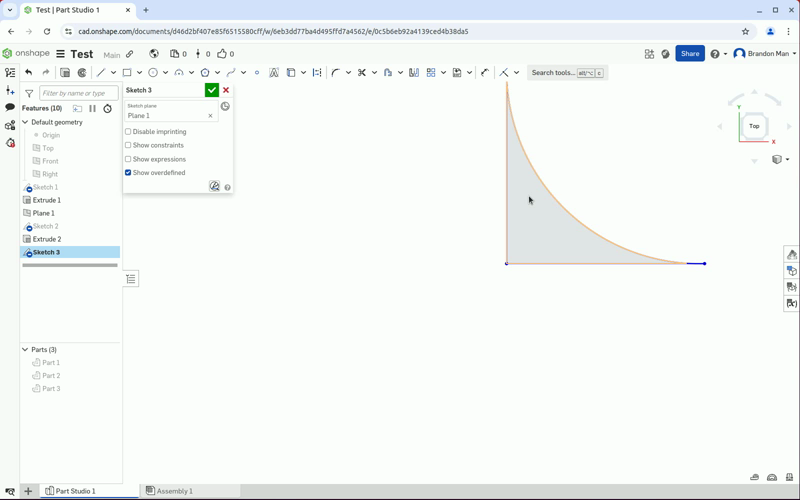
click(529, 195)
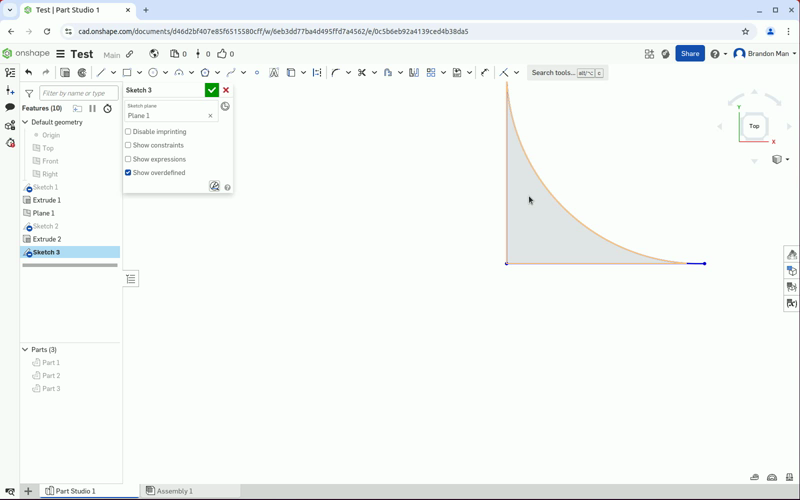
scroll(-6)
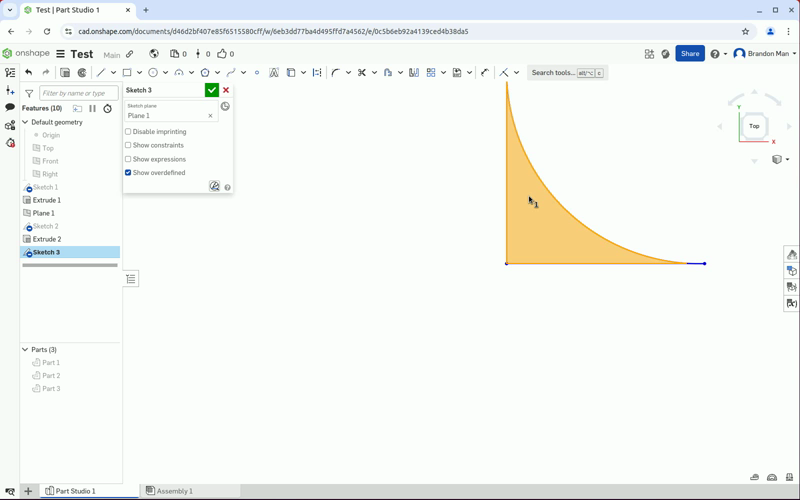
scroll(-6)
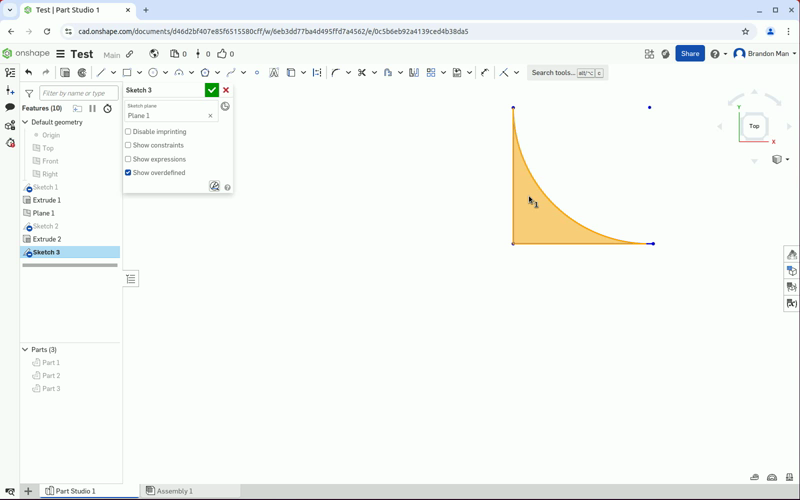
scroll(-6)
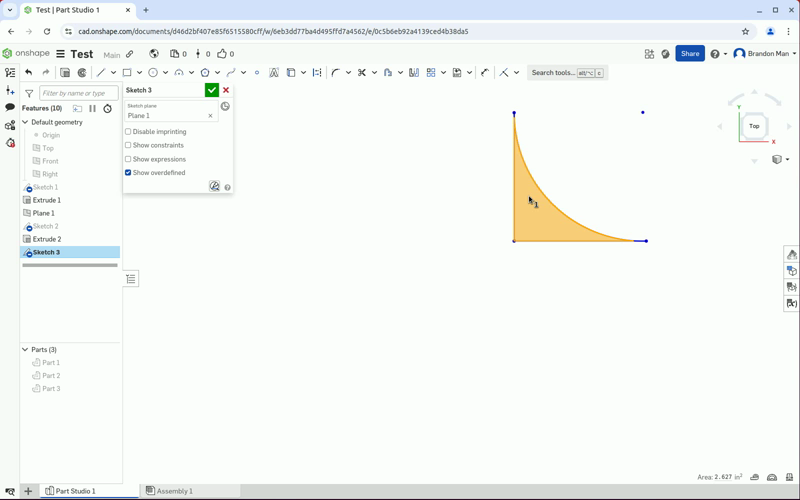
scroll(-6)
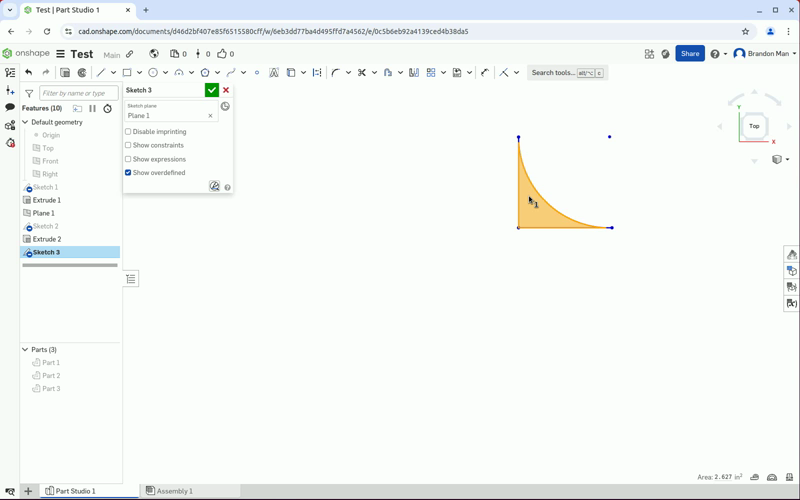
scroll(-6)
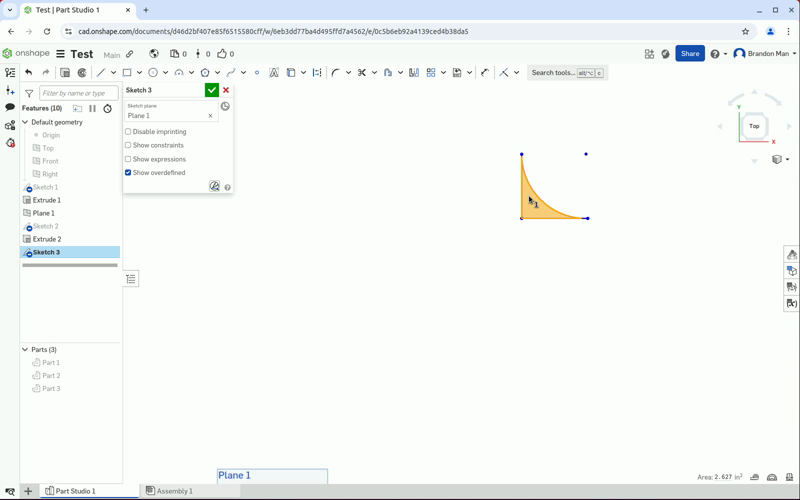
scroll(-6)
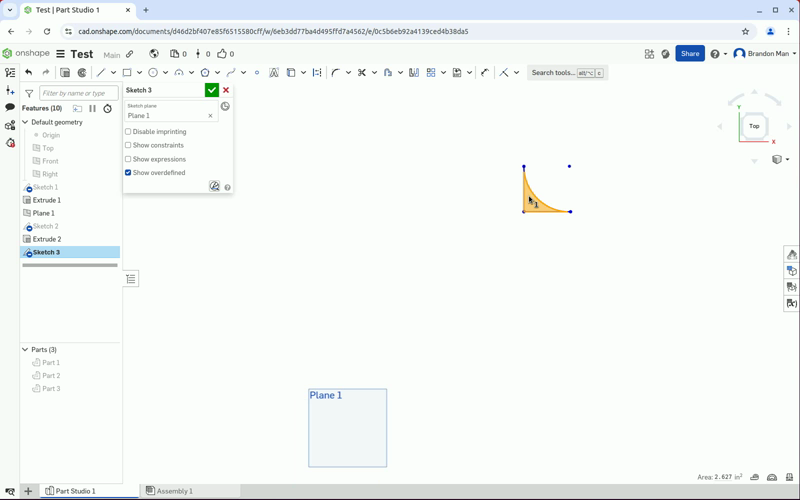
scroll(-6)
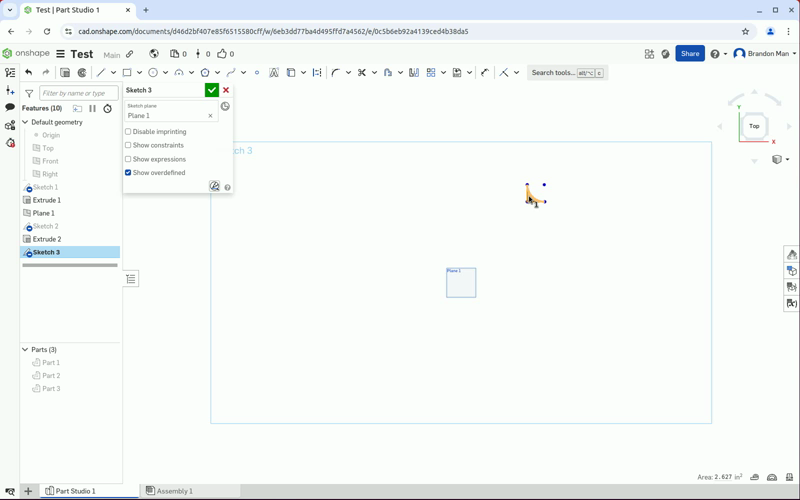
mouse_move(73, 352)
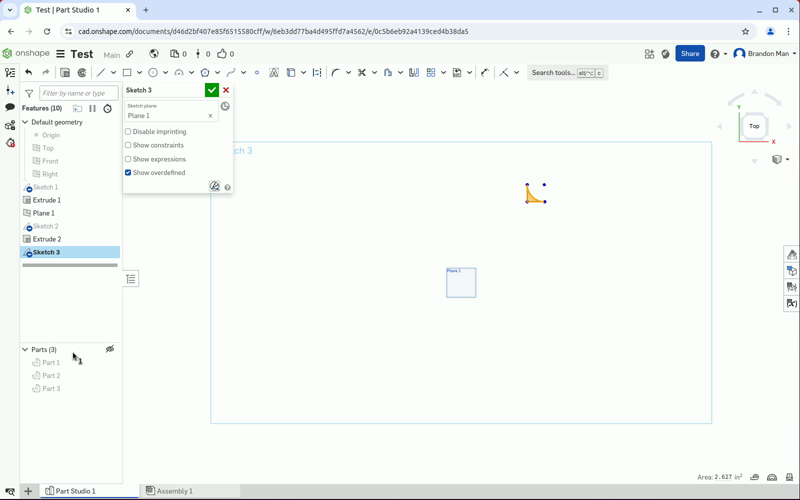
key(shift+y)
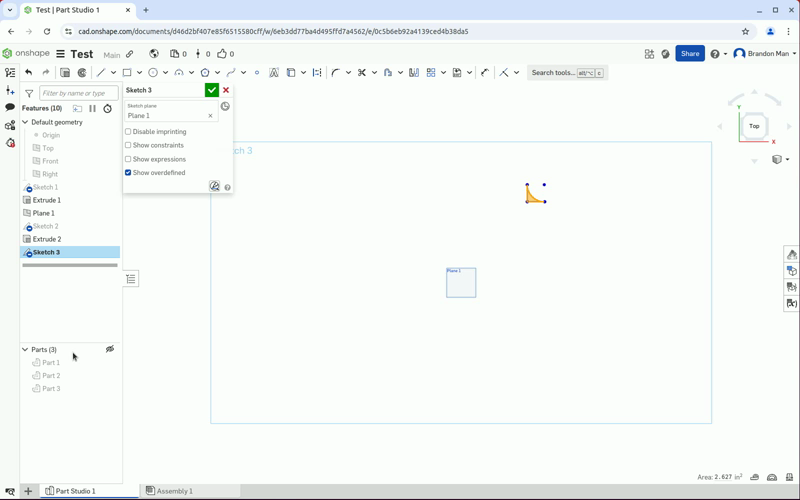
key(shift+e)
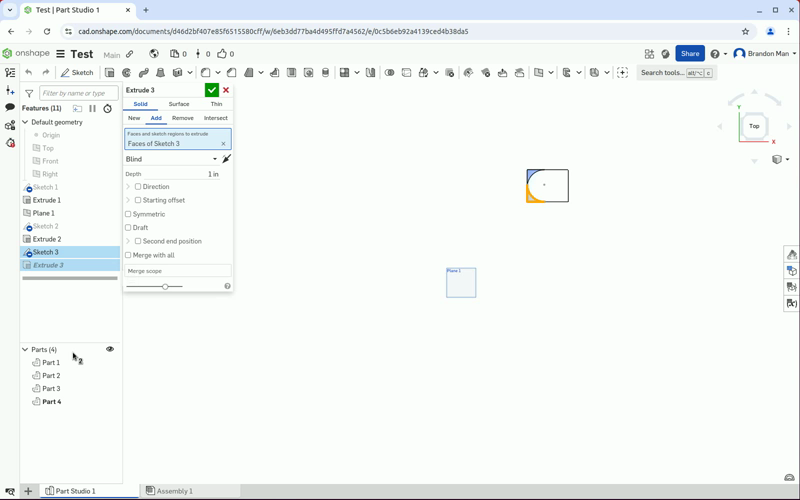
mouse_move(143, 106)
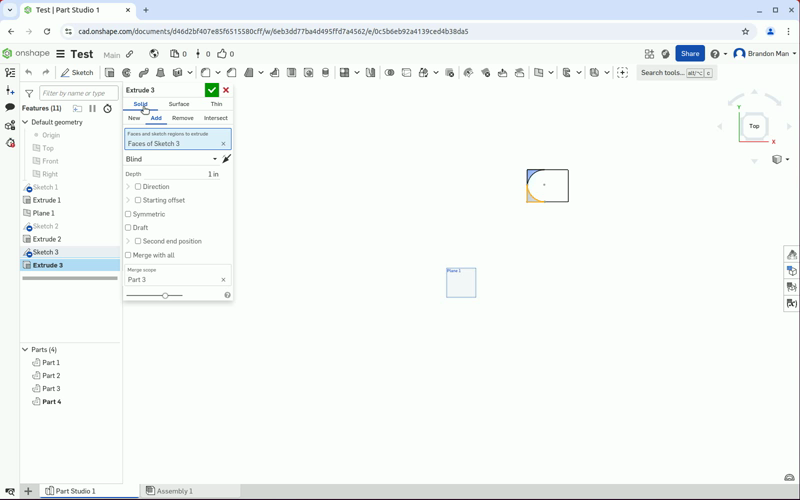
click(143, 106)
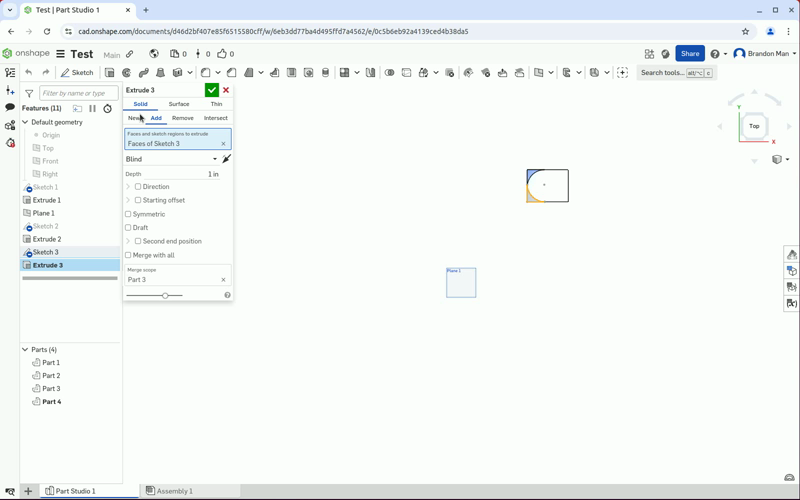
mouse_move(137, 120)
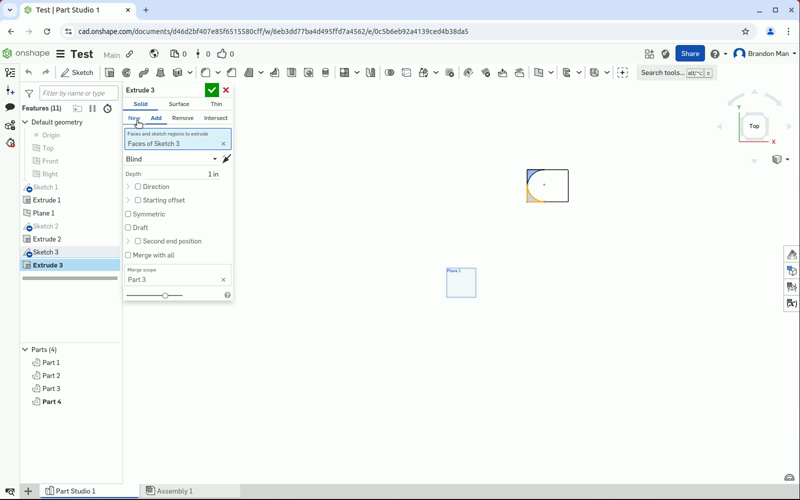
click(137, 120)
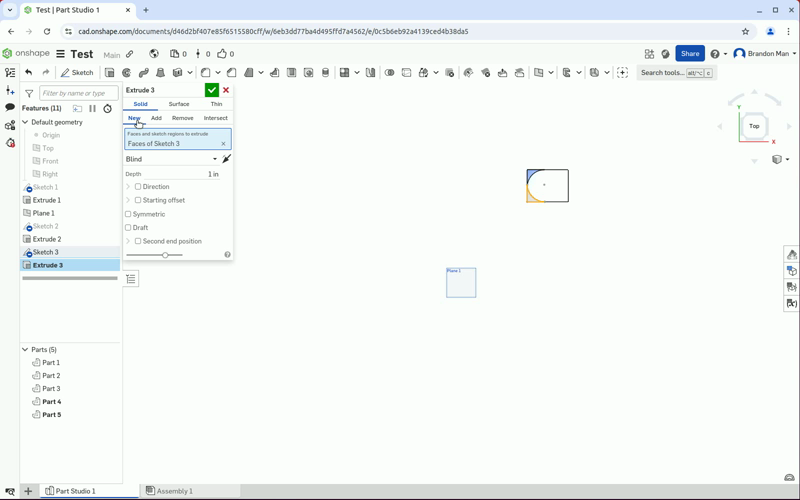
key(tab, 4)
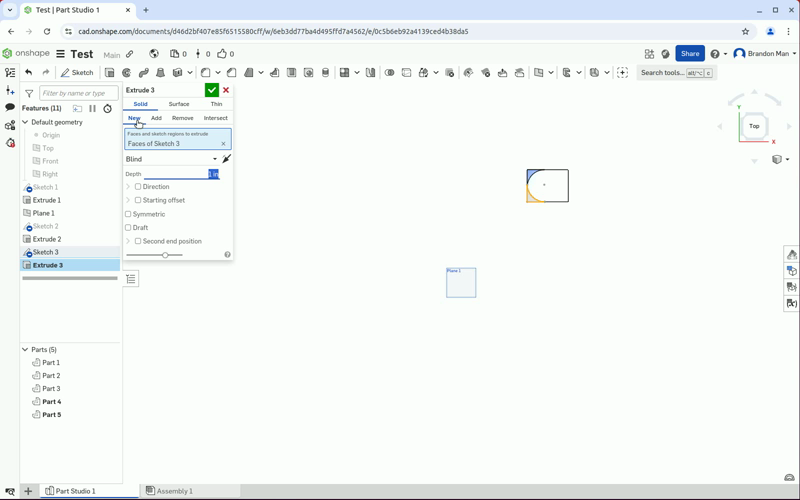
text(3.37)
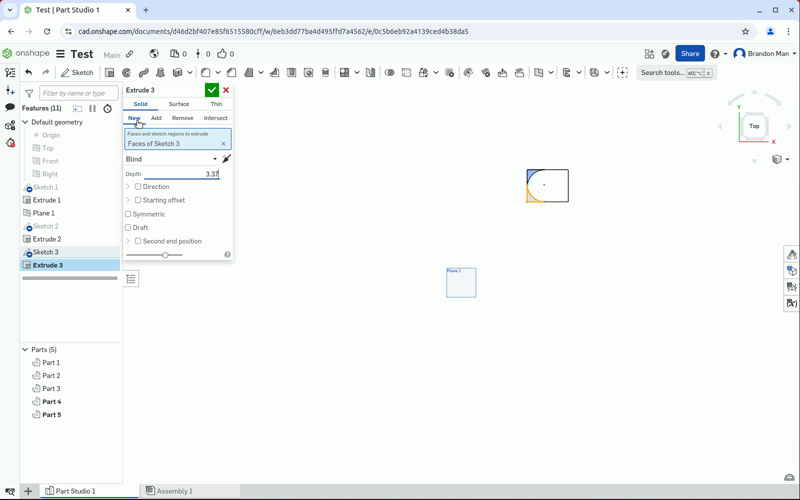
key(enter)
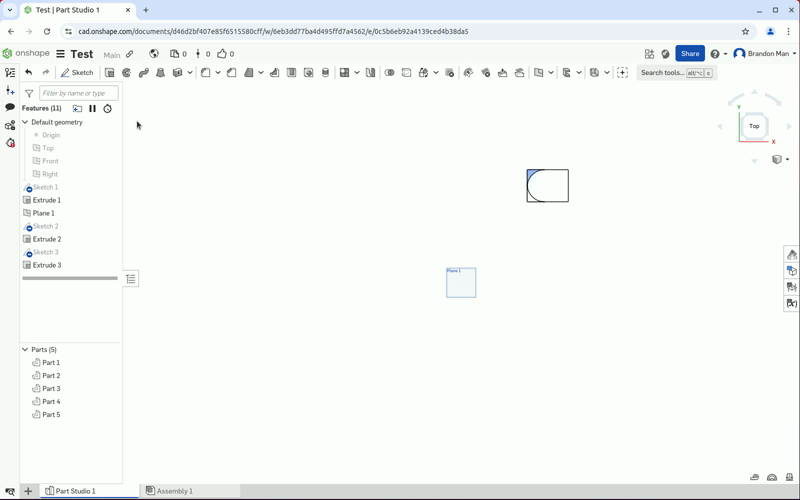
key(shift+h)
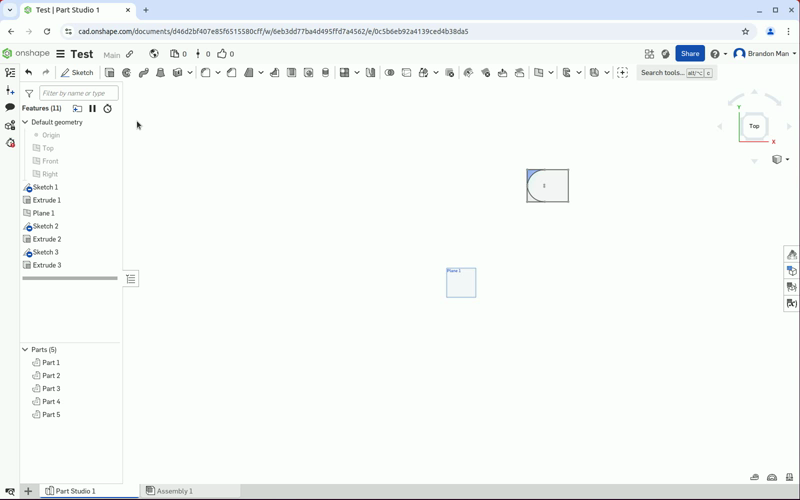
key(shift+h)
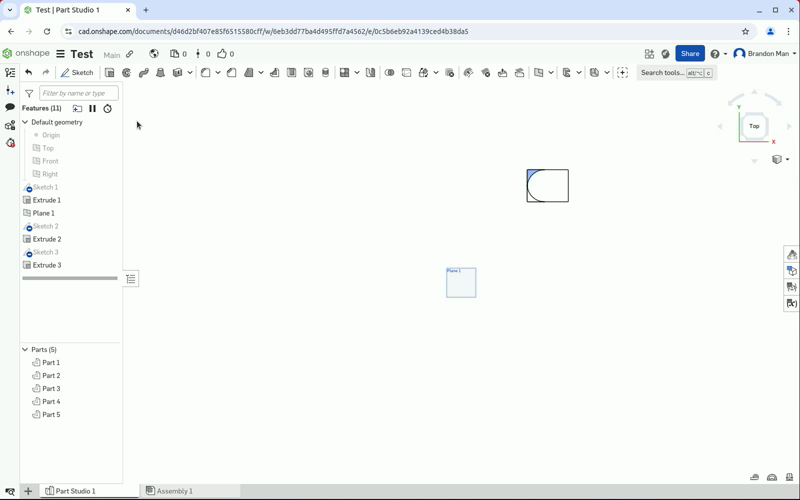
mouse_move(73, 189)
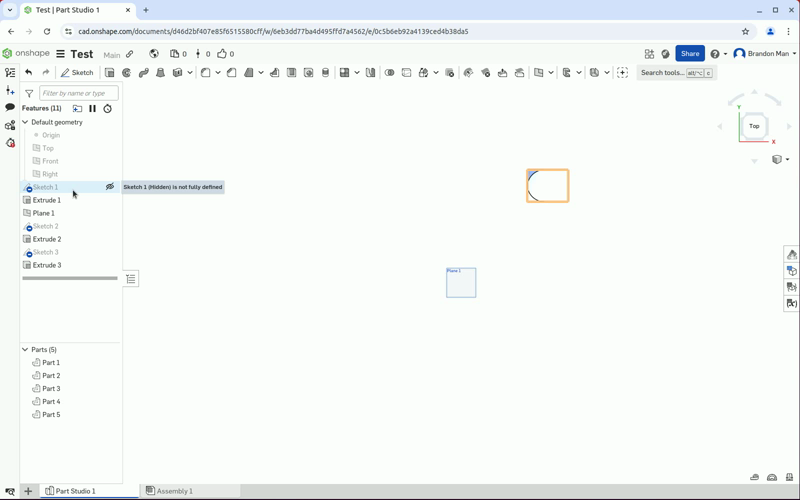
click(73, 189)
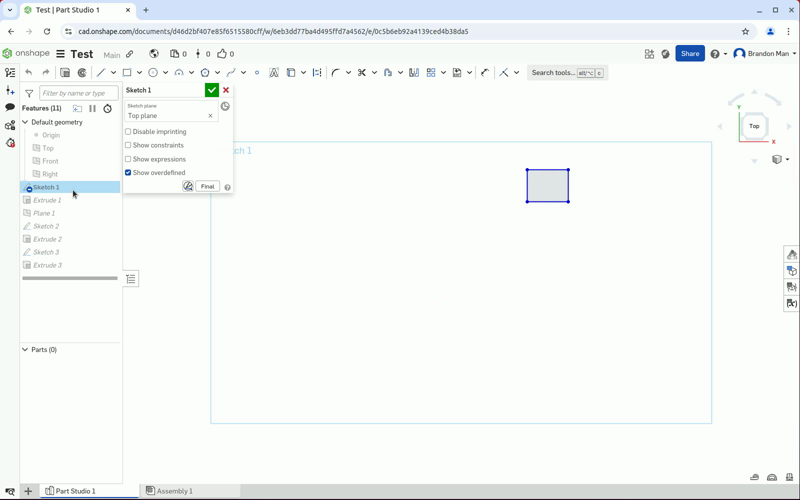
mouse_move(229, 92)
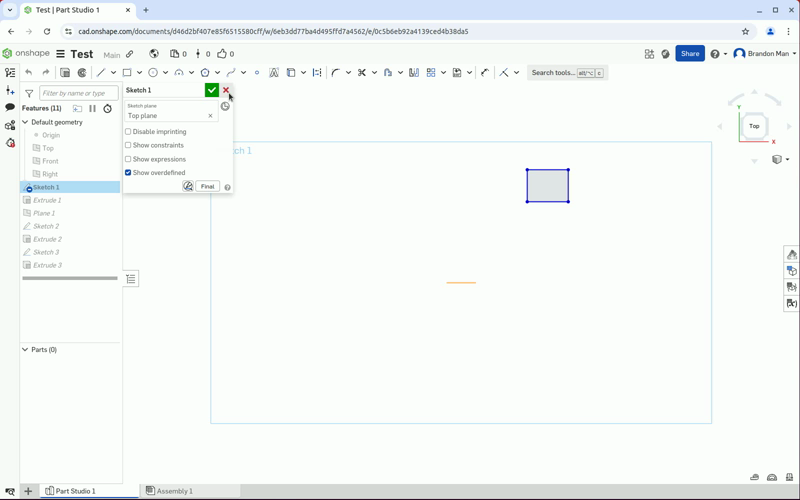
click(229, 92)
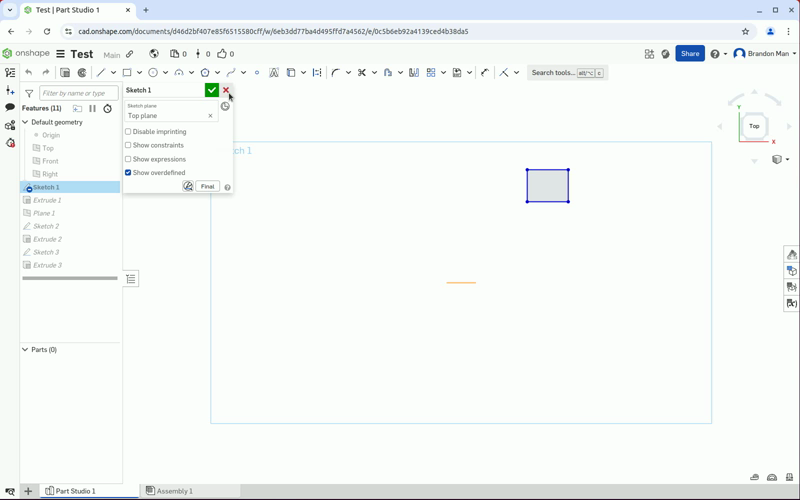
key(shift+s)
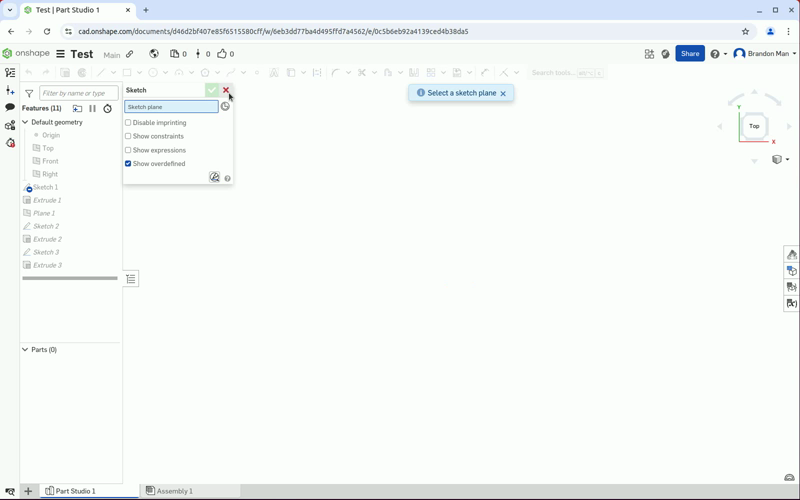
mouse_move(73, 215)
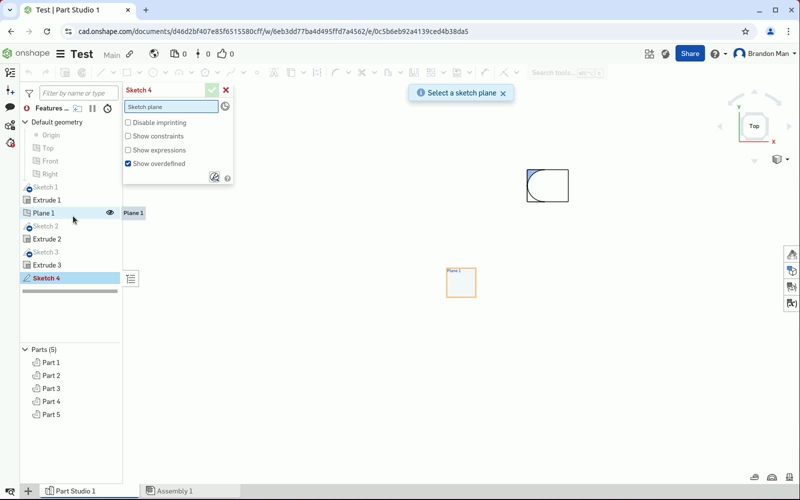
click(73, 215)
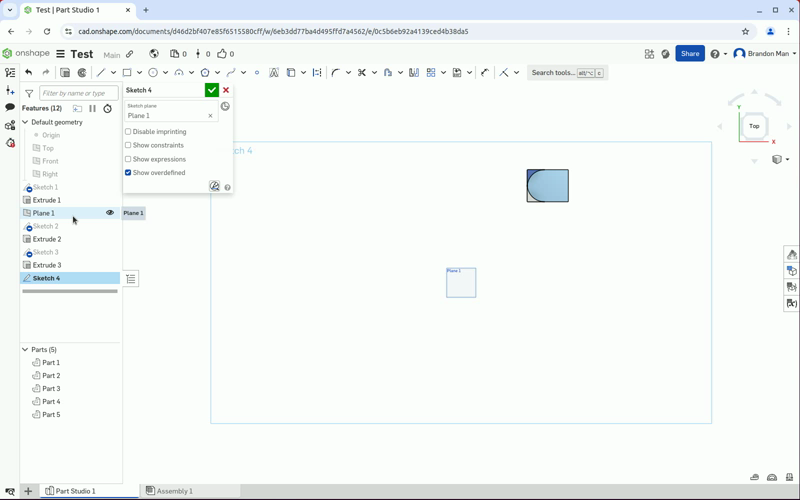
mouse_move(73, 352)
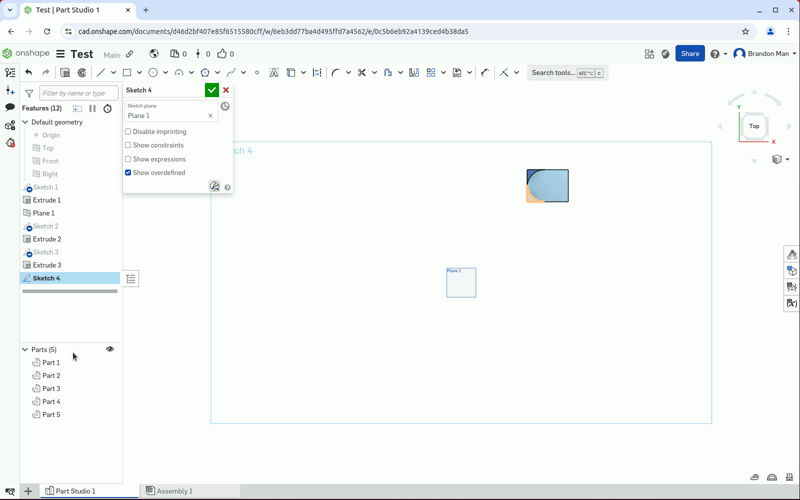
key(y)
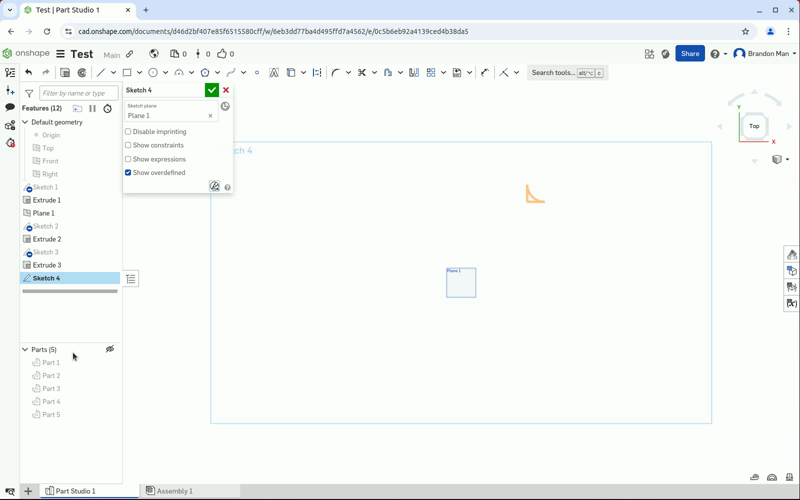
key(c)
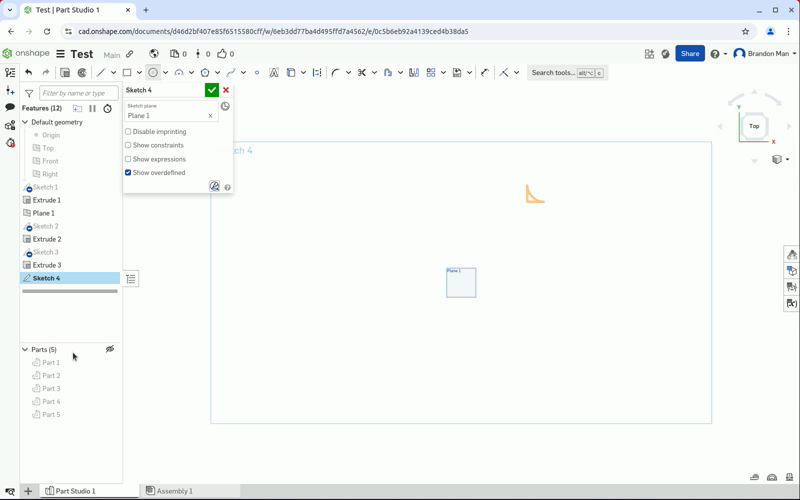
key_down(shift)
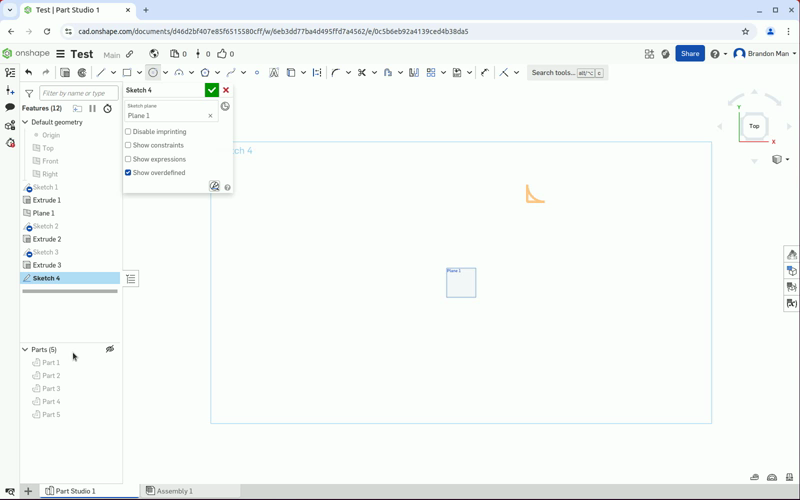
mouse_move(543, 186)
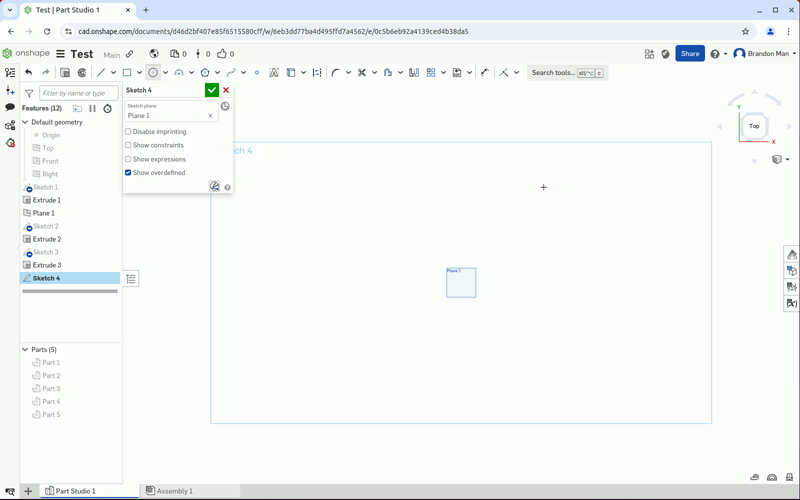
click(543, 186)
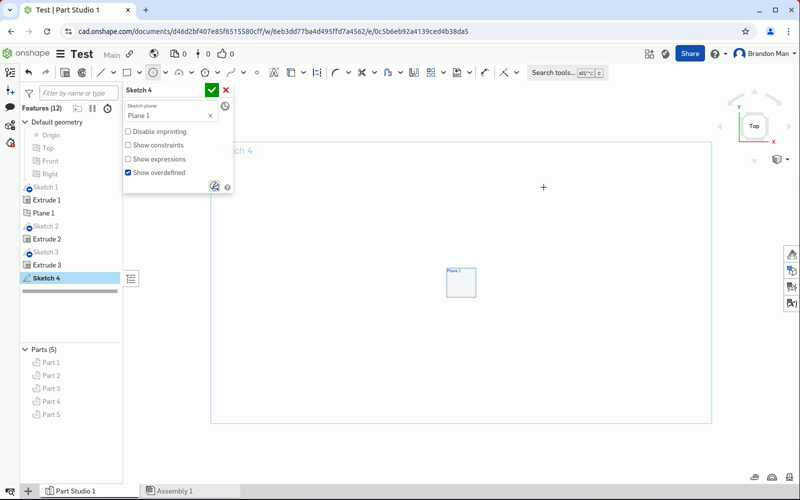
key_up(shift)
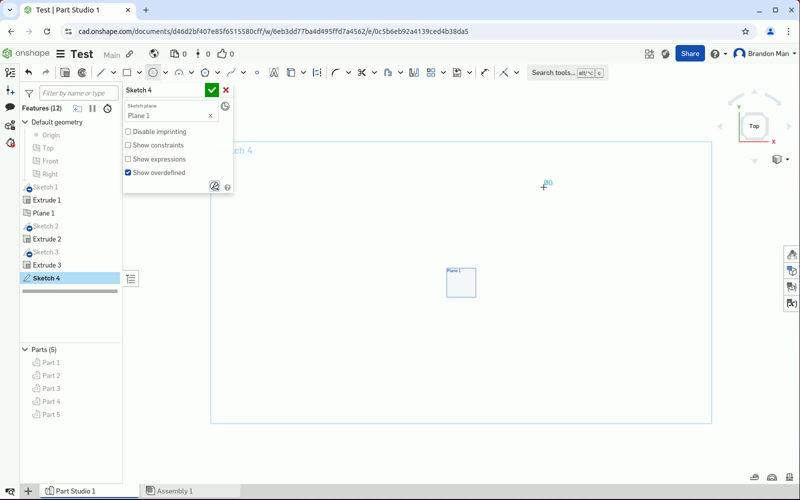
mouse_move(560, 186)
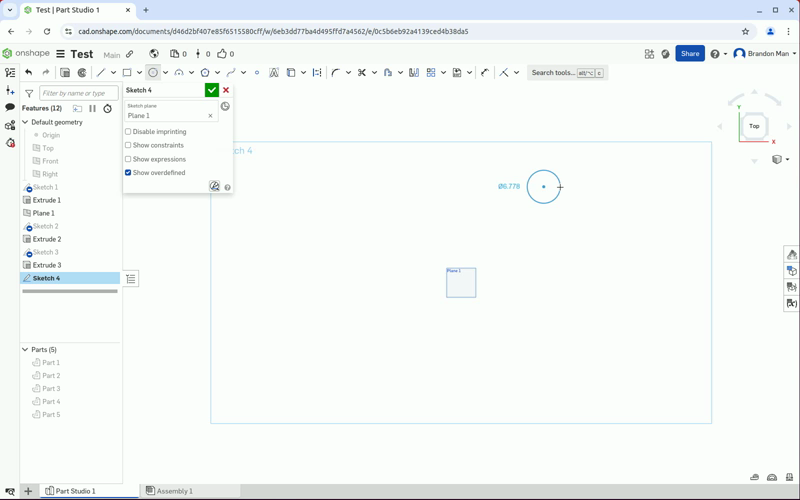
click(560, 186)
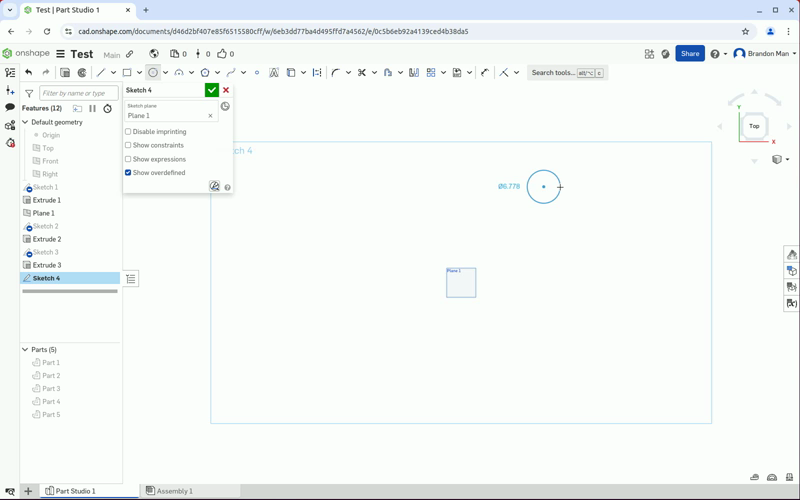
key(esc)
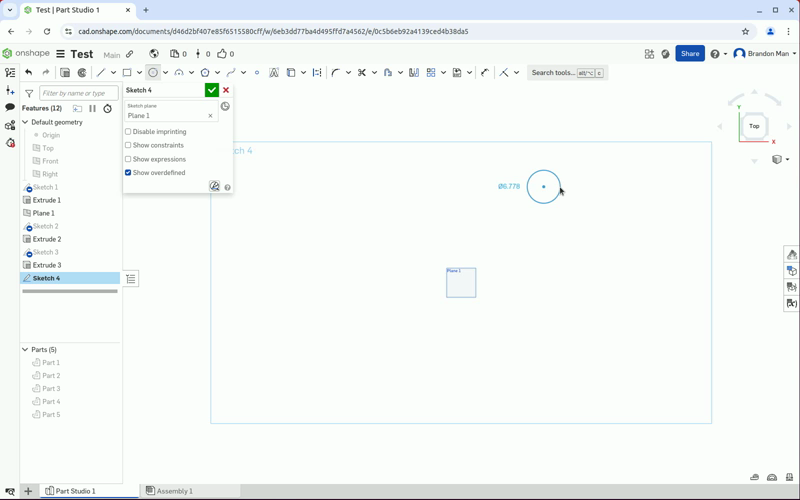
mouse_move(542, 190)
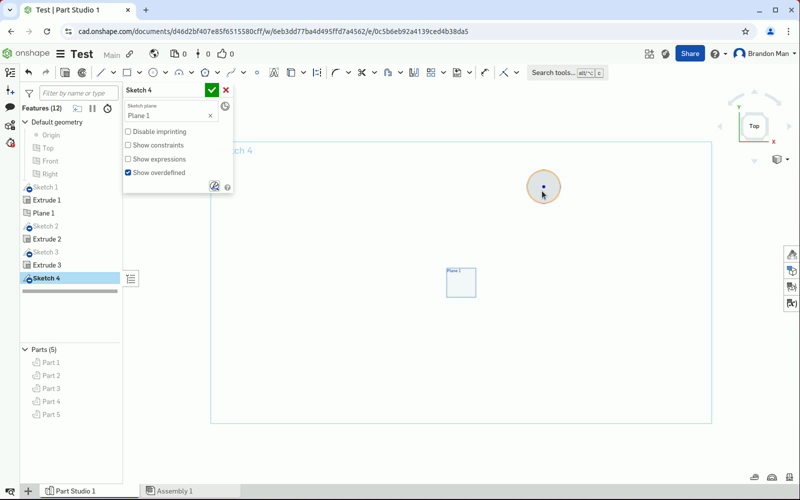
scroll(6)
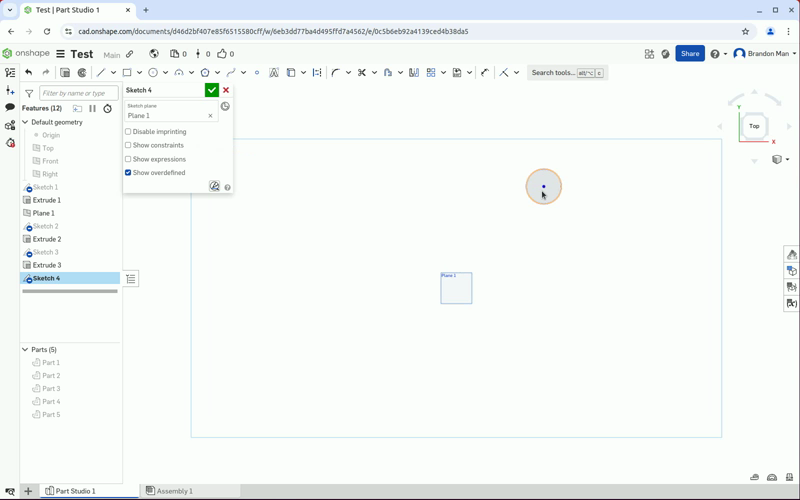
scroll(6)
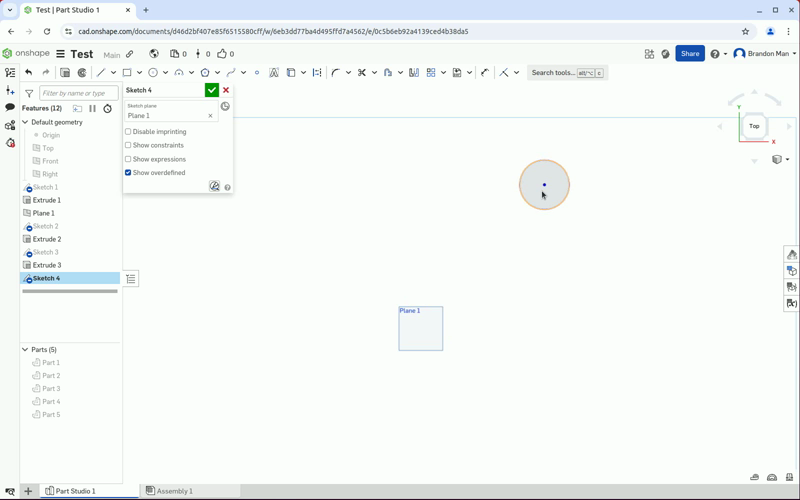
scroll(6)
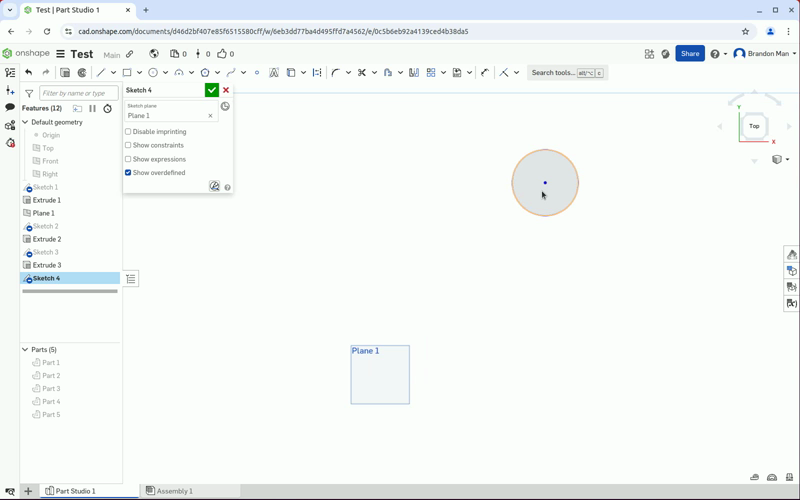
scroll(6)
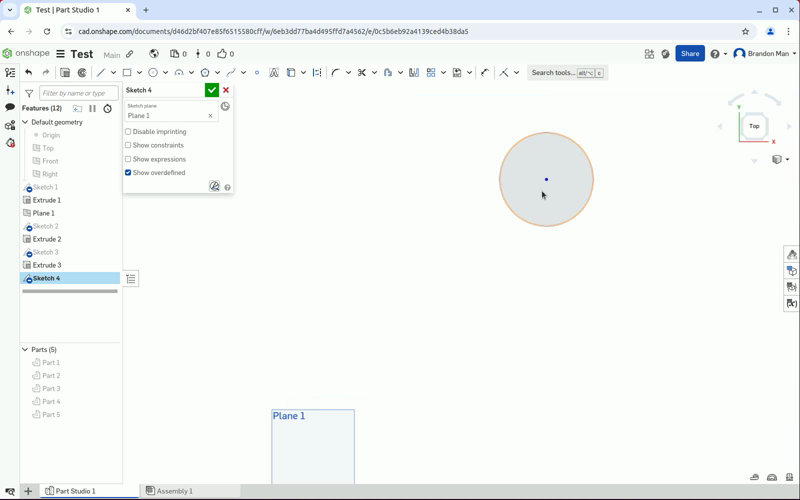
scroll(6)
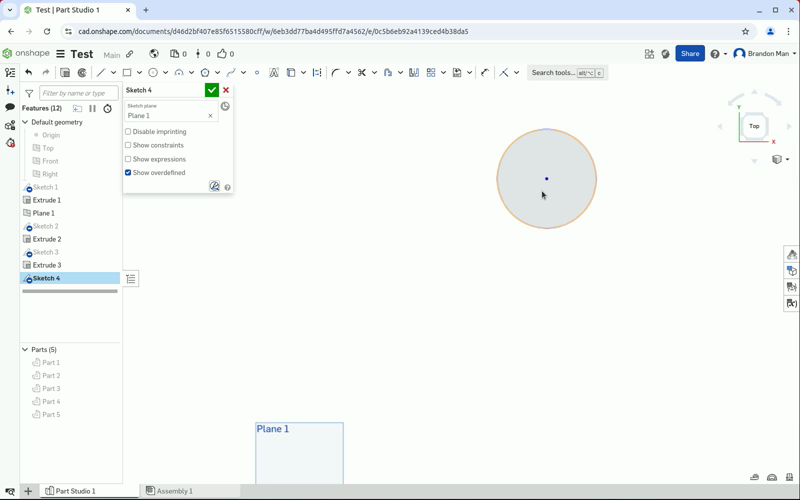
scroll(6)
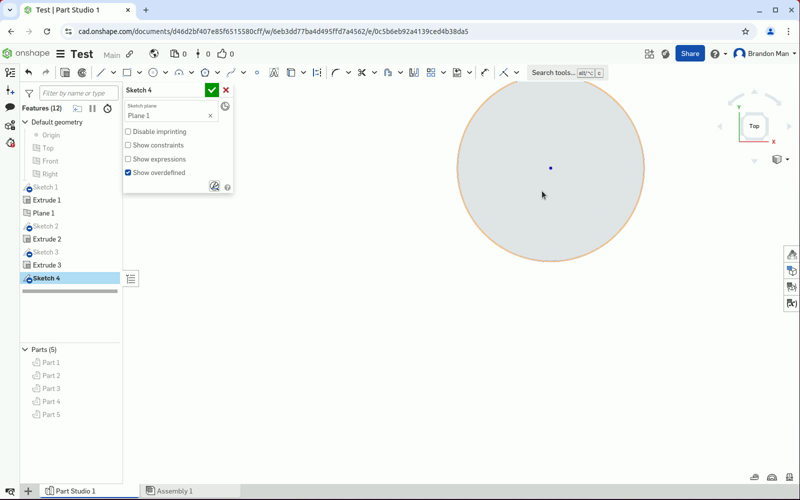
scroll(6)
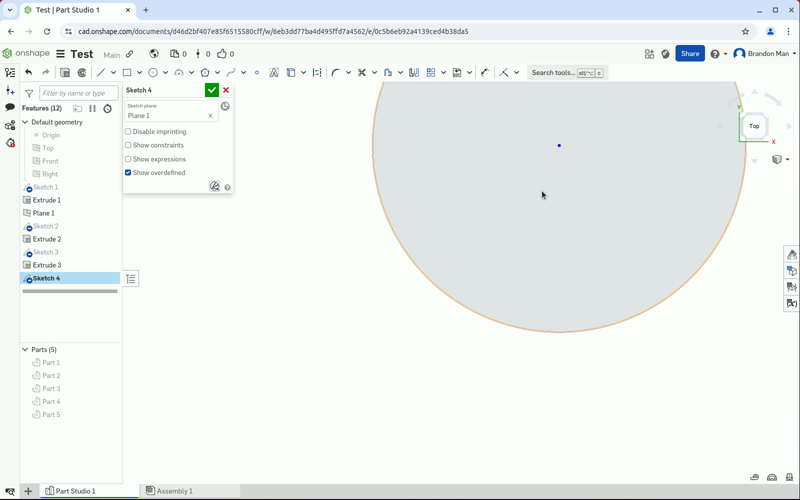
click(542, 190)
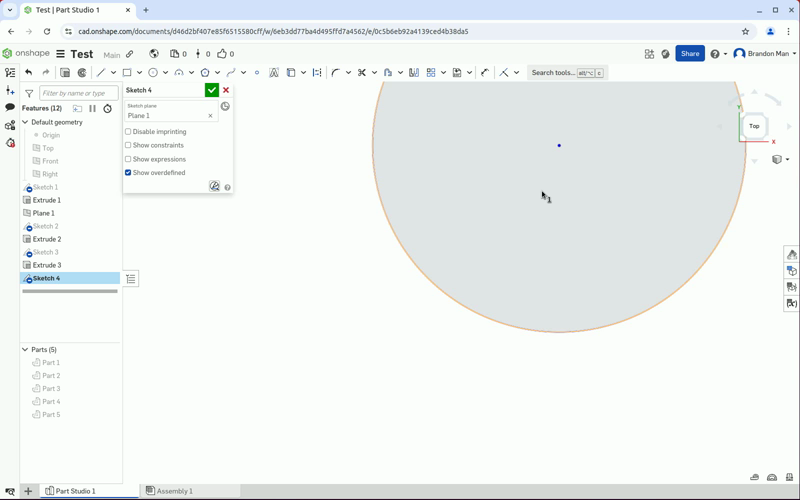
scroll(-6)
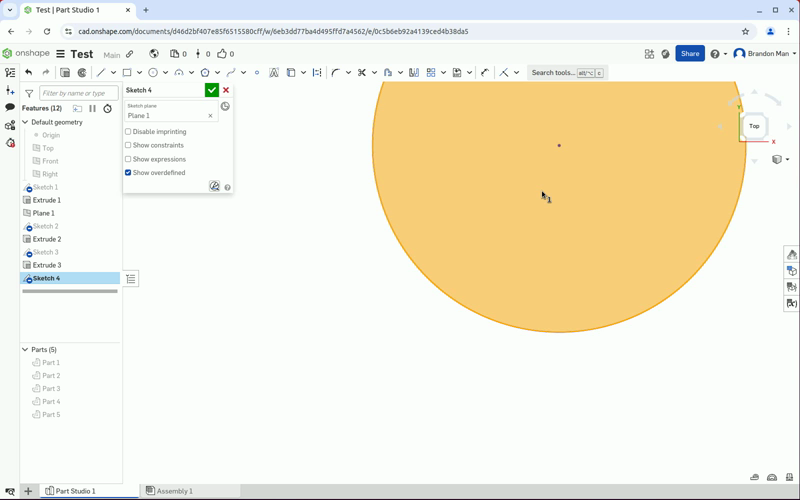
scroll(-6)
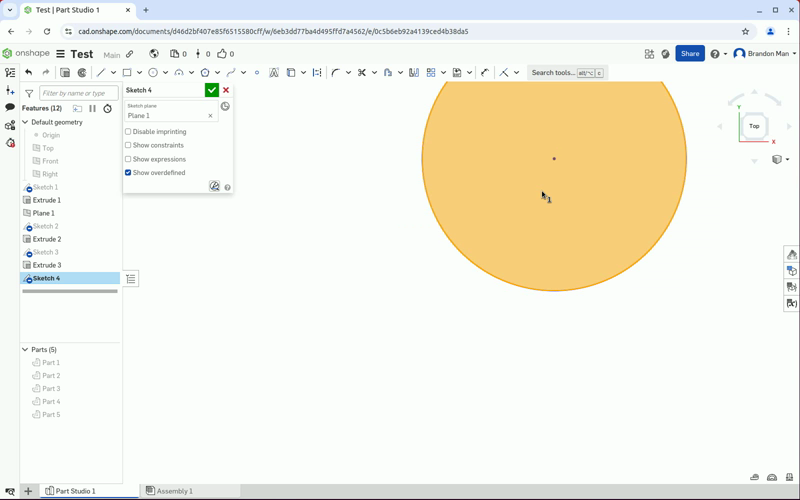
scroll(-6)
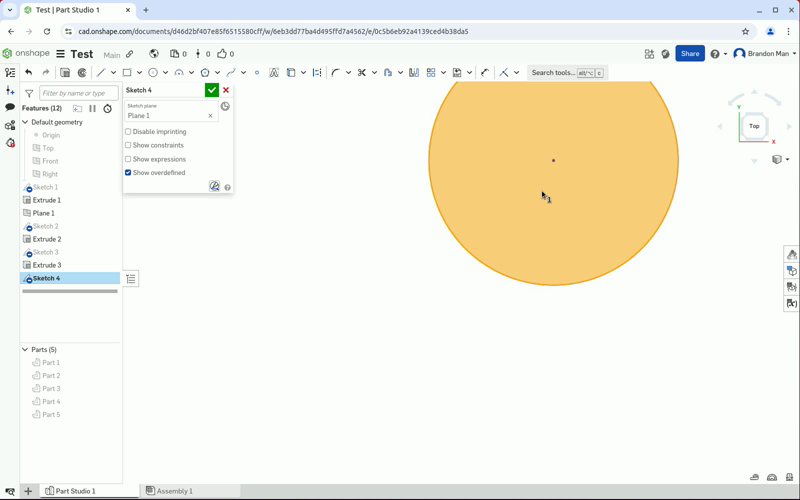
scroll(-6)
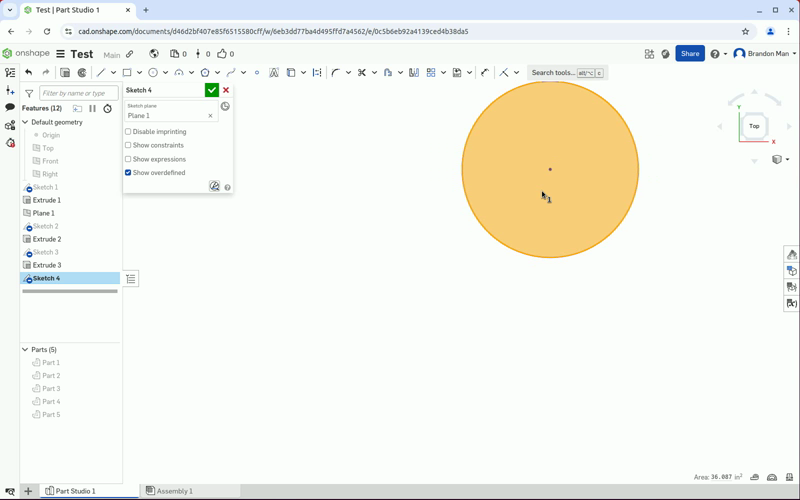
scroll(-6)
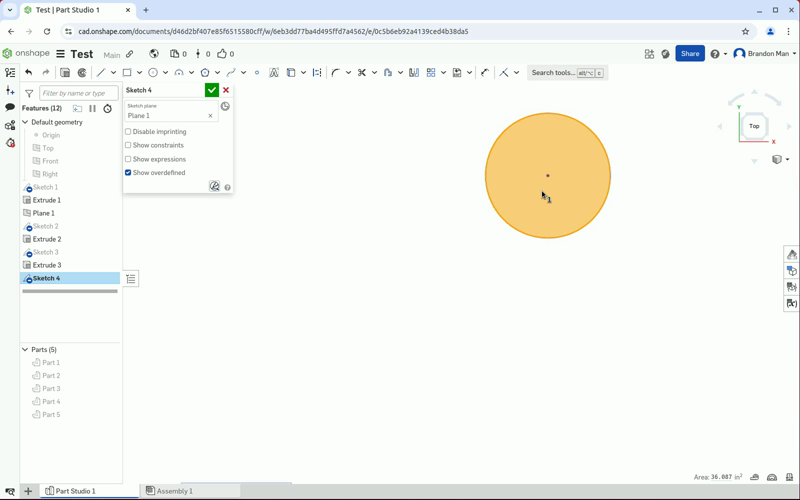
scroll(-6)
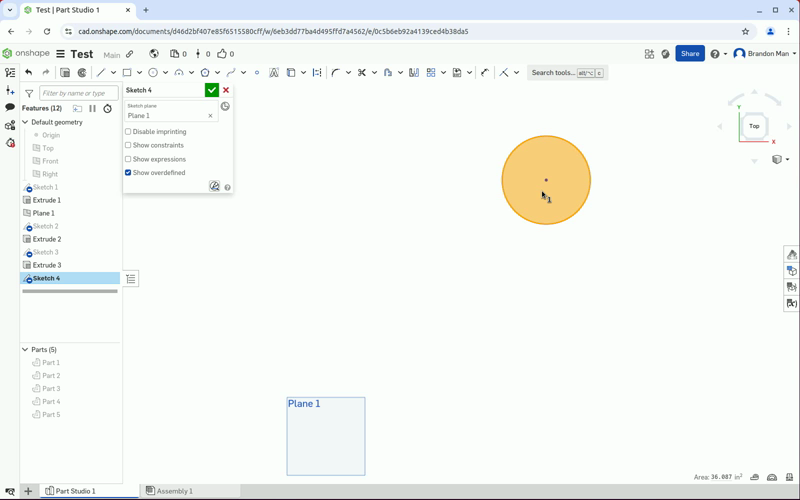
scroll(-6)
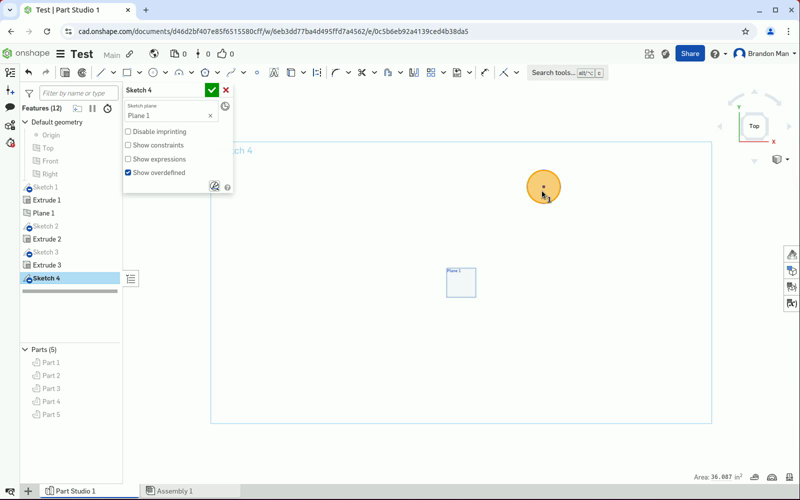
mouse_move(73, 352)
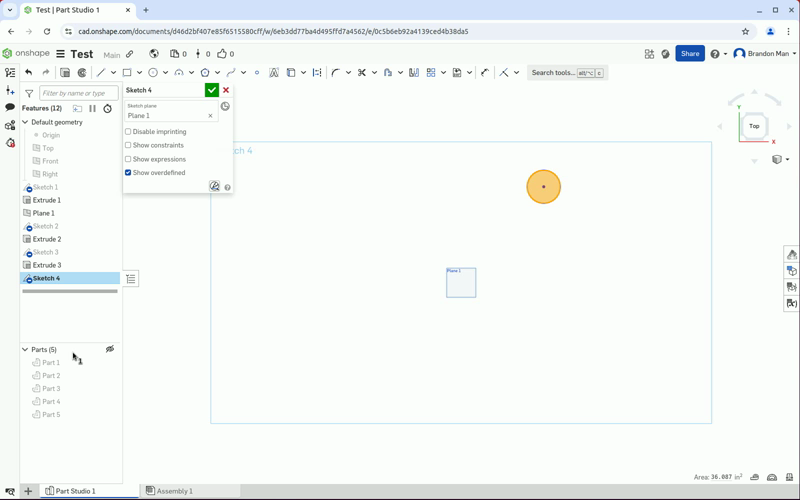
key(shift+y)
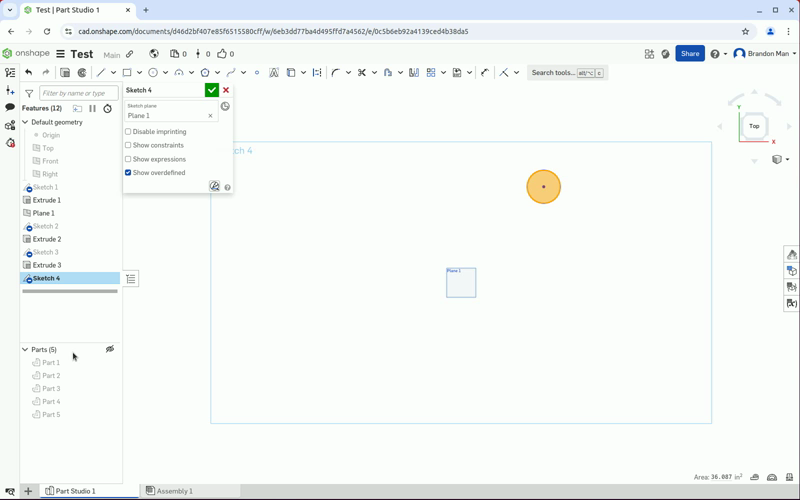
key(shift+e)
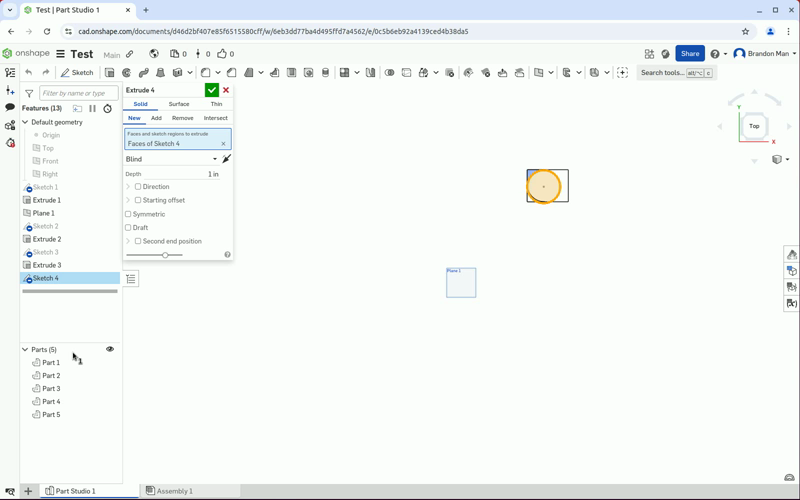
mouse_move(143, 106)
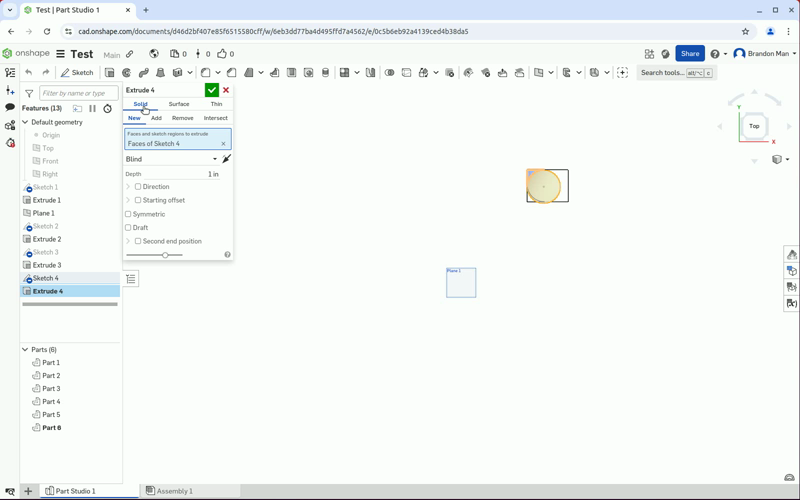
click(143, 106)
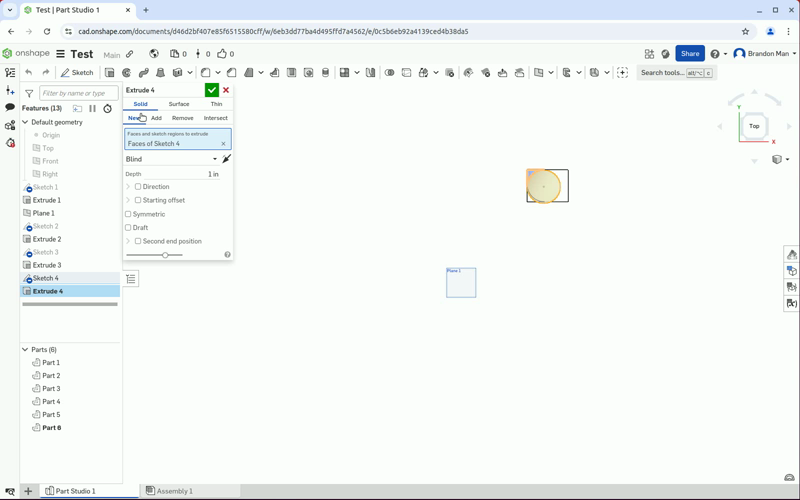
mouse_move(137, 120)
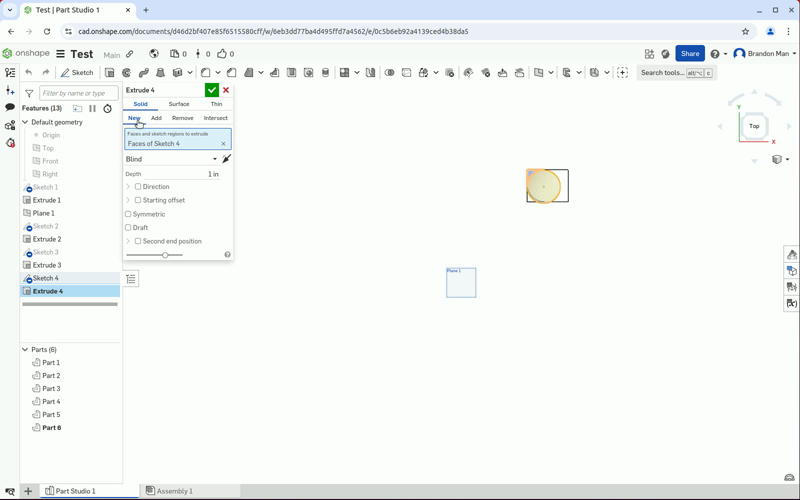
click(137, 120)
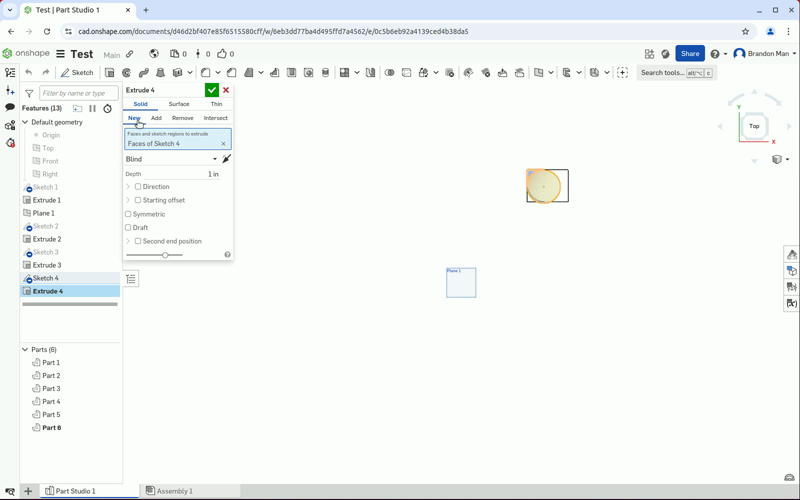
key(tab, 4)
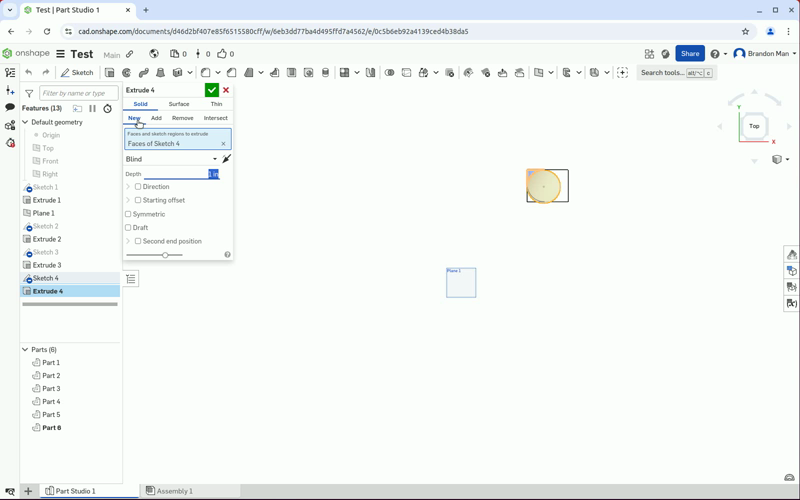
text(3.37)
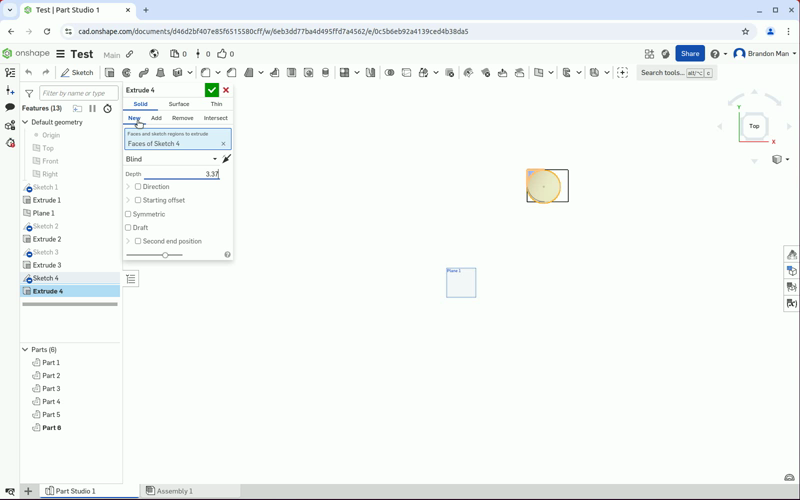
key(enter)
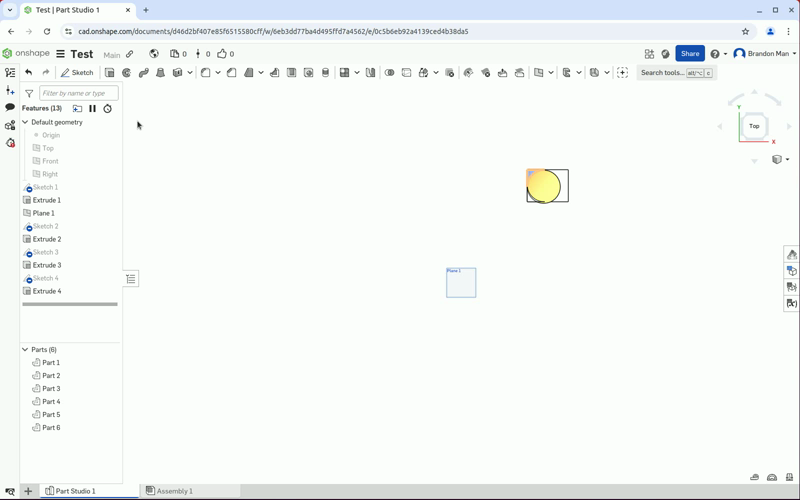
key(shift+h)
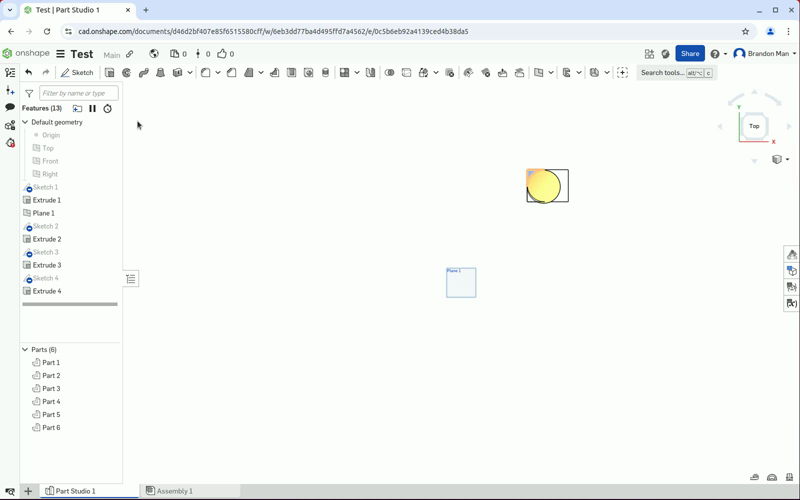
key(shift+h)
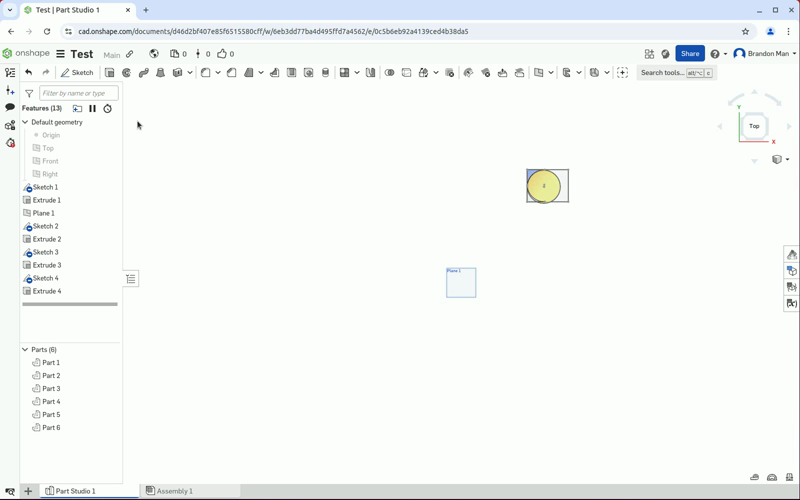
key(shift+7)
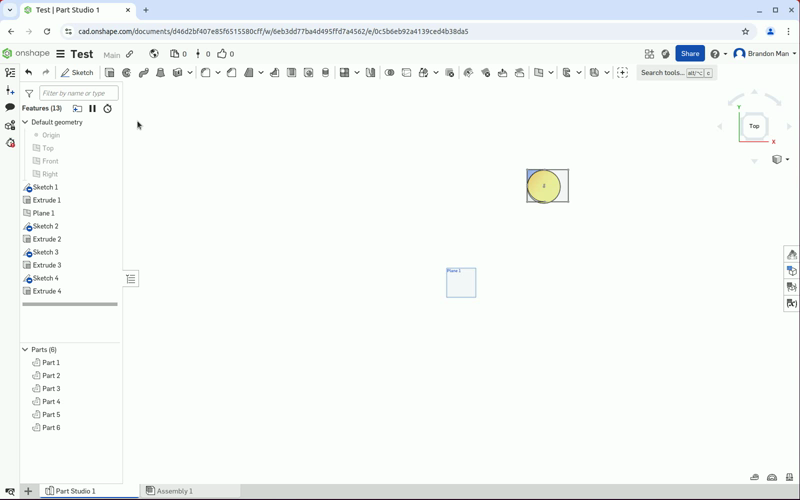
key(up, 3)
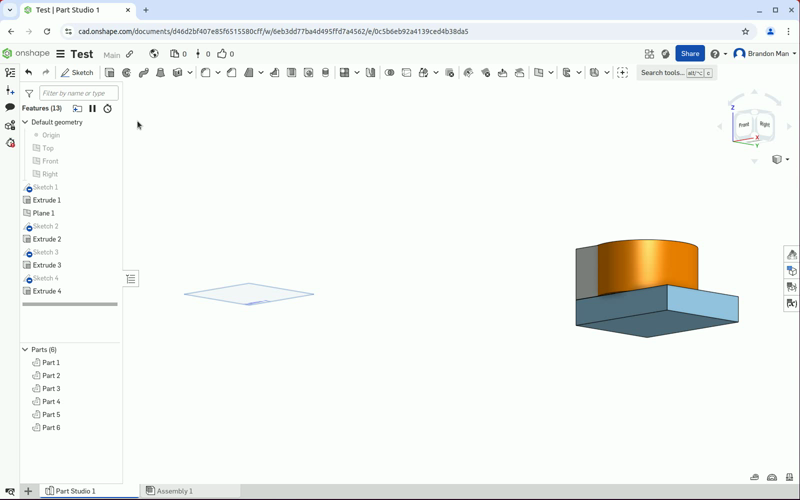
key(left, 3)
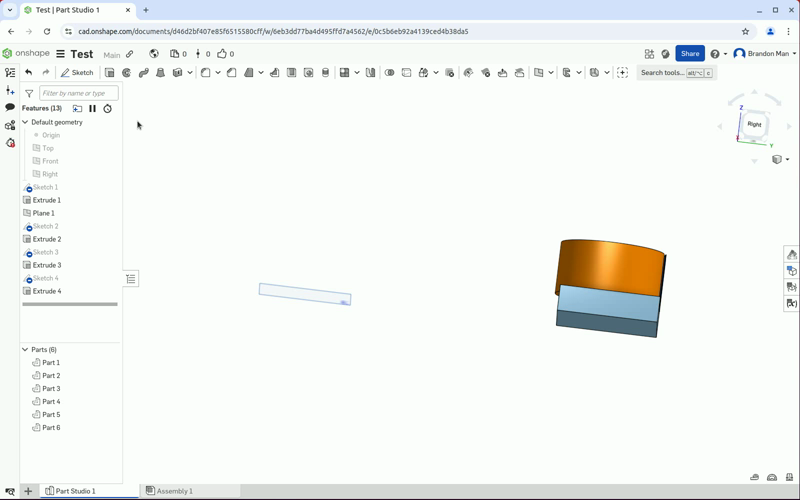
key(right, 3)
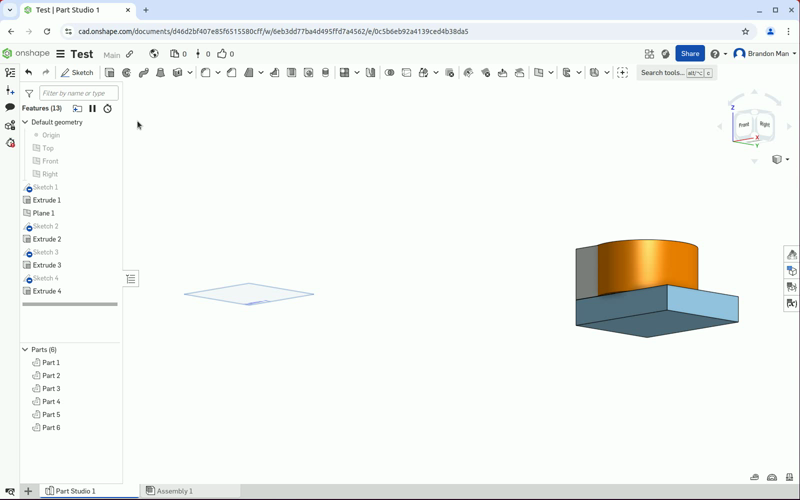
key(down, 3)
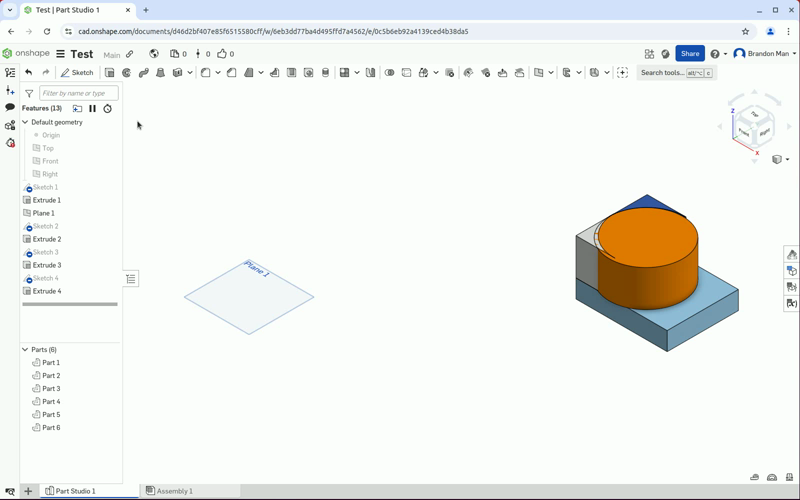
mouse_move(73, 189)
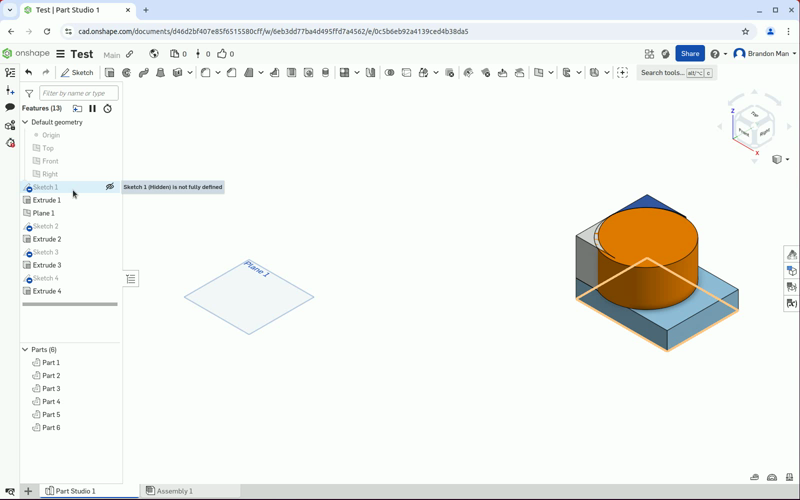
click(73, 189)